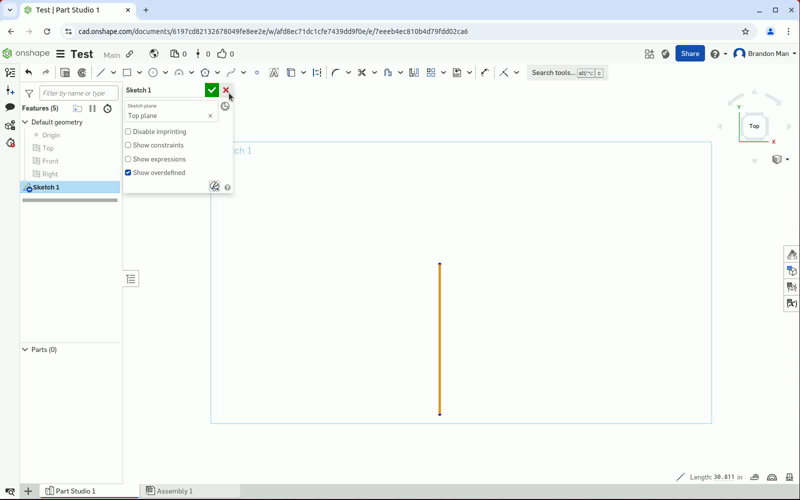
key(shift+h)
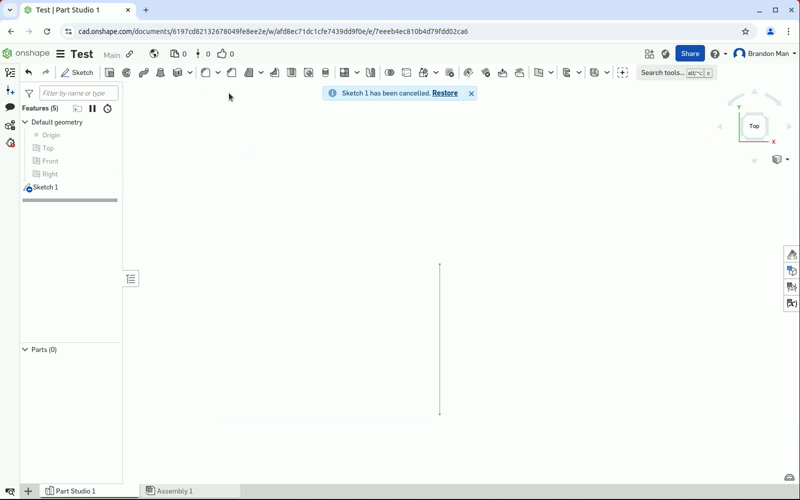
key(shift+s)
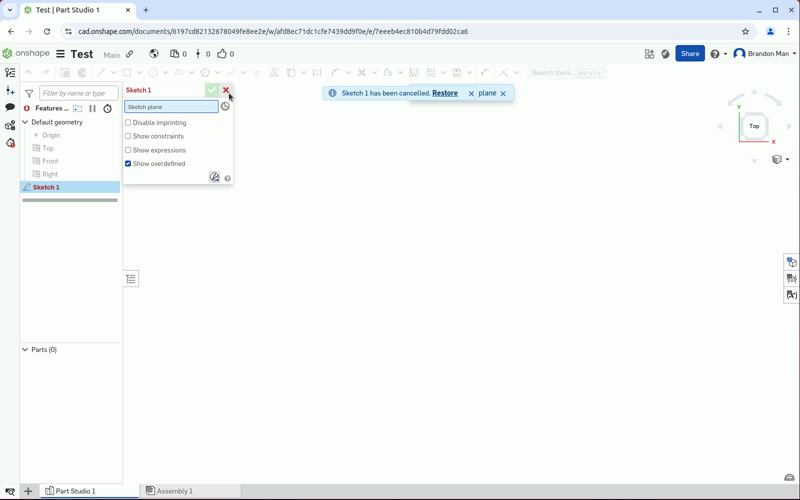
mouse_move(73, 150)
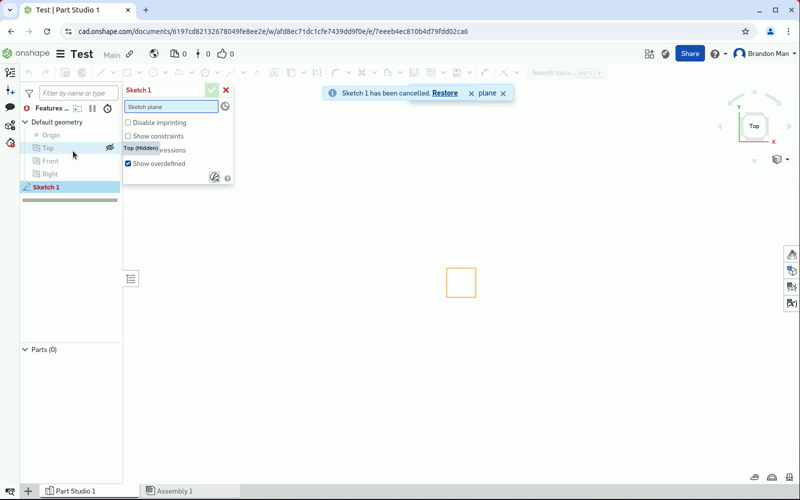
click(73, 150)
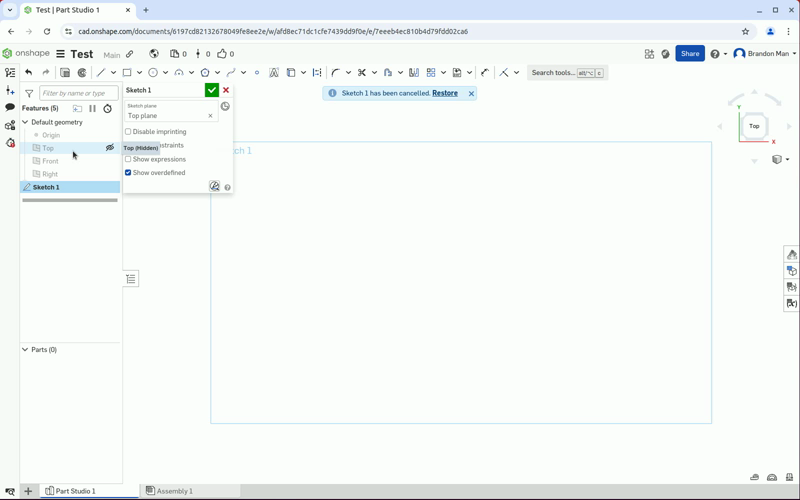
mouse_move(73, 352)
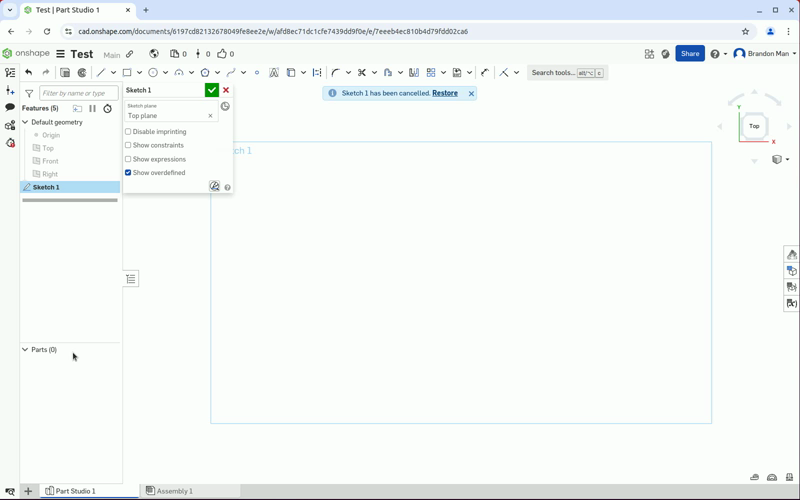
key(y)
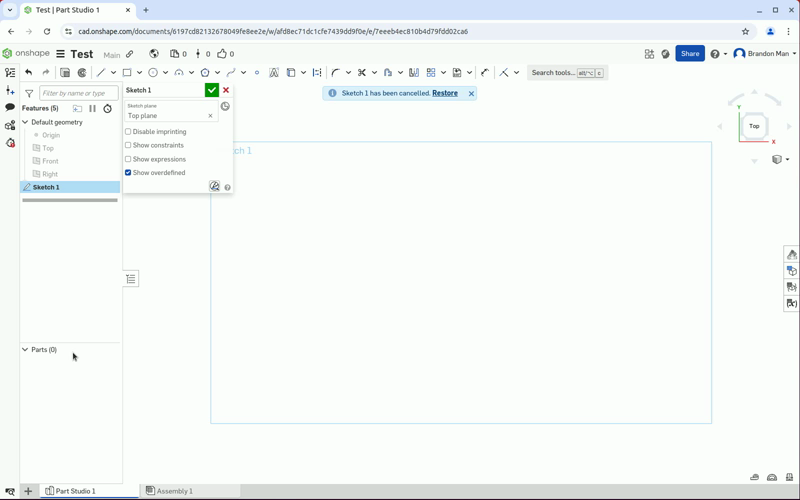
key(l)
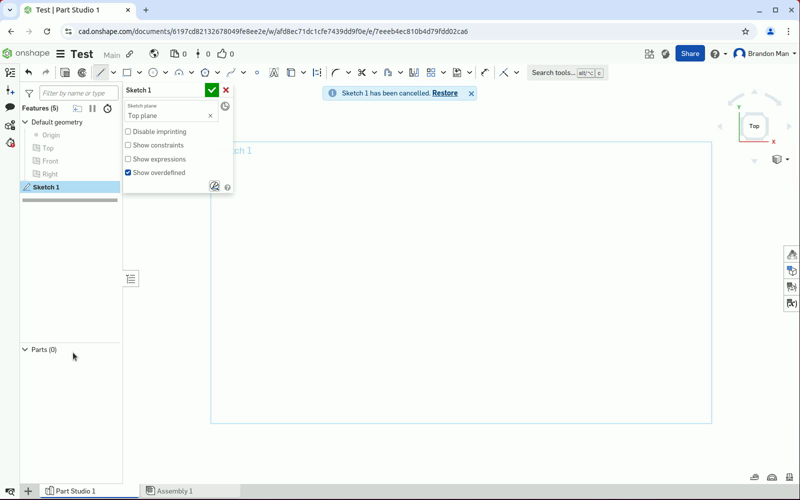
key_down(shift)
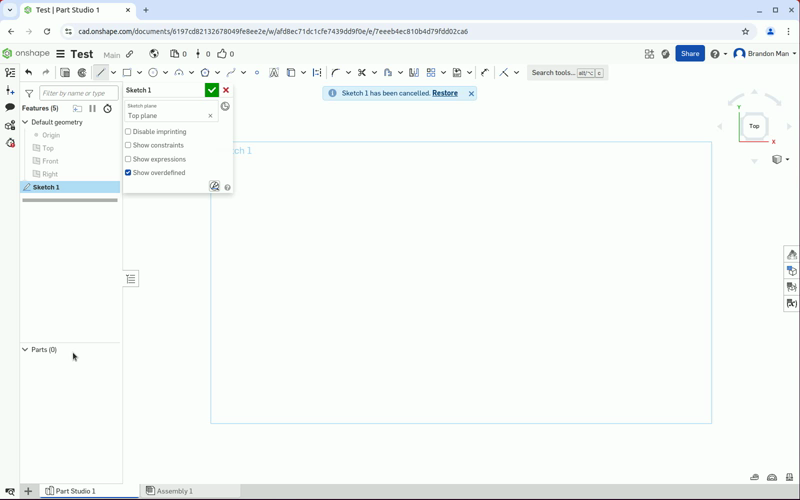
mouse_move(430, 361)
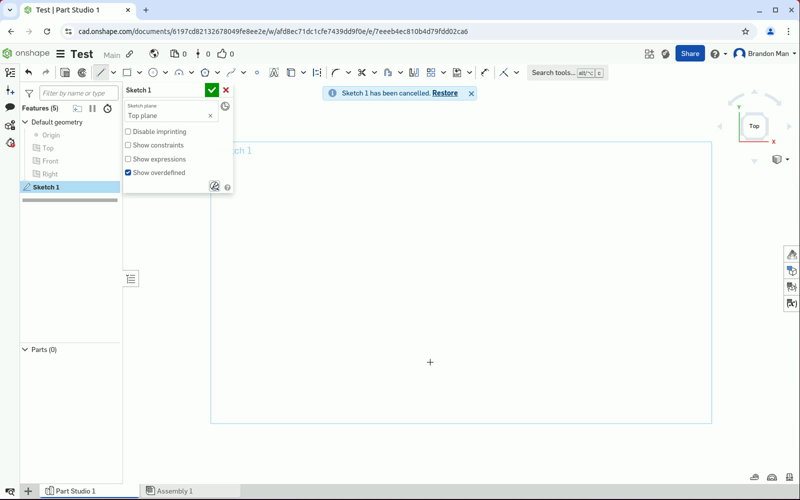
click(430, 361)
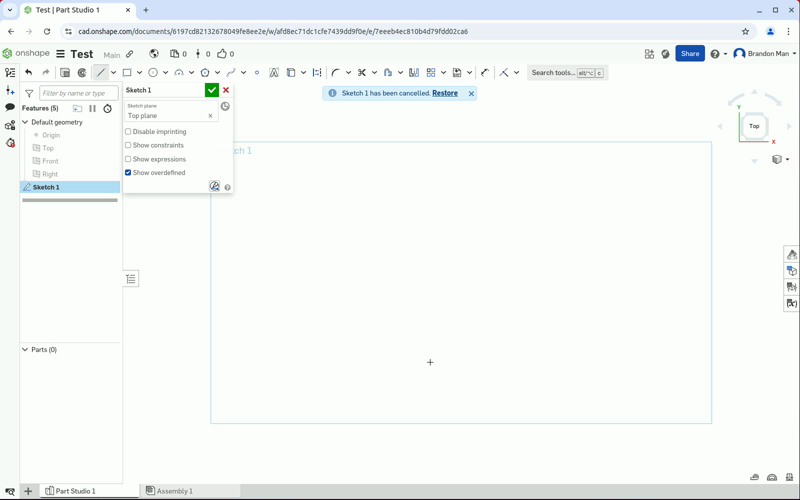
key_up(shift)
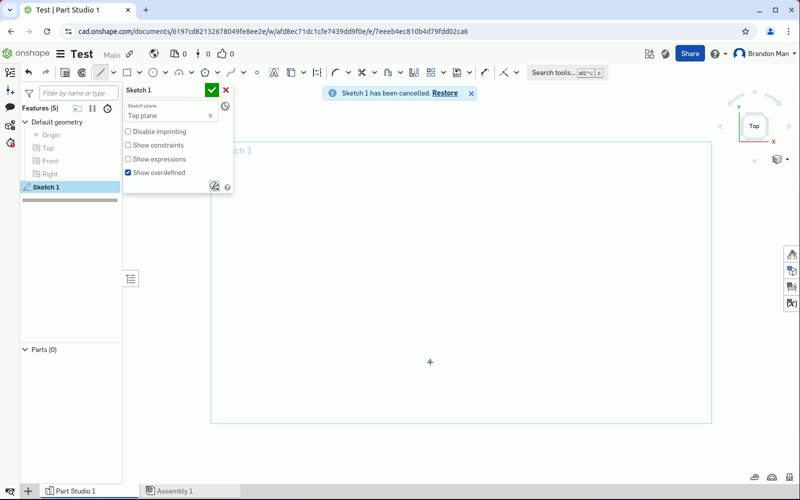
key_down(shift)
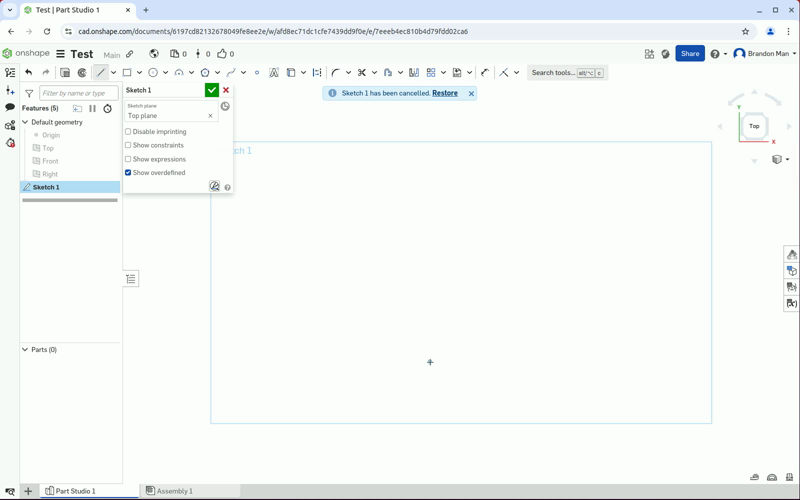
mouse_move(530, 361)
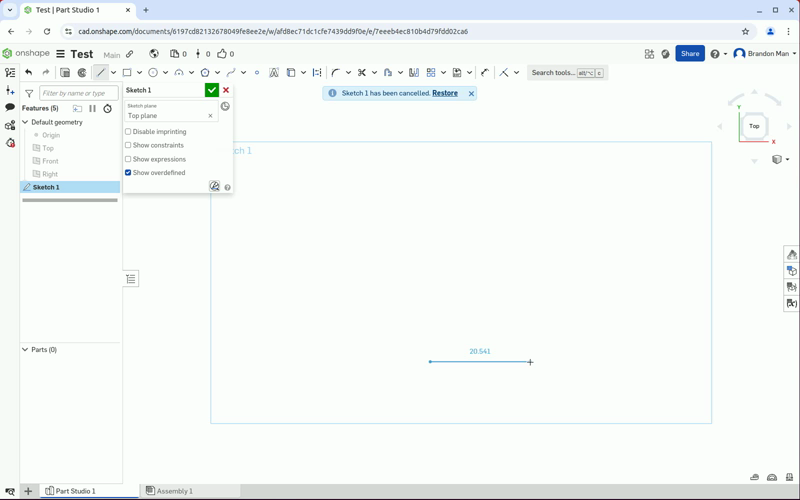
click(530, 361)
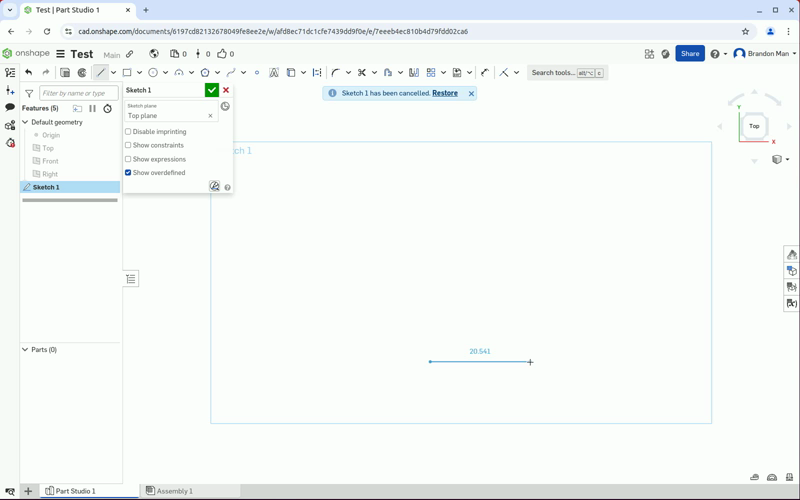
key_up(shift)
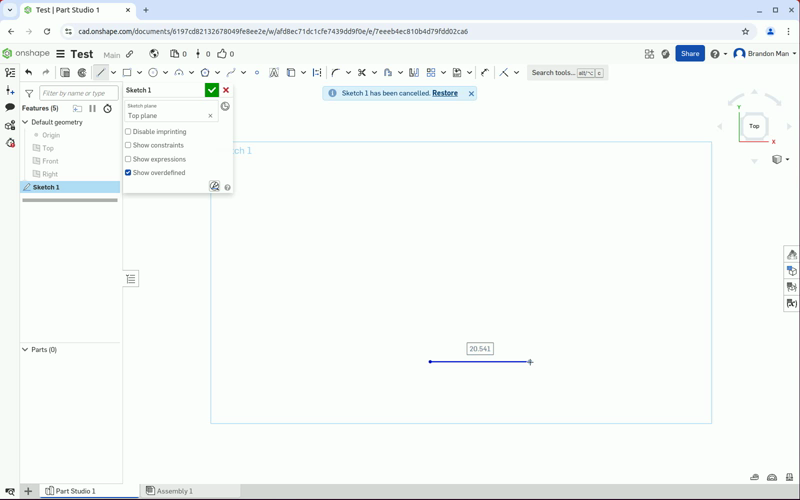
key_down(shift)
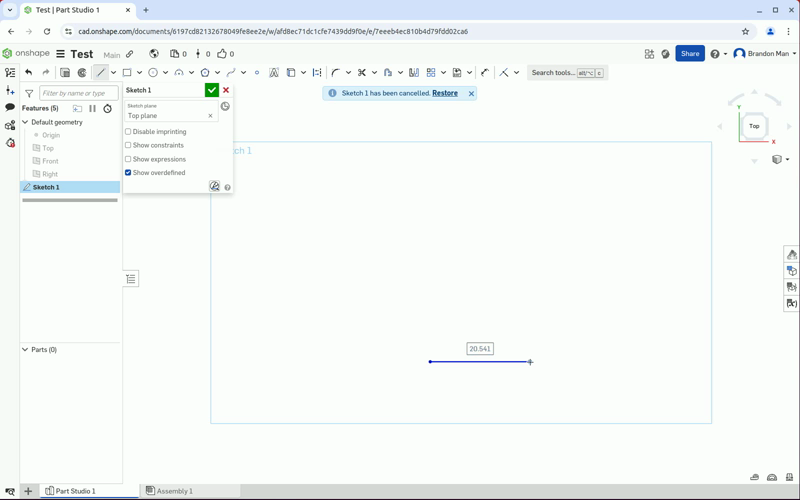
mouse_move(560, 361)
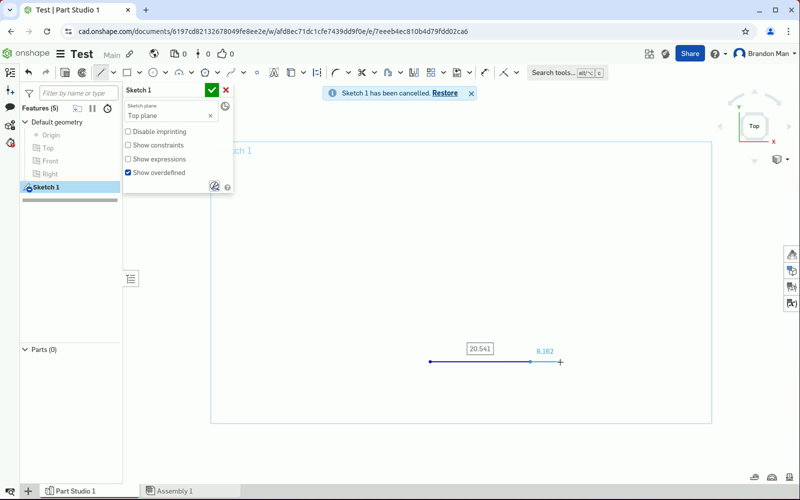
mouse_move(530, 340)
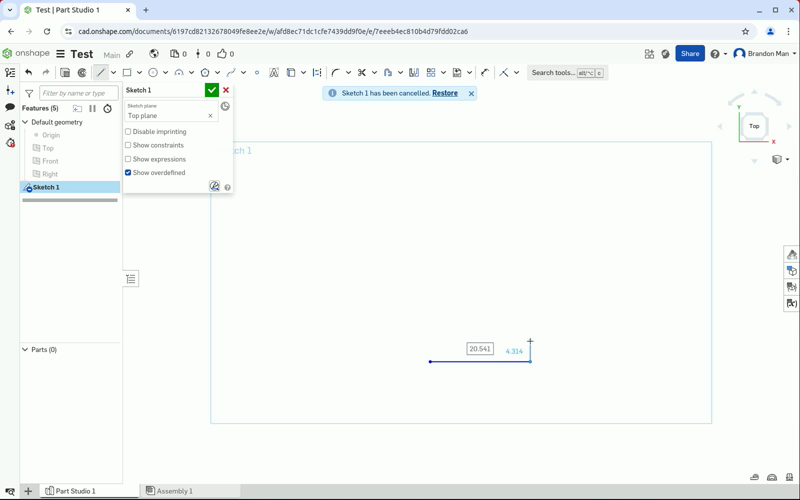
click(530, 340)
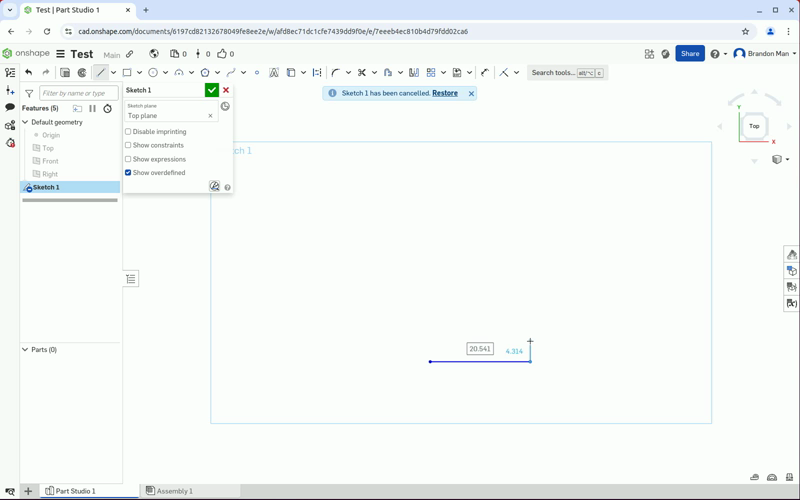
key_up(shift)
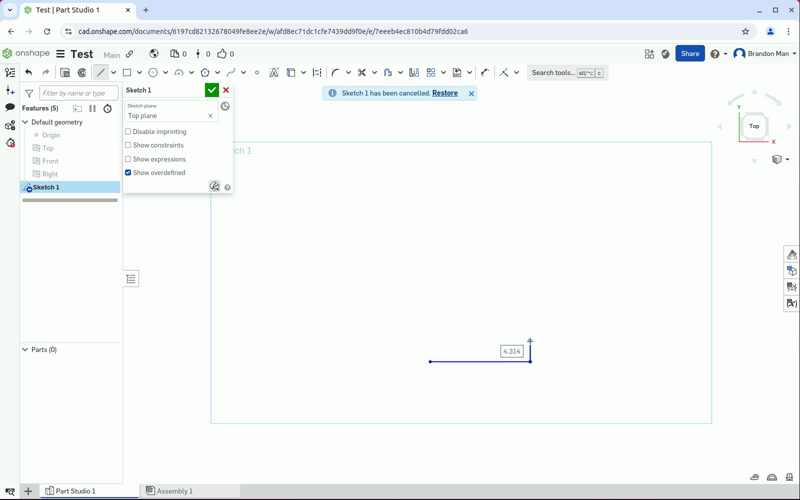
key_down(shift)
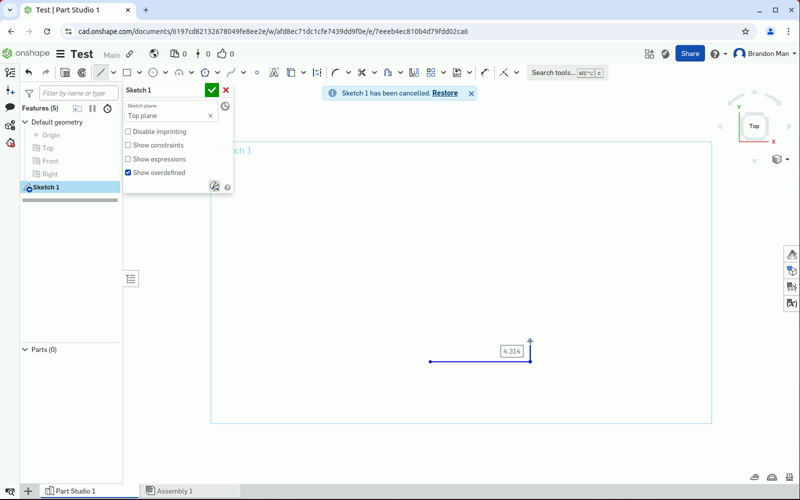
mouse_move(430, 340)
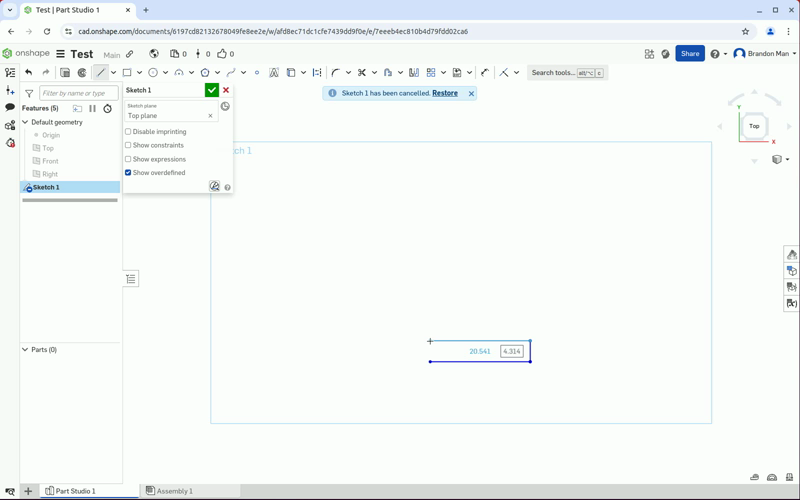
click(430, 340)
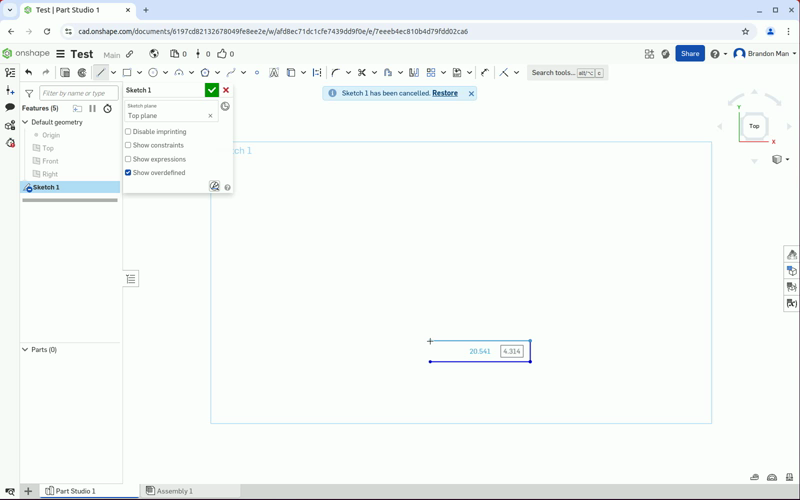
key_up(shift)
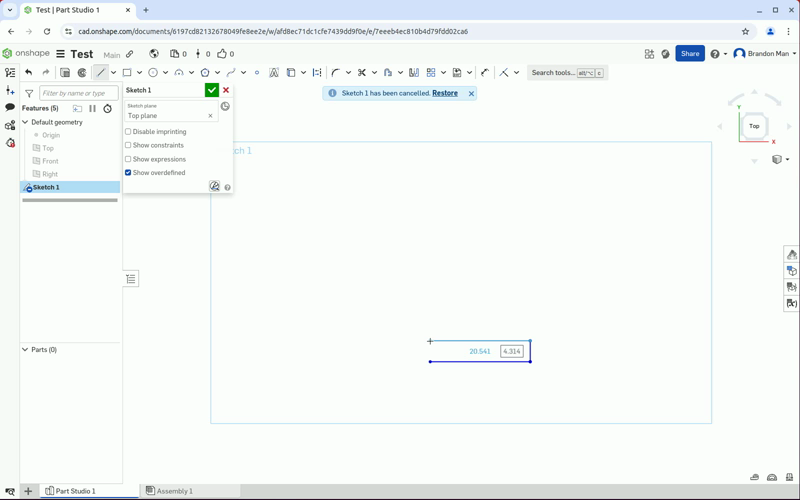
mouse_move(460, 340)
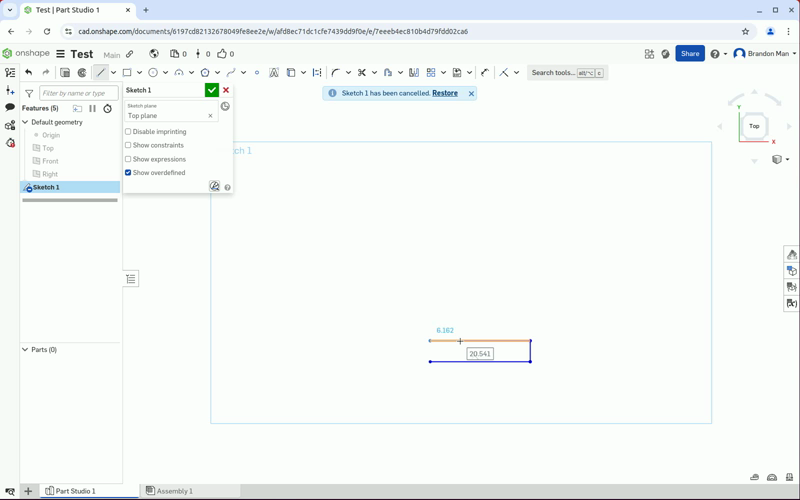
key_down(shift)
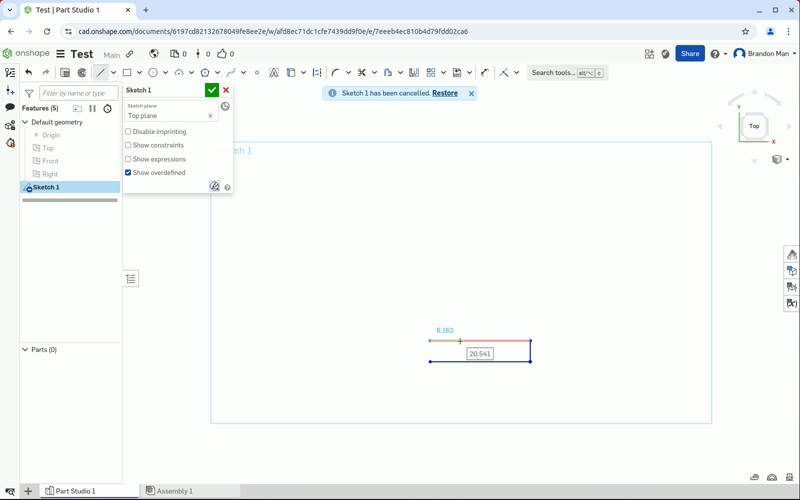
mouse_move(430, 361)
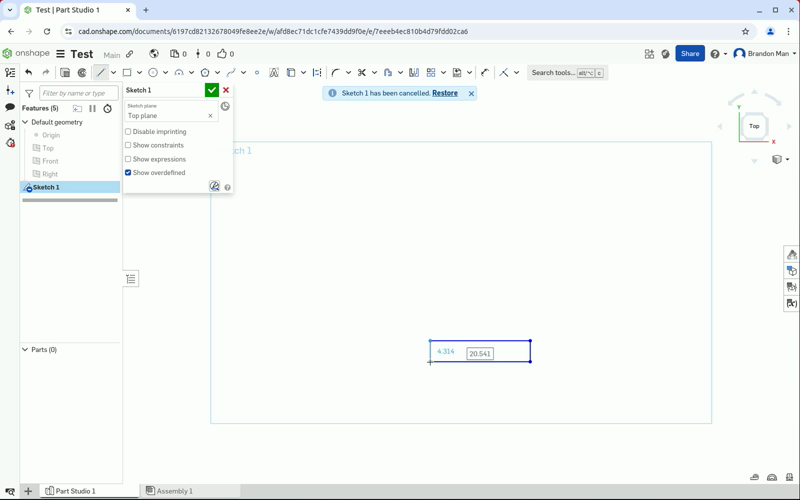
key_up(shift)
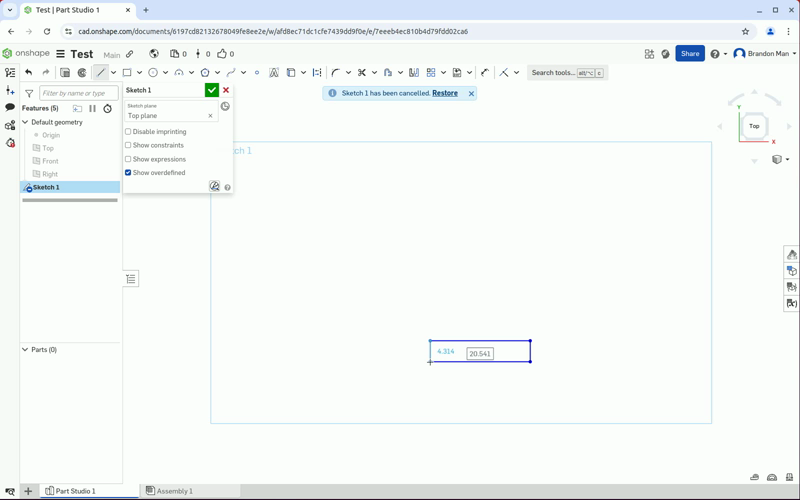
click(430, 361)
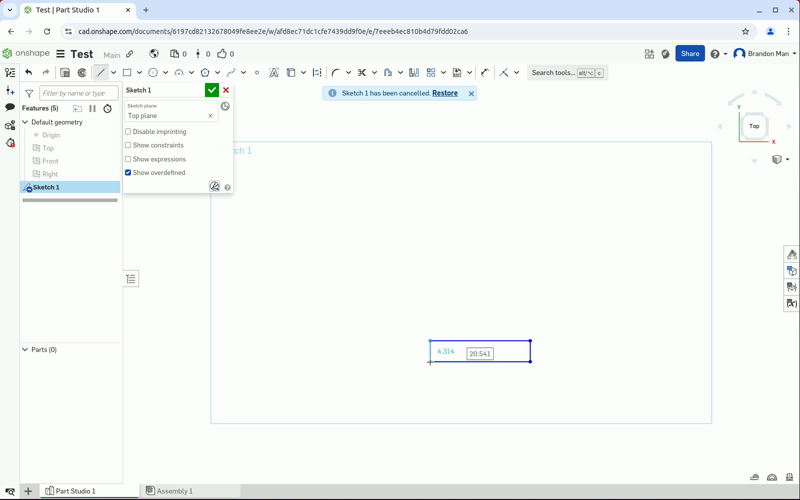
key(esc)
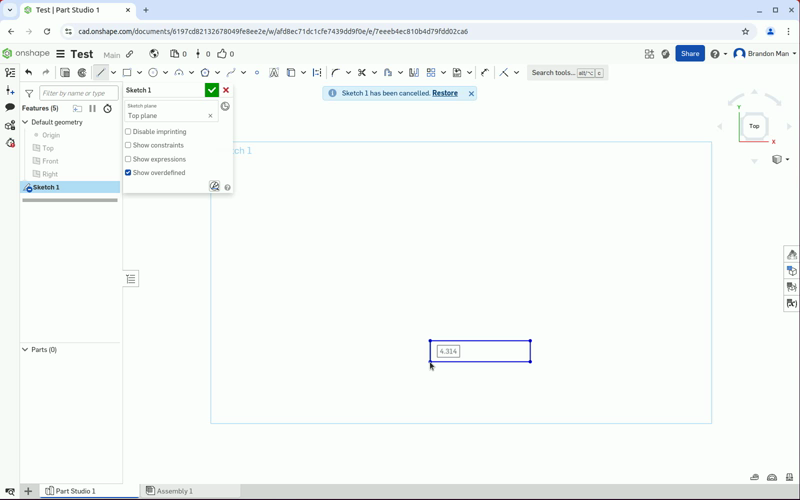
mouse_move(511, 346)
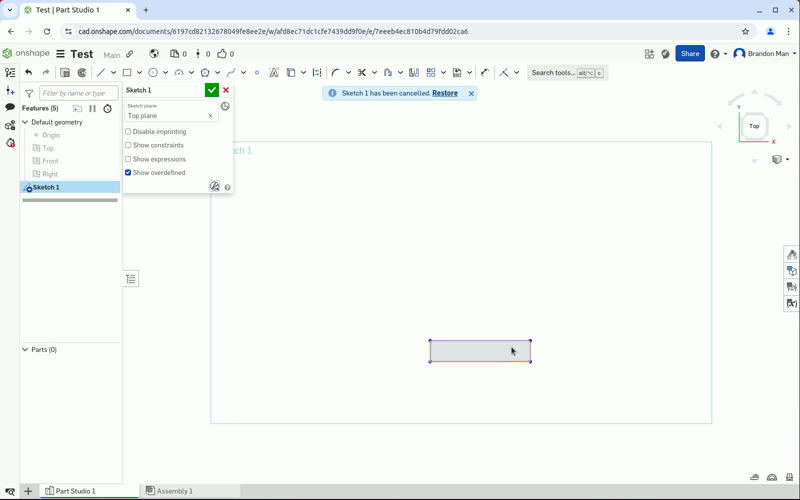
click(511, 346)
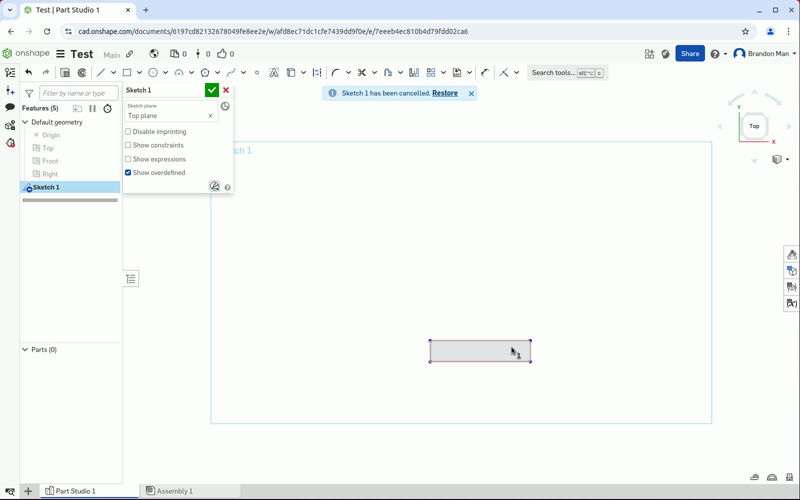
mouse_move(73, 352)
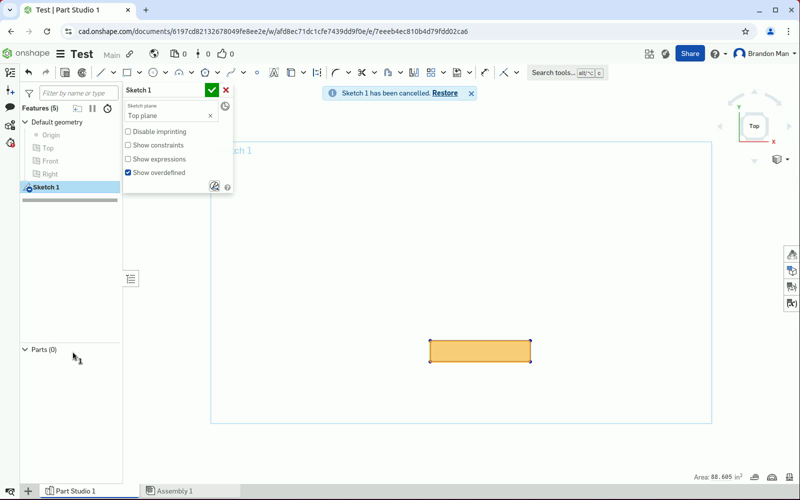
key(shift+y)
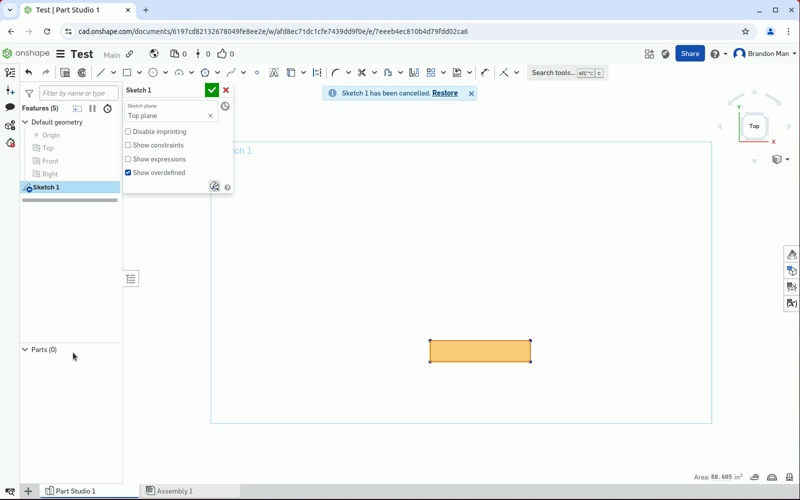
key(shift+e)
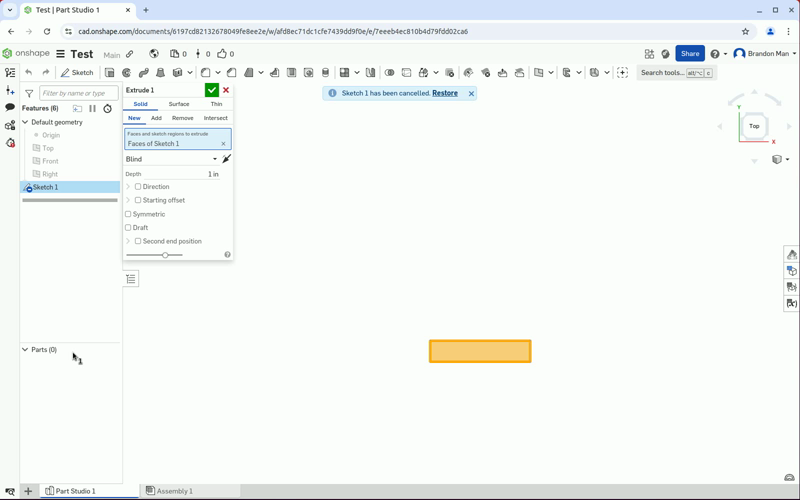
mouse_move(143, 106)
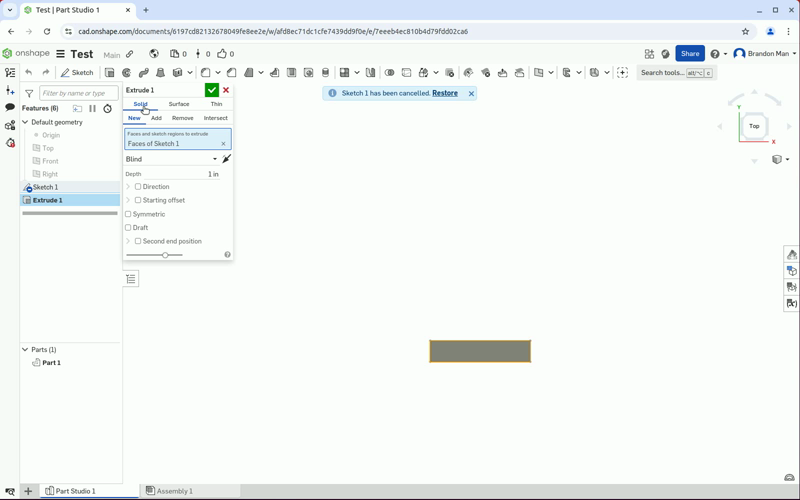
click(143, 106)
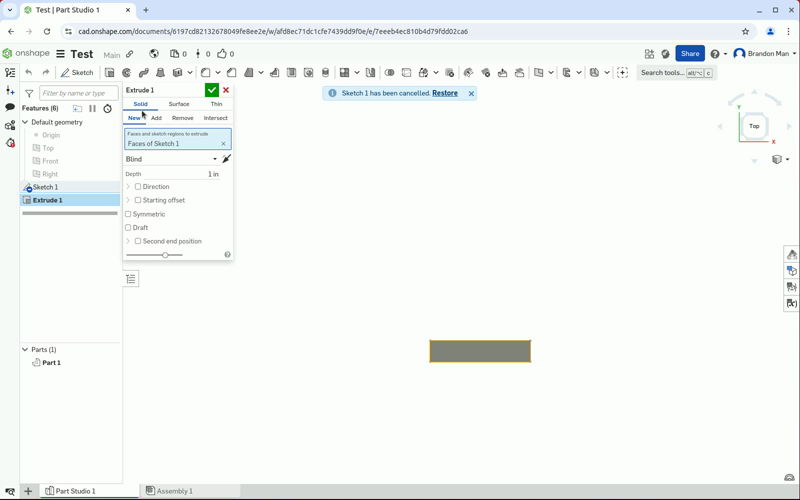
mouse_move(137, 120)
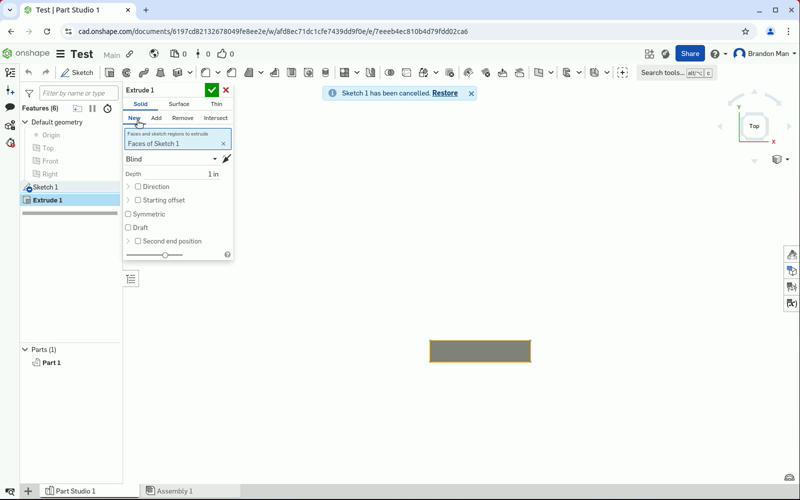
click(137, 120)
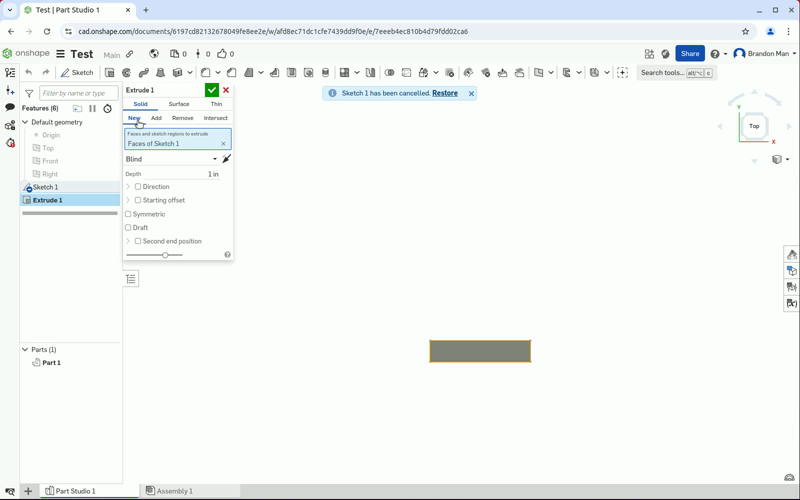
key(tab, 4)
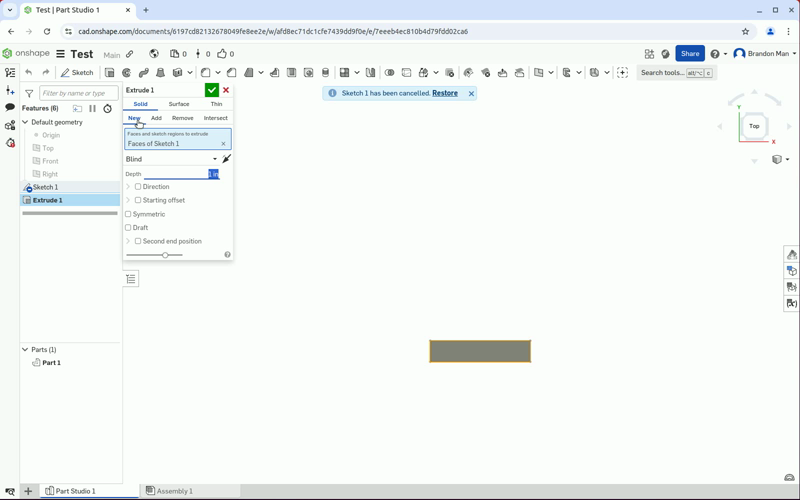
text(10.11)
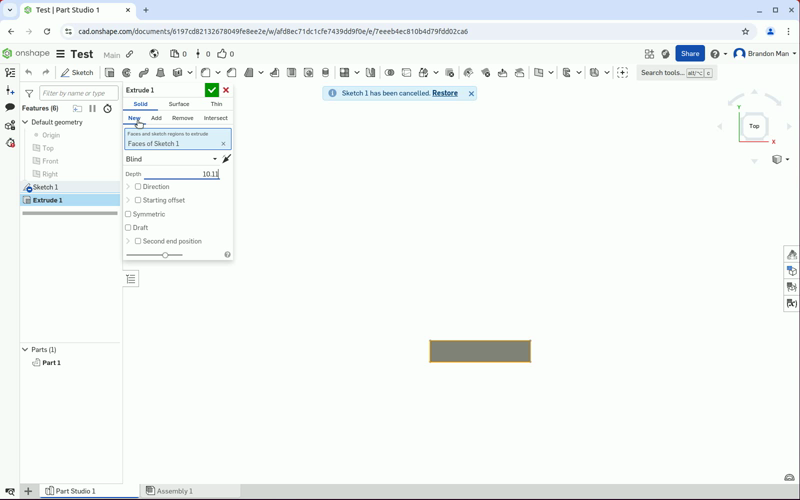
key(enter)
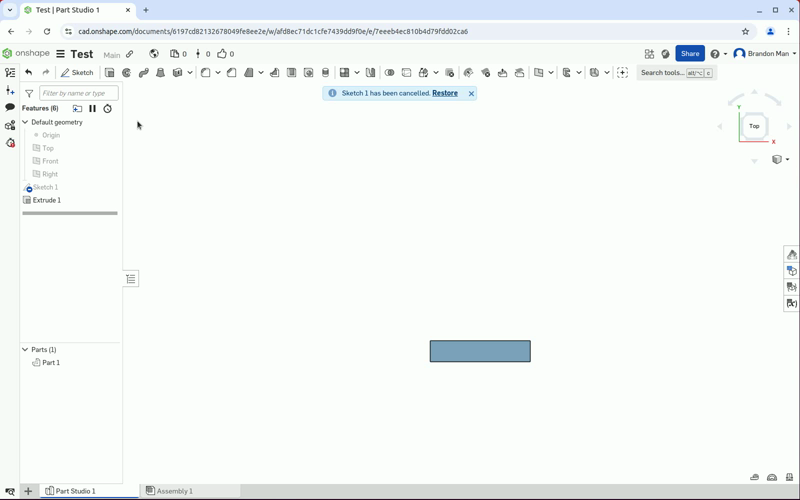
key(shift+h)
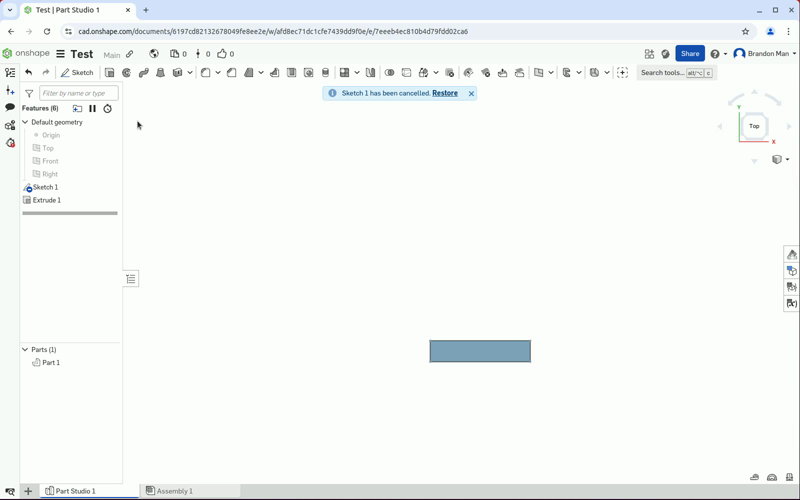
key(shift+h)
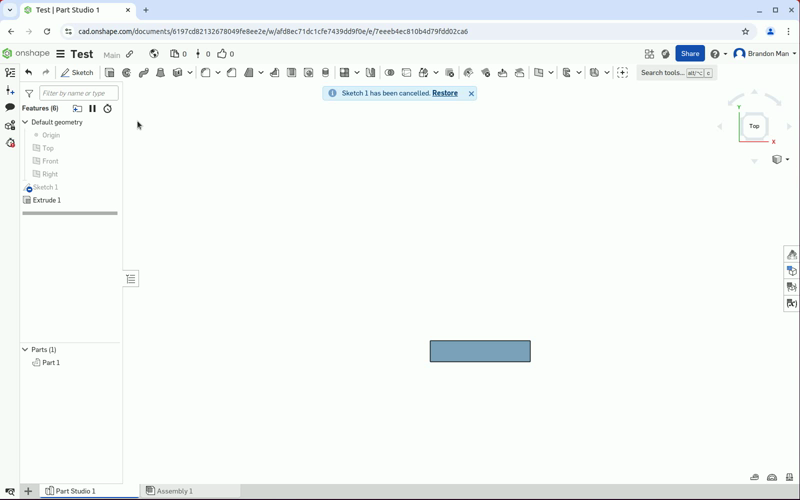
mouse_move(73, 189)
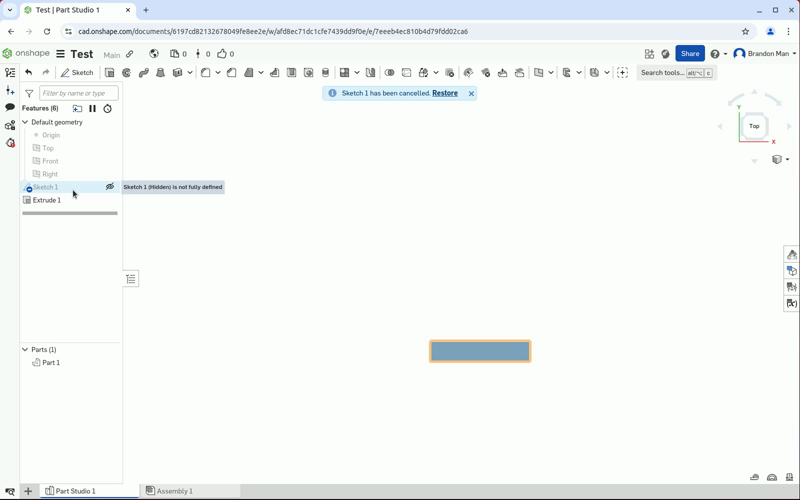
click(73, 189)
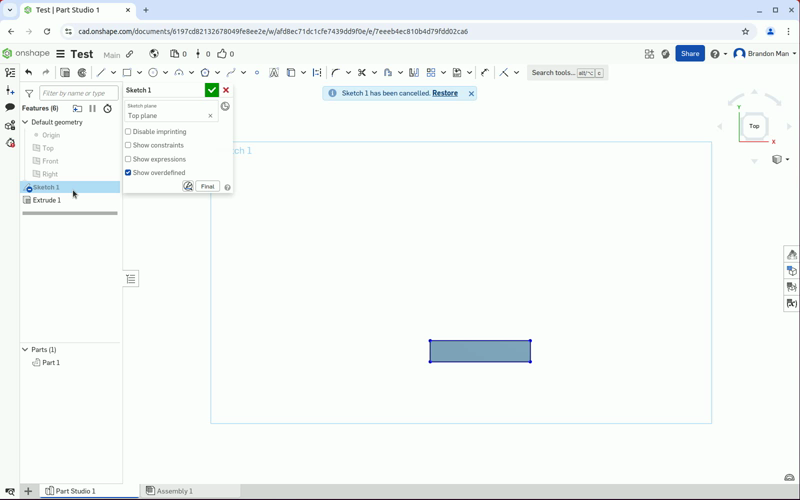
mouse_move(229, 92)
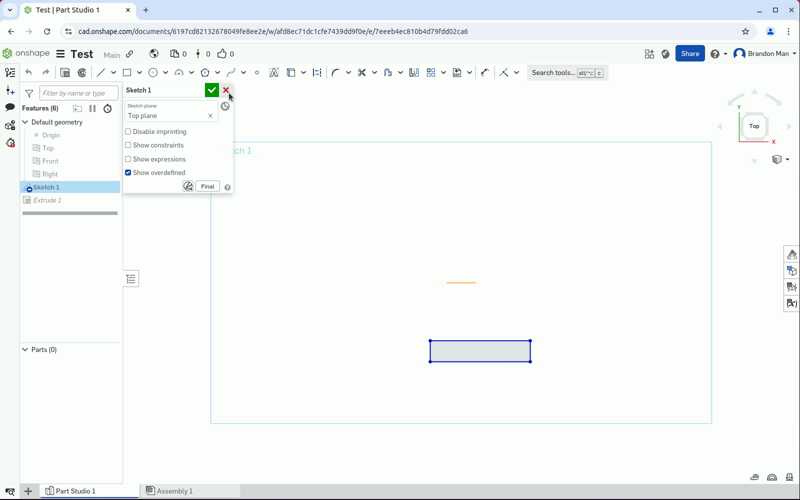
click(229, 92)
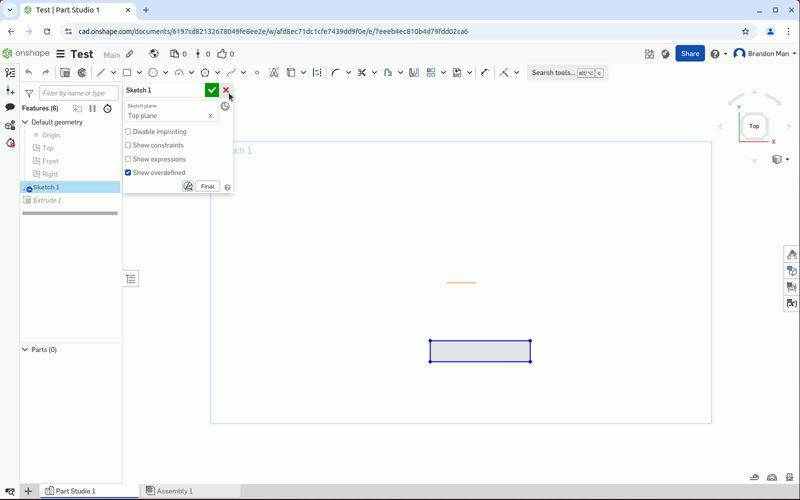
key(shift+s)
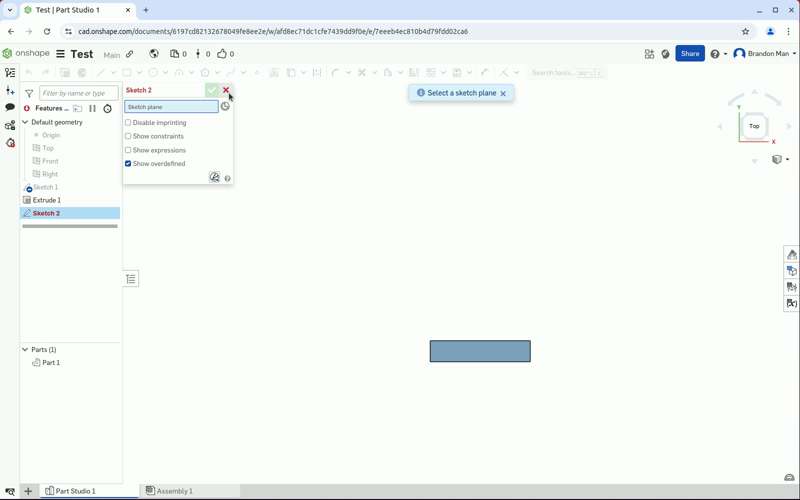
mouse_move(73, 150)
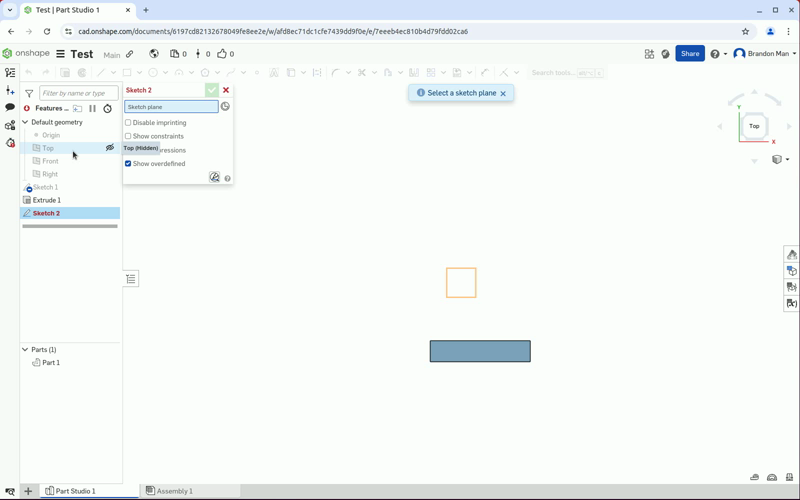
click(73, 150)
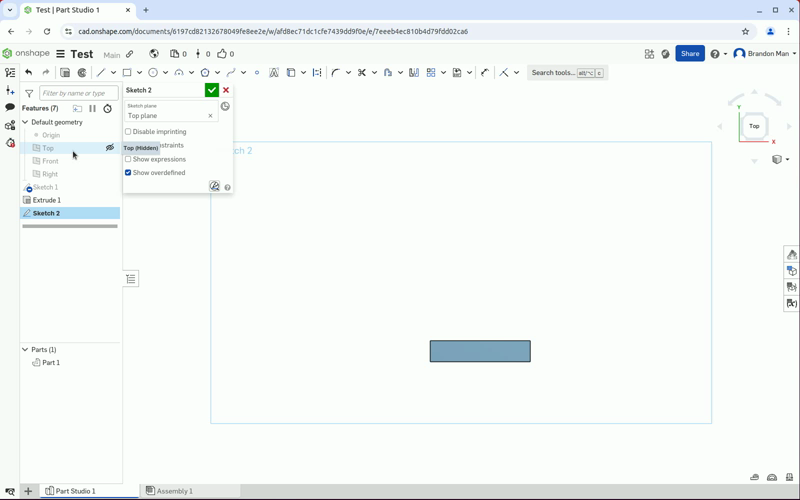
mouse_move(73, 352)
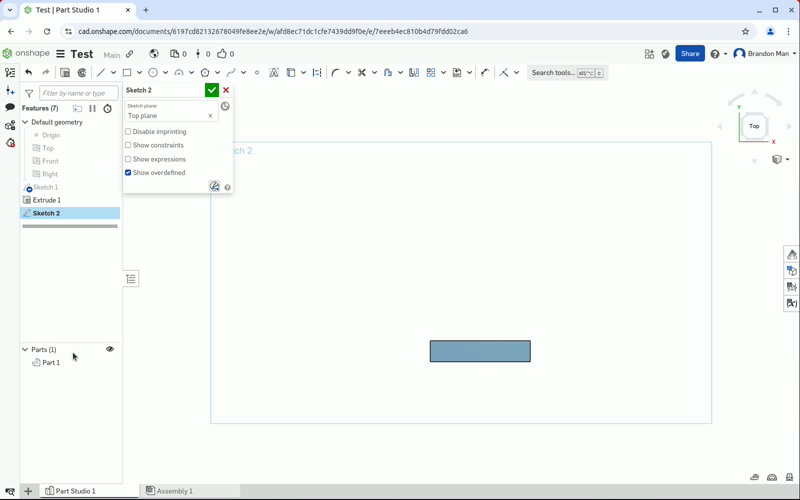
key(y)
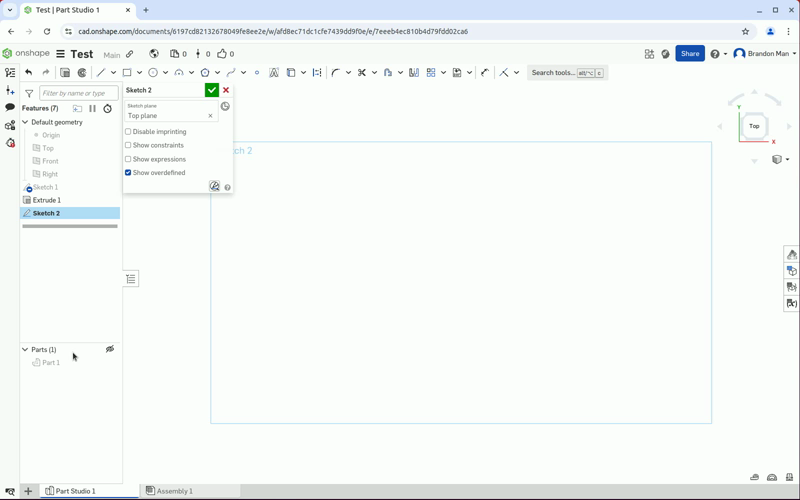
key(l)
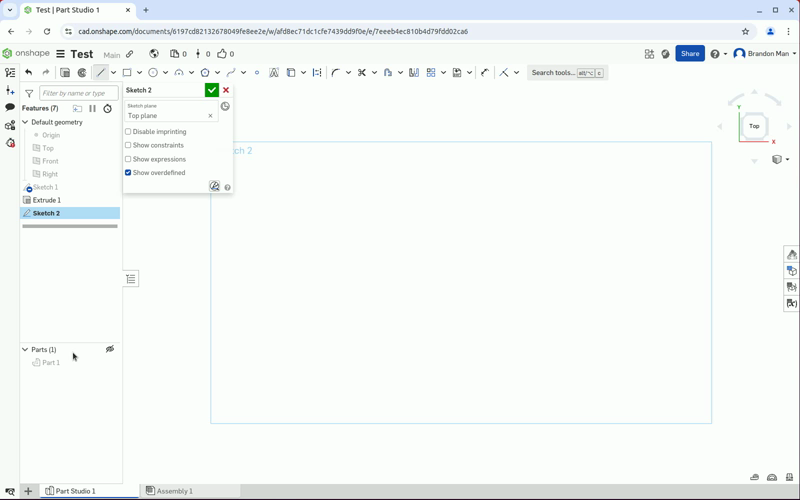
key_down(shift)
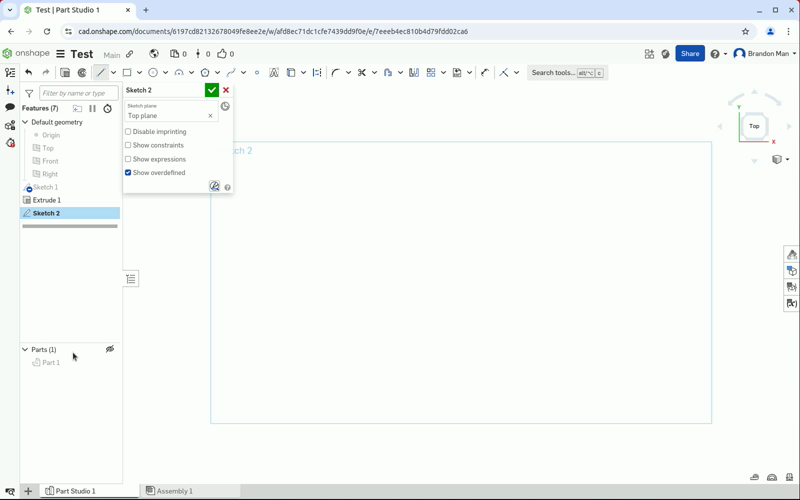
mouse_move(429, 361)
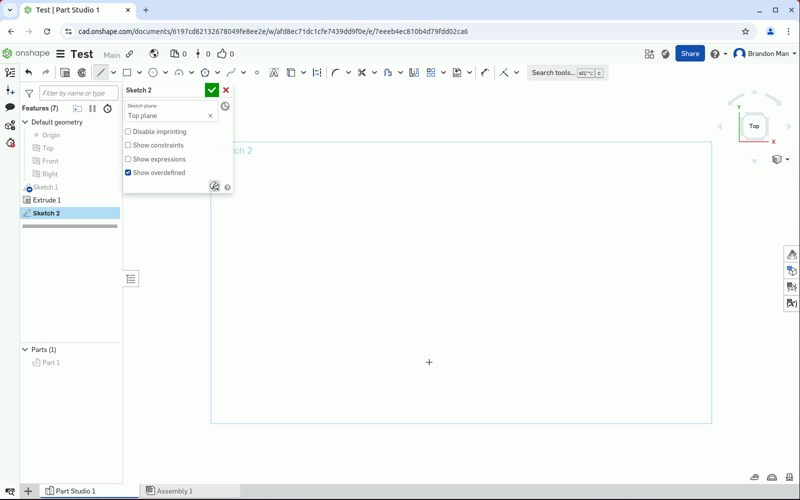
click(429, 361)
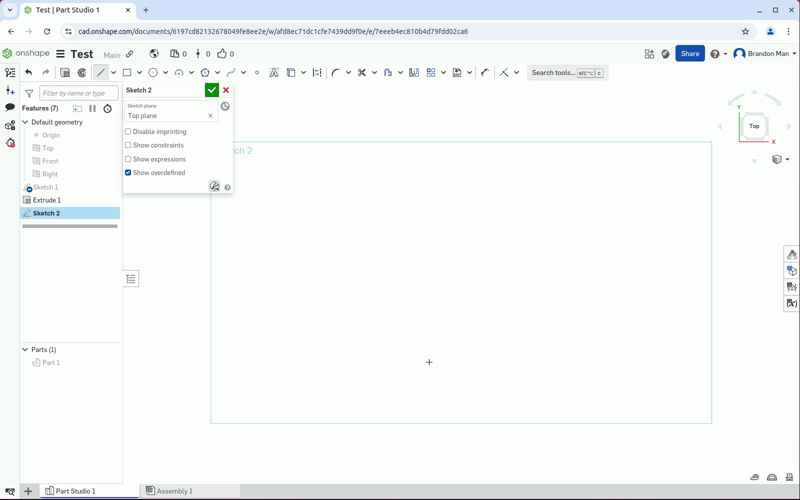
key_up(shift)
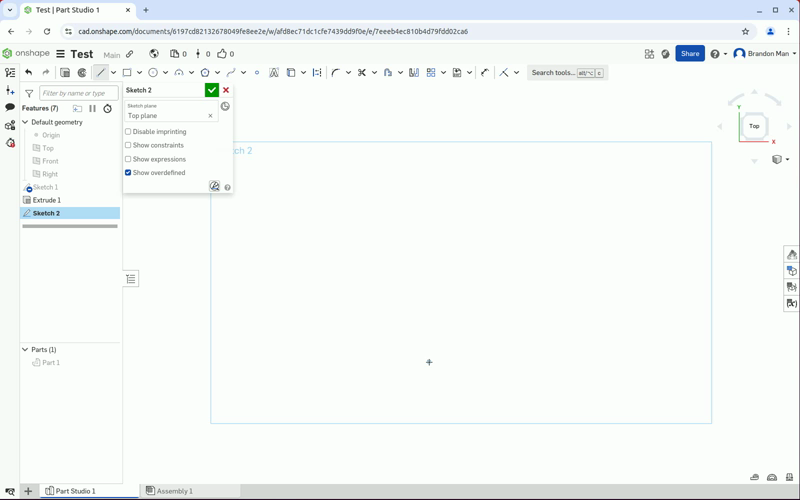
key_down(shift)
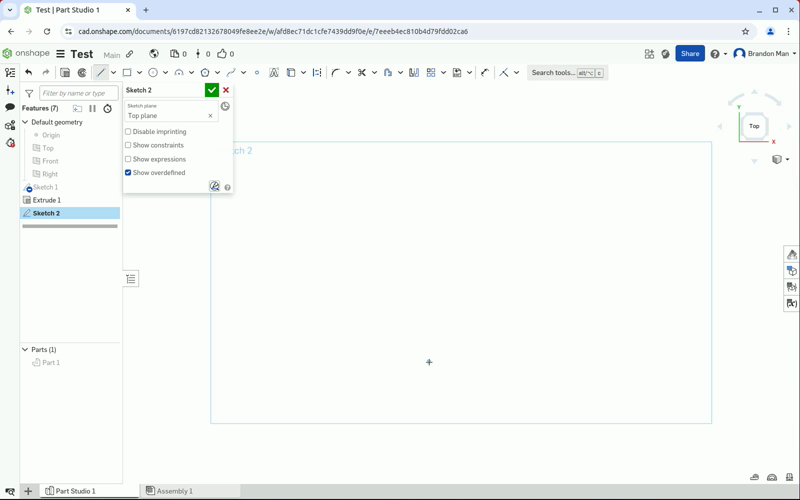
mouse_move(529, 361)
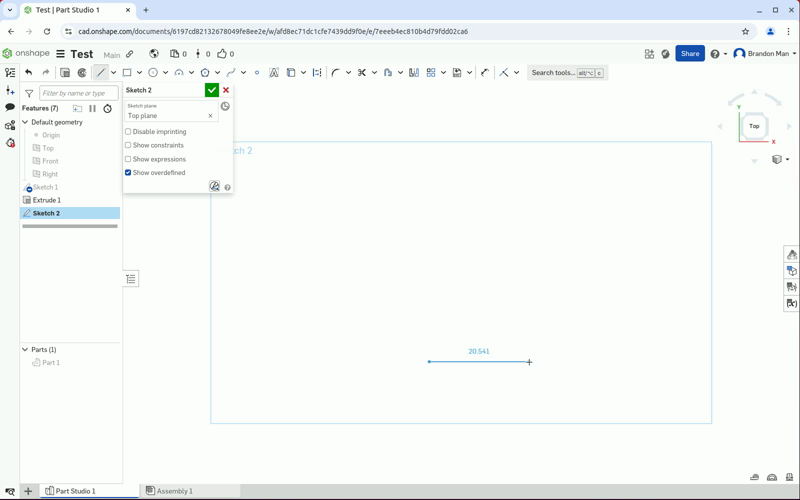
click(529, 361)
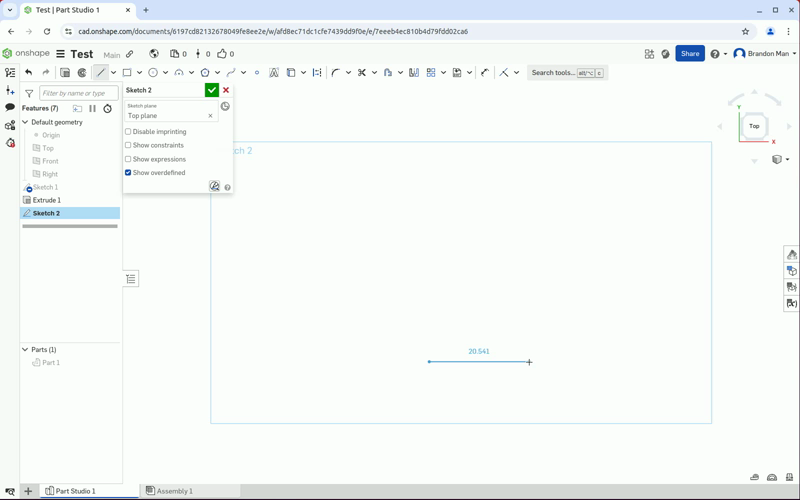
key_up(shift)
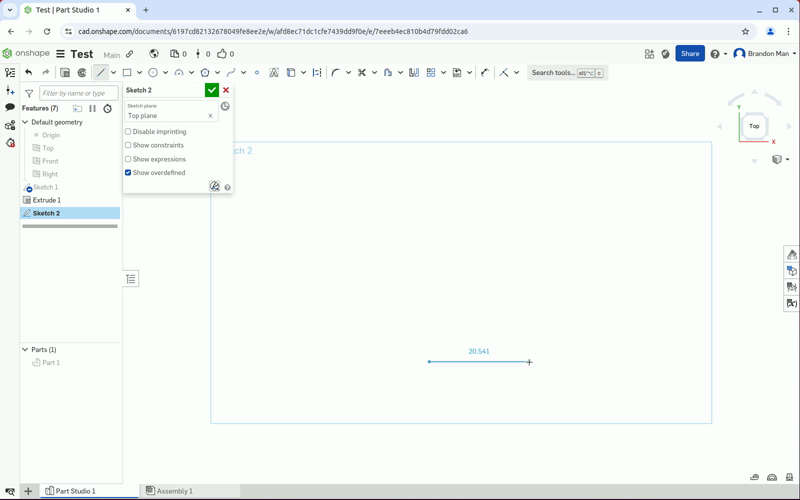
key_down(shift)
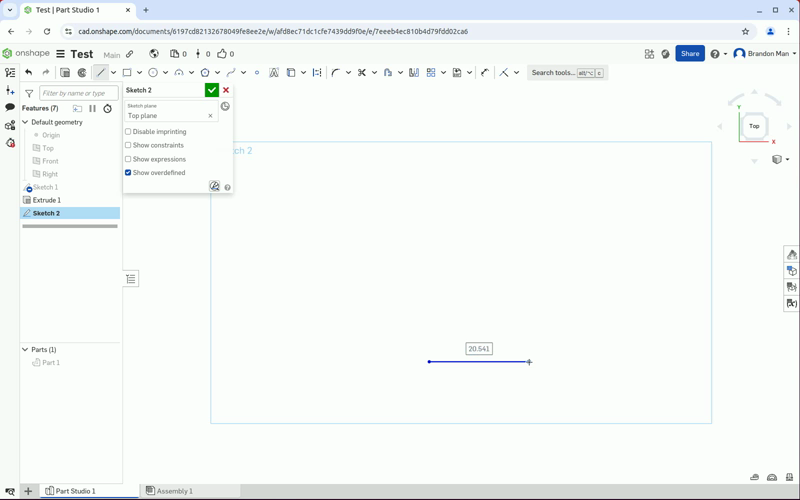
mouse_move(529, 171)
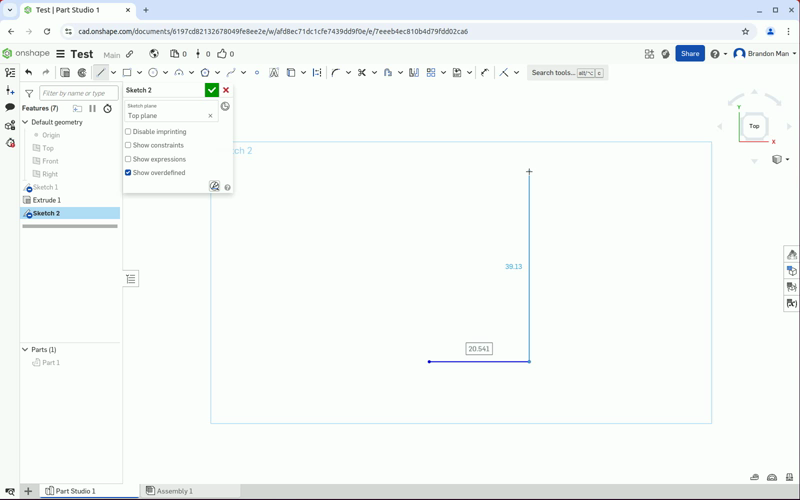
click(529, 171)
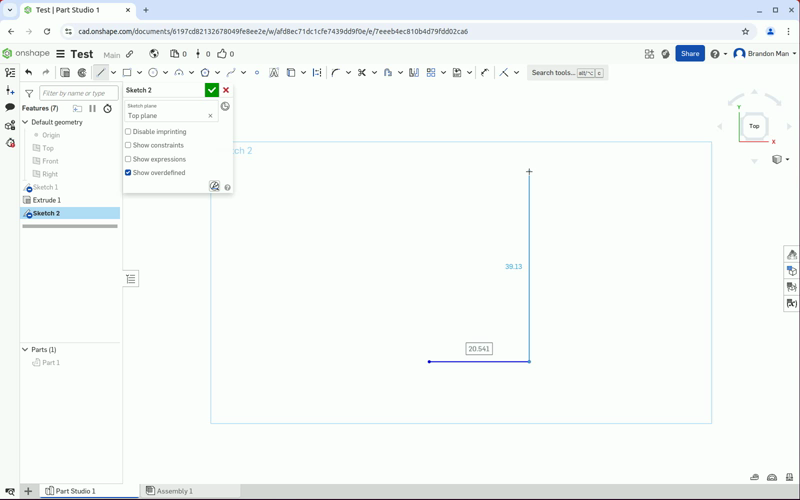
key_up(shift)
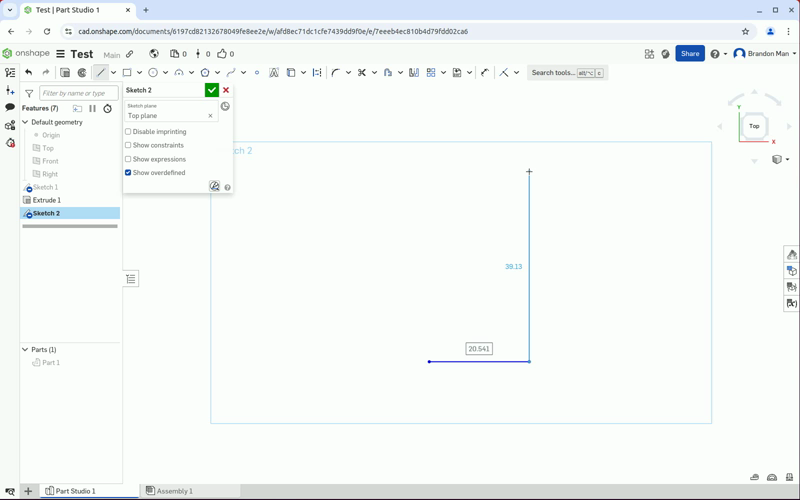
key_down(shift)
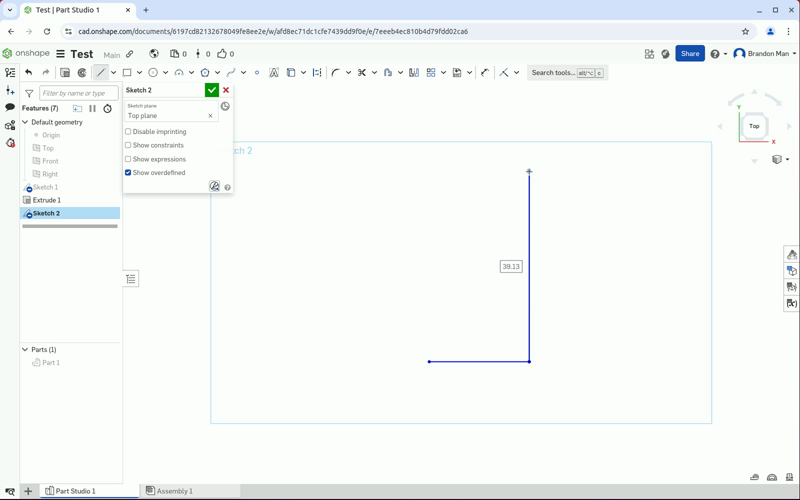
mouse_move(429, 171)
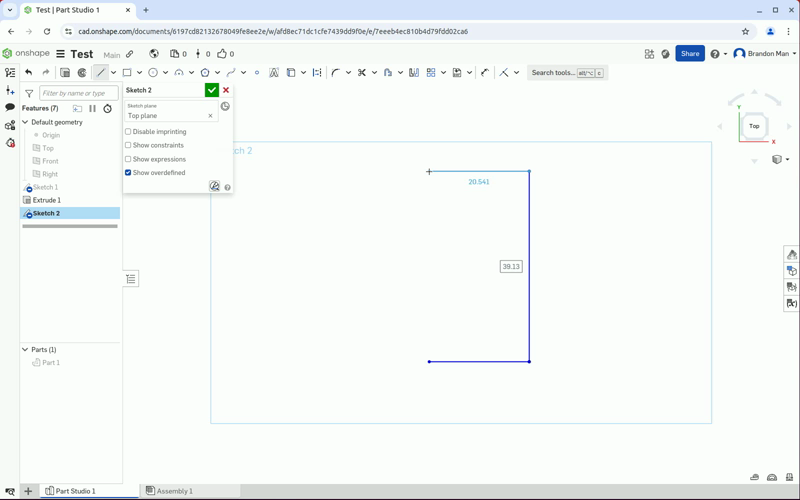
click(429, 171)
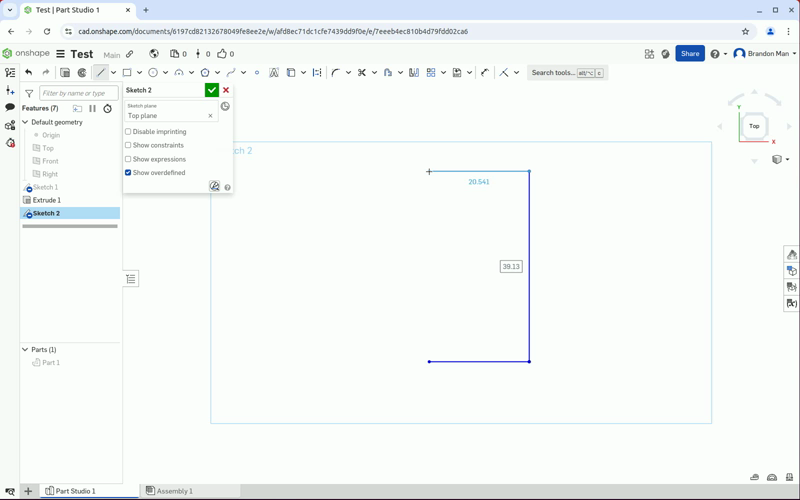
key_up(shift)
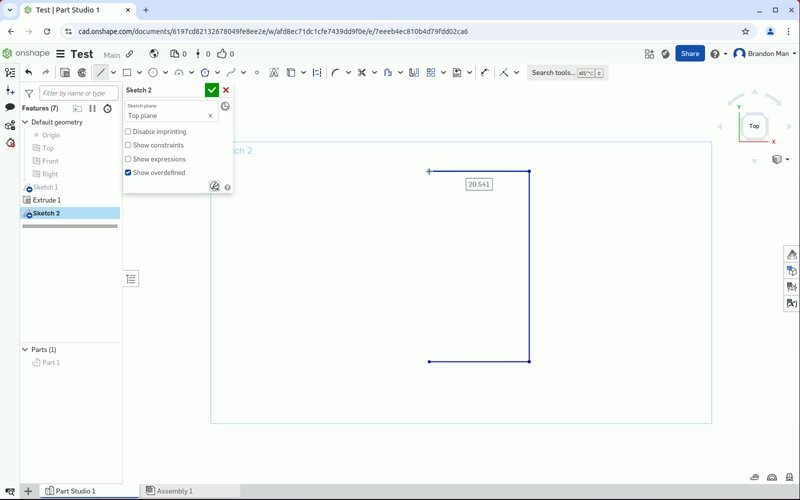
key_down(shift)
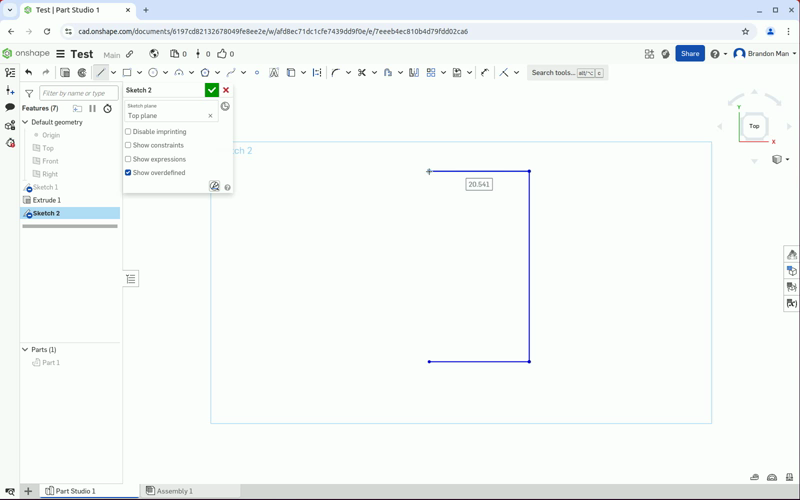
mouse_move(429, 361)
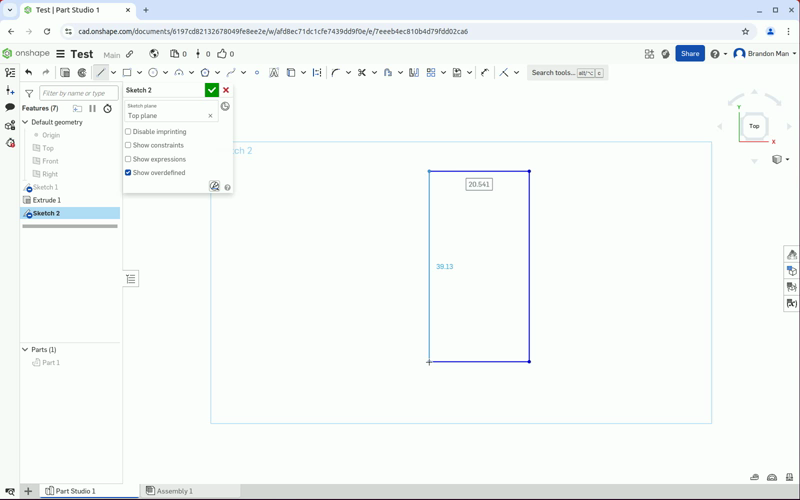
key_up(shift)
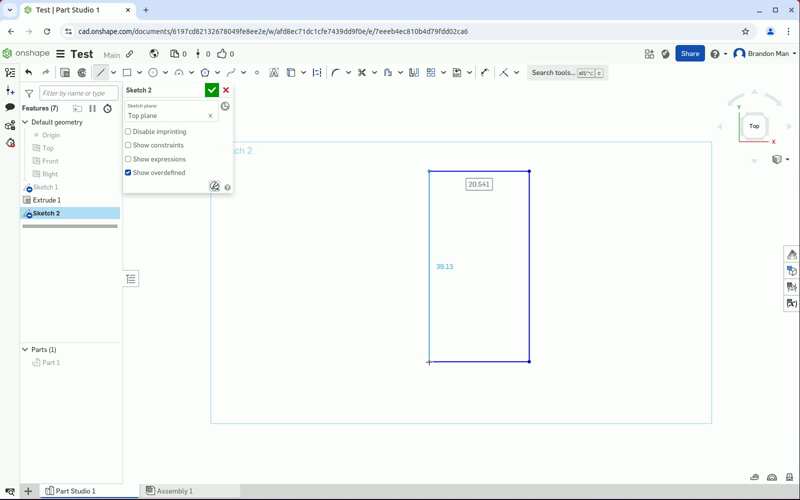
click(429, 361)
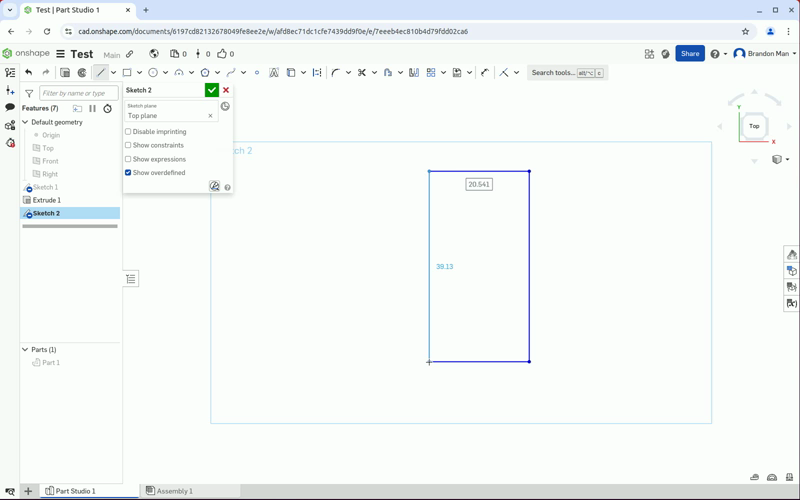
key(esc)
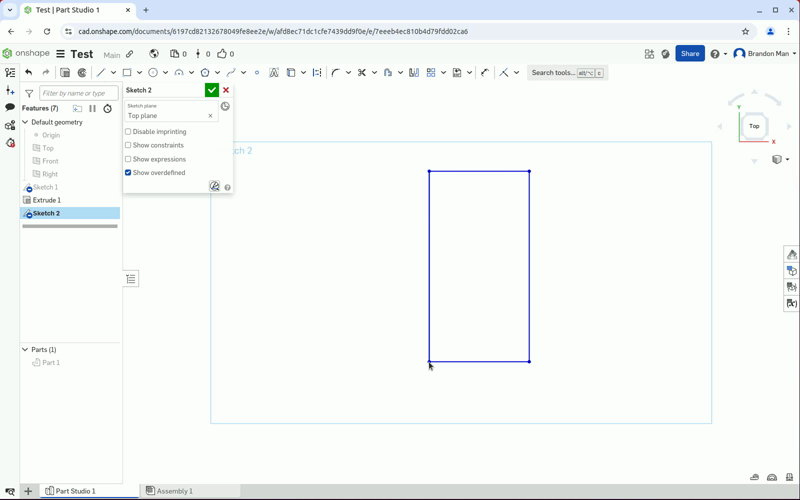
mouse_move(496, 312)
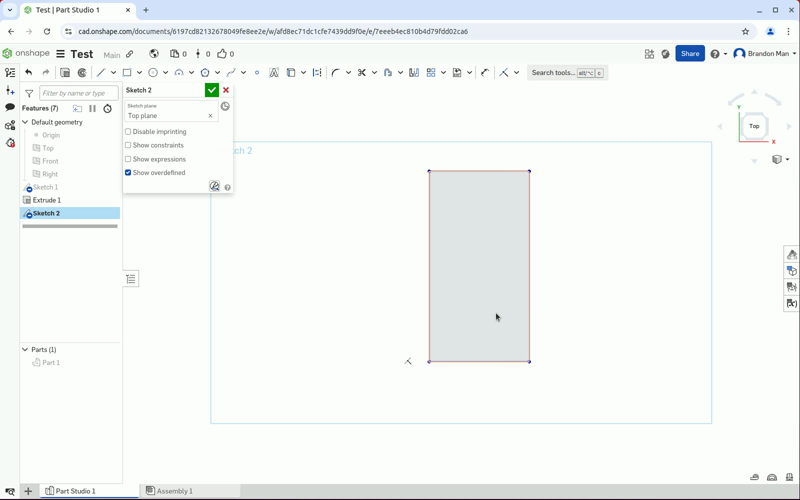
click(496, 312)
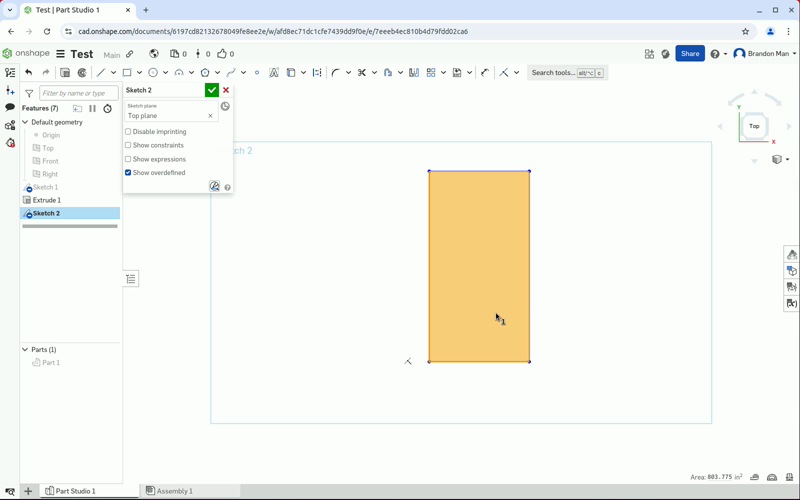
mouse_move(73, 352)
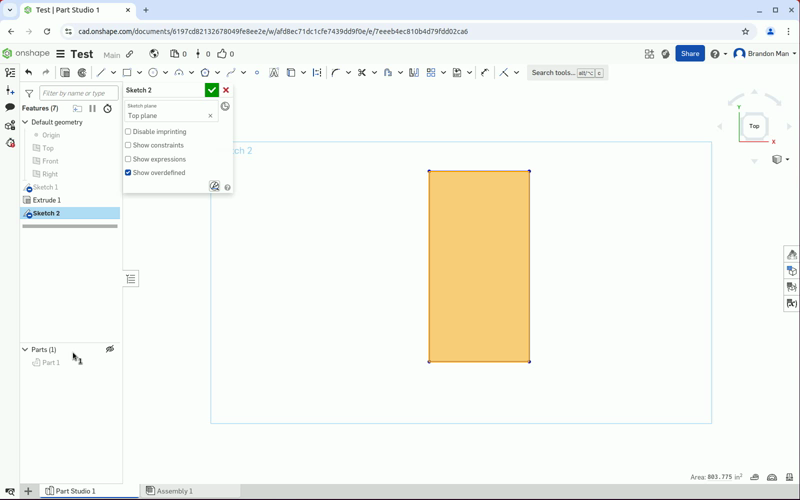
key(shift+y)
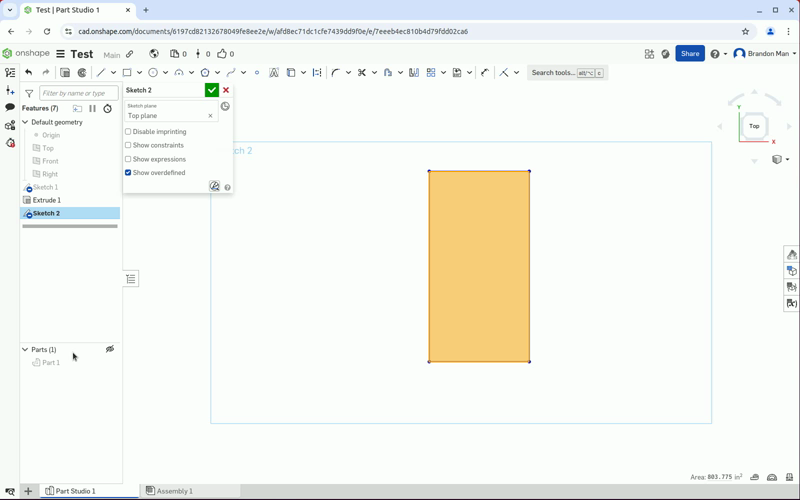
key(shift+e)
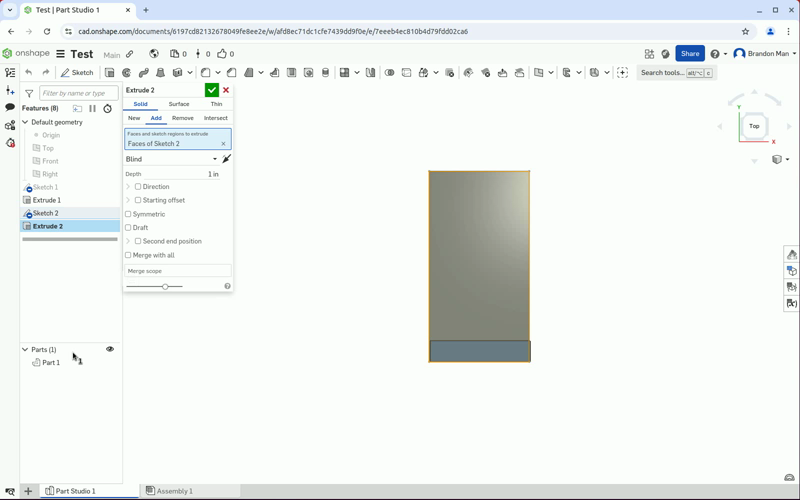
mouse_move(143, 106)
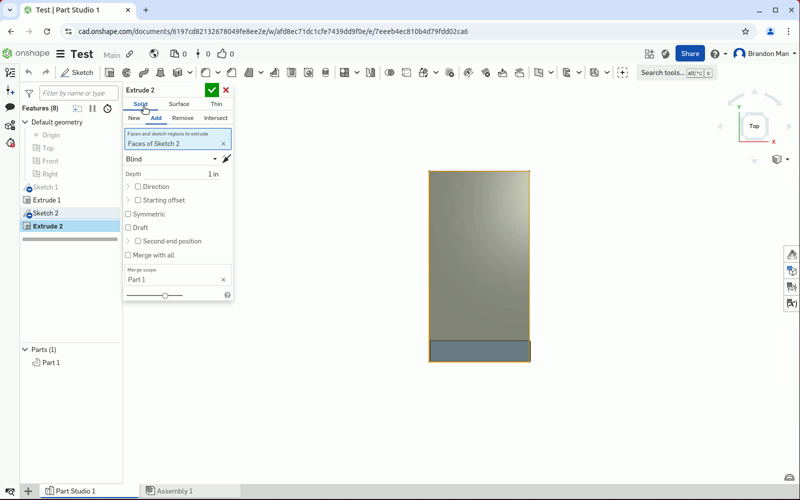
click(143, 106)
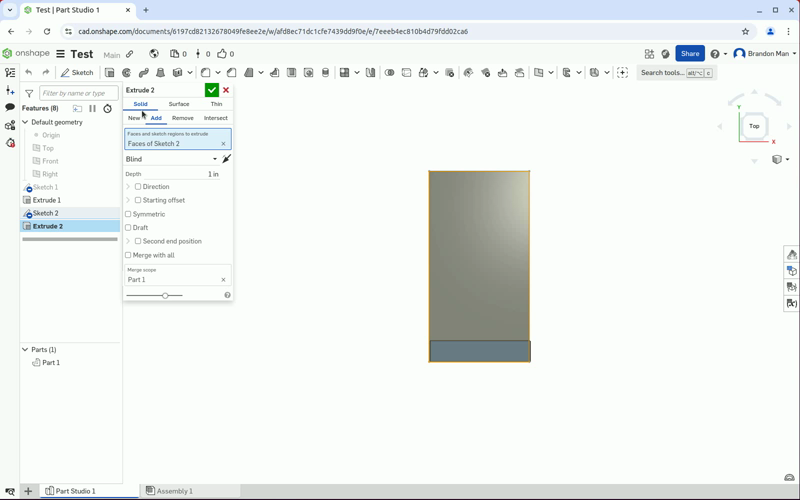
mouse_move(137, 120)
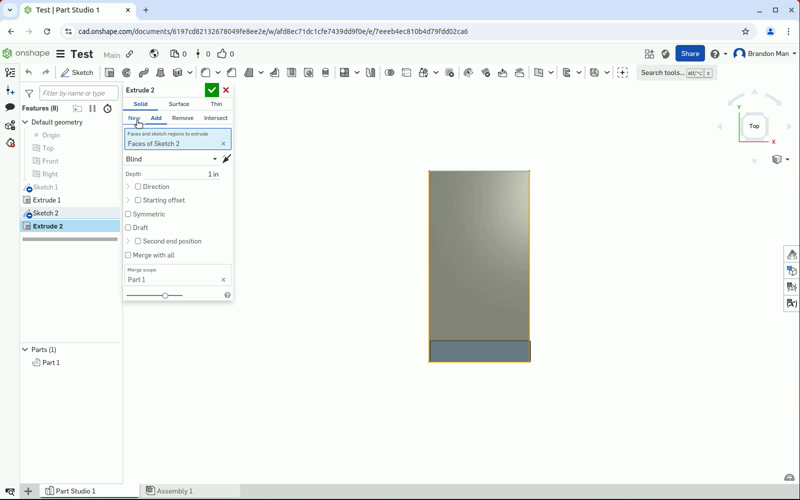
click(137, 120)
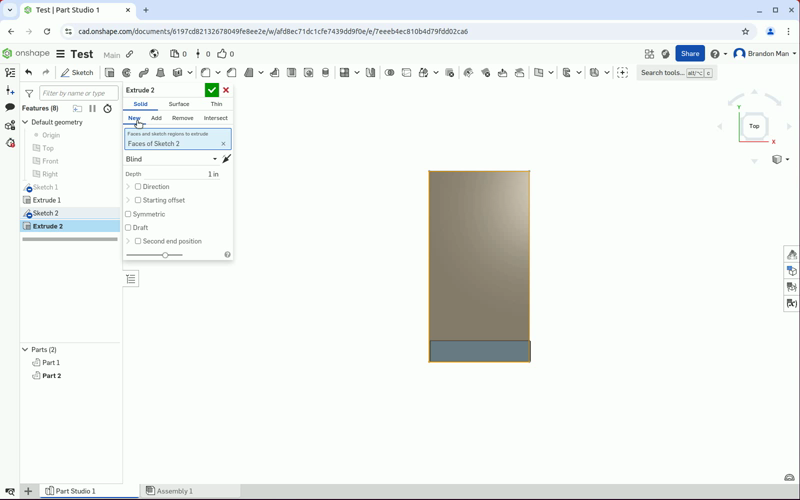
key(tab, 4)
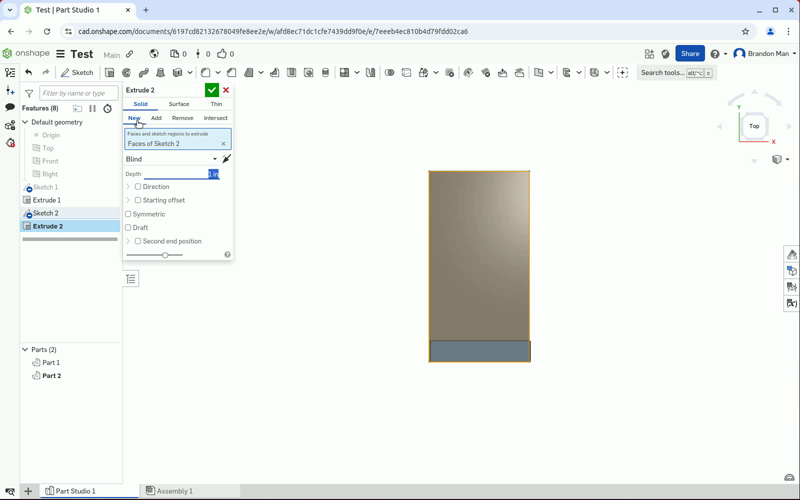
text(-2.648)
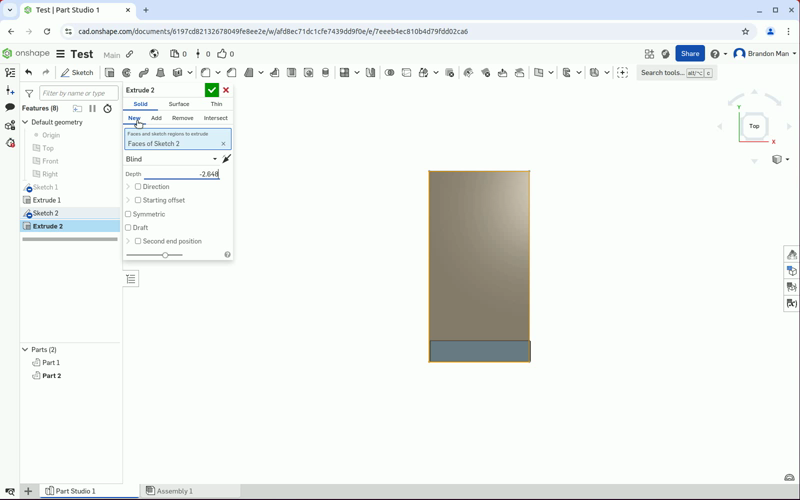
key(enter)
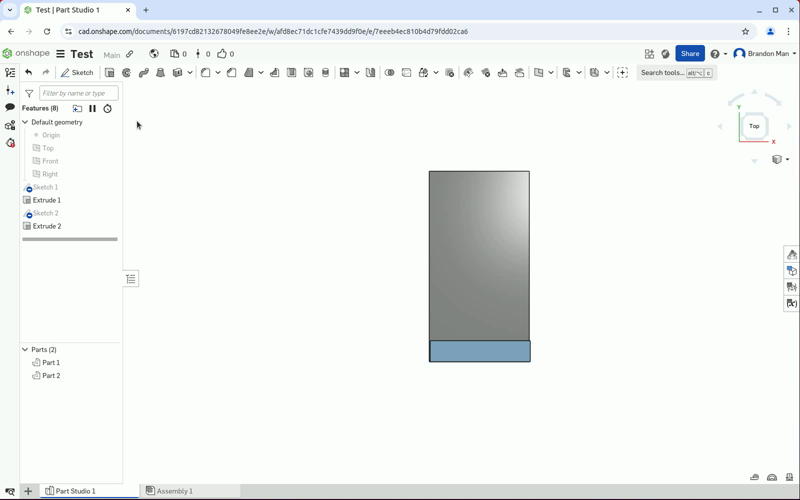
key(shift+h)
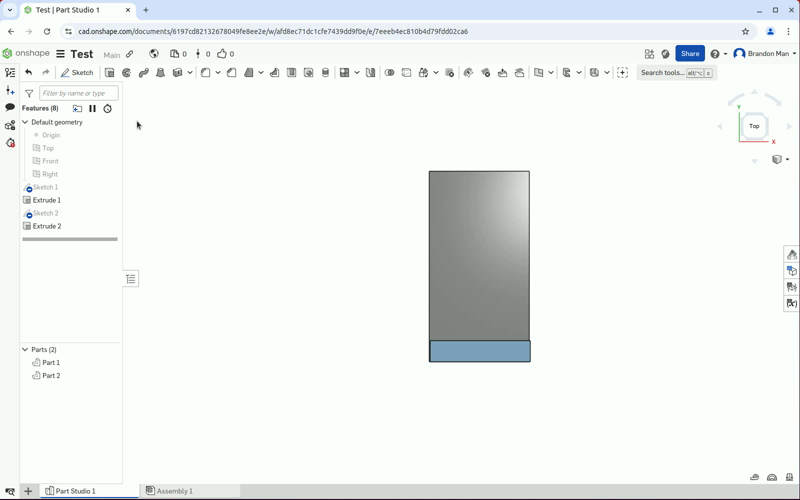
key(shift+h)
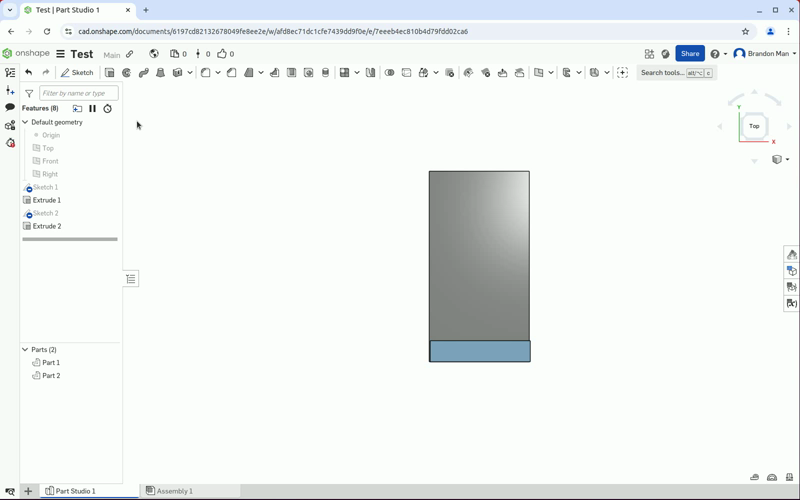
mouse_move(73, 189)
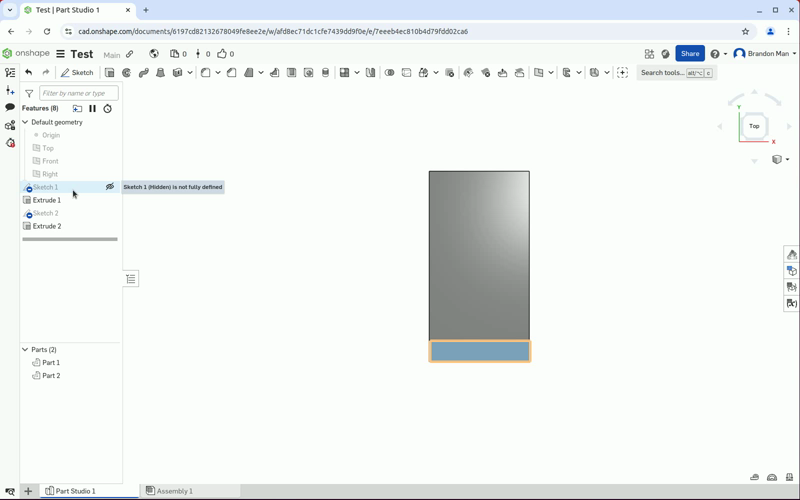
click(73, 189)
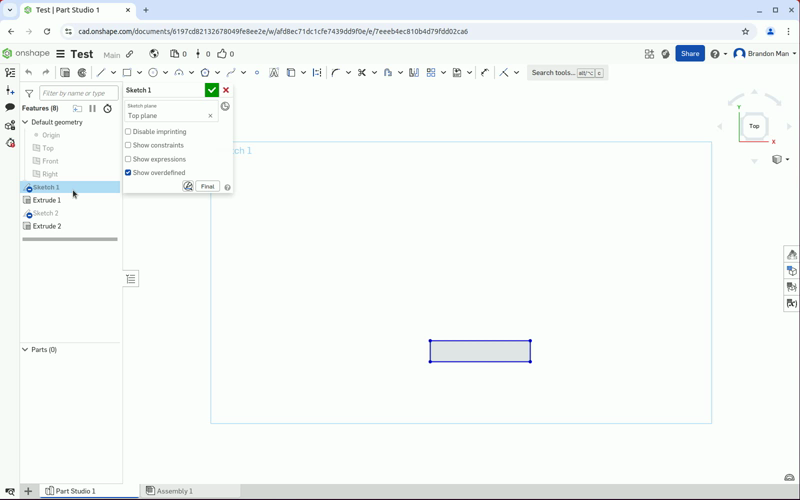
mouse_move(229, 92)
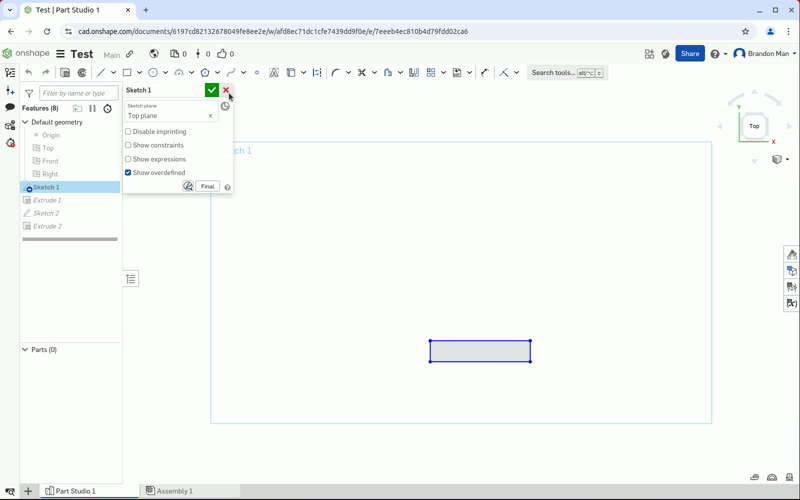
click(229, 92)
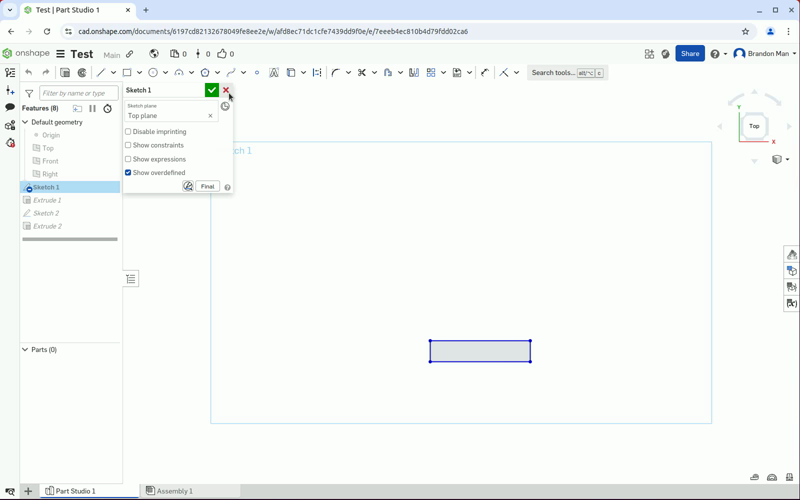
key(shift+s)
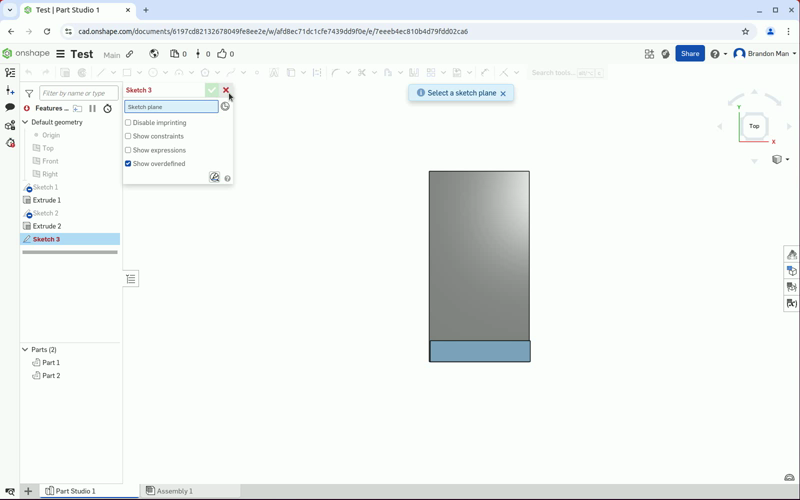
mouse_move(73, 150)
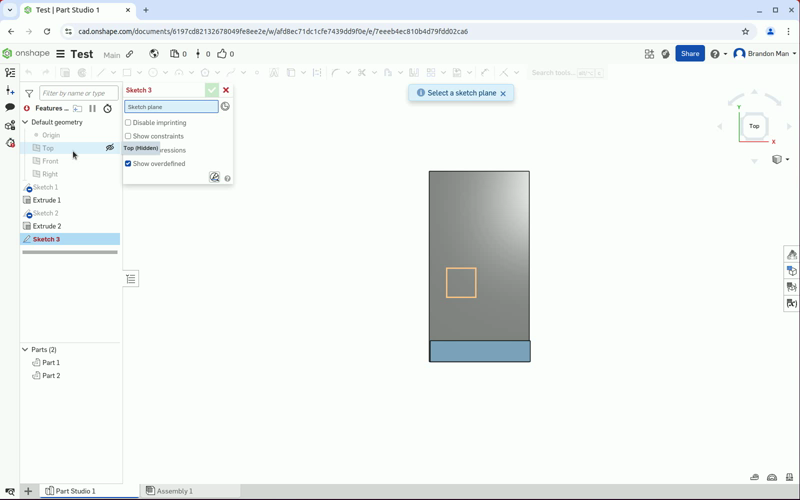
click(73, 150)
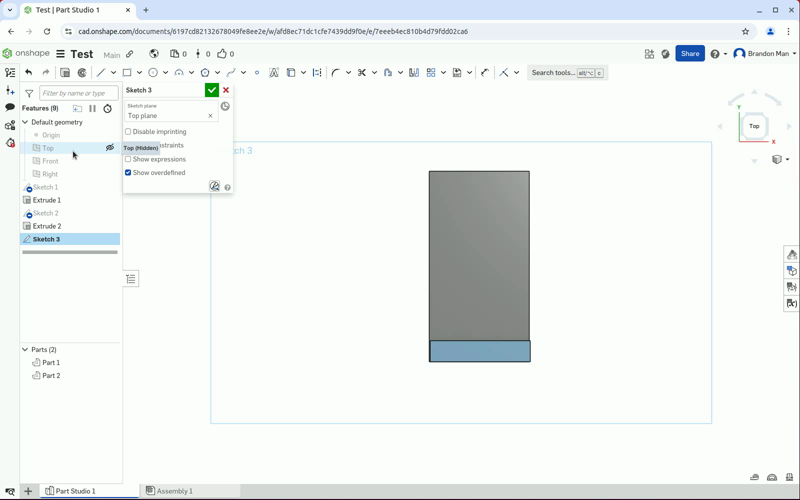
mouse_move(73, 352)
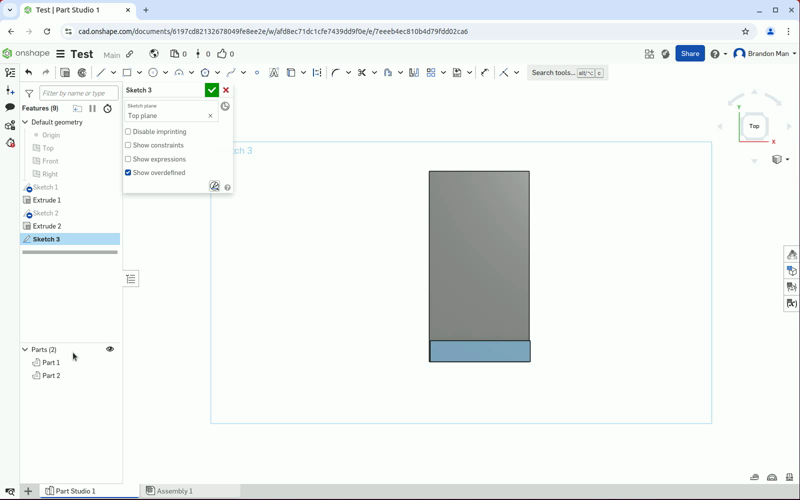
key(y)
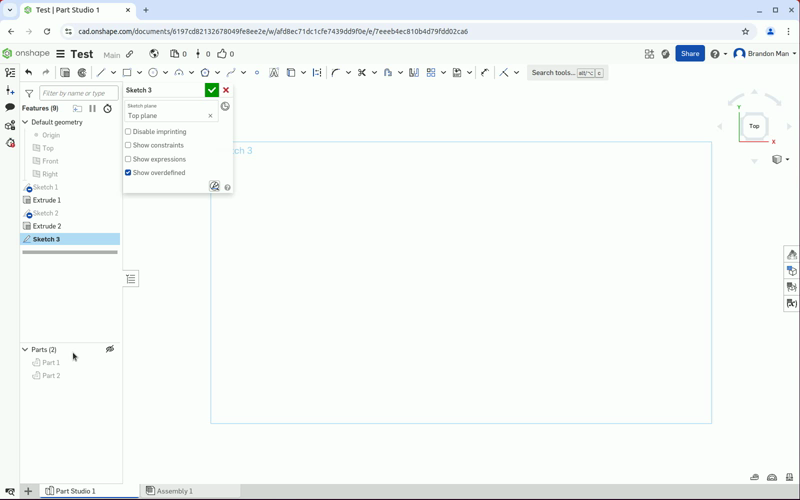
key(c)
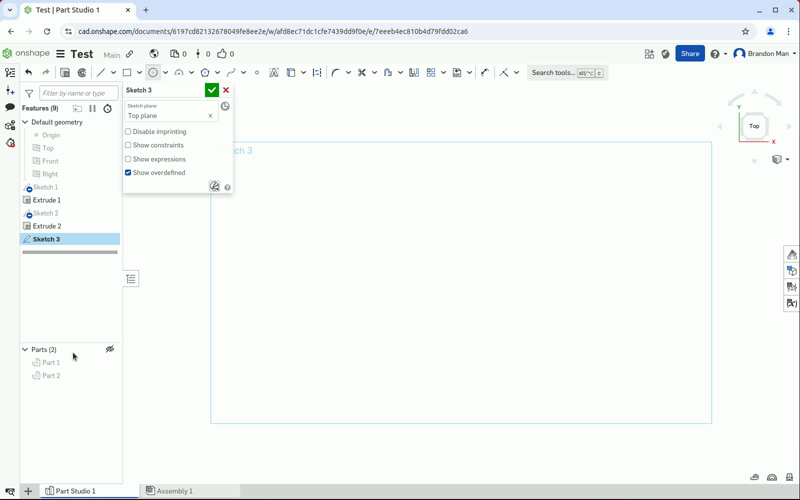
key_down(shift)
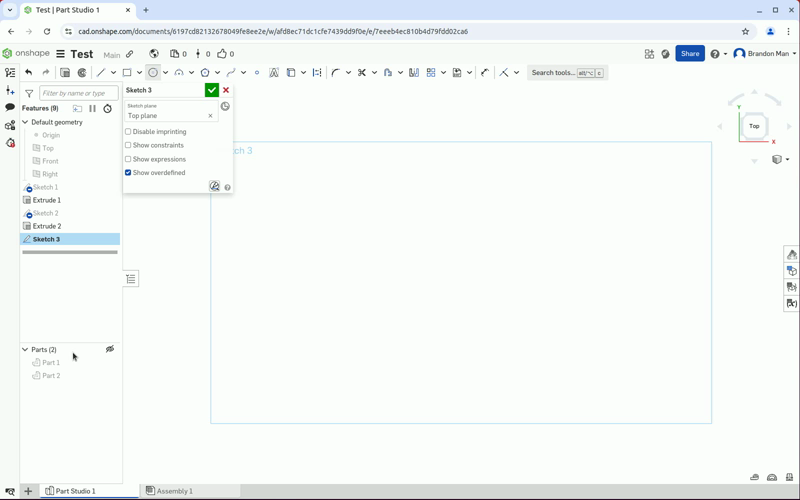
mouse_move(455, 195)
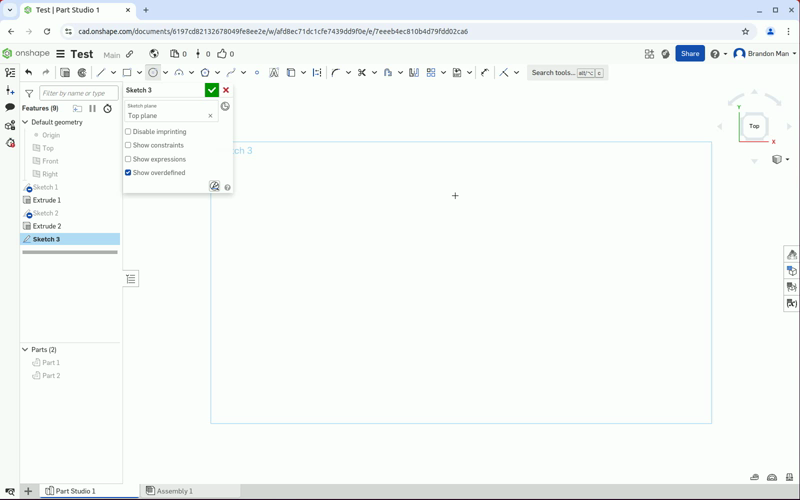
click(455, 195)
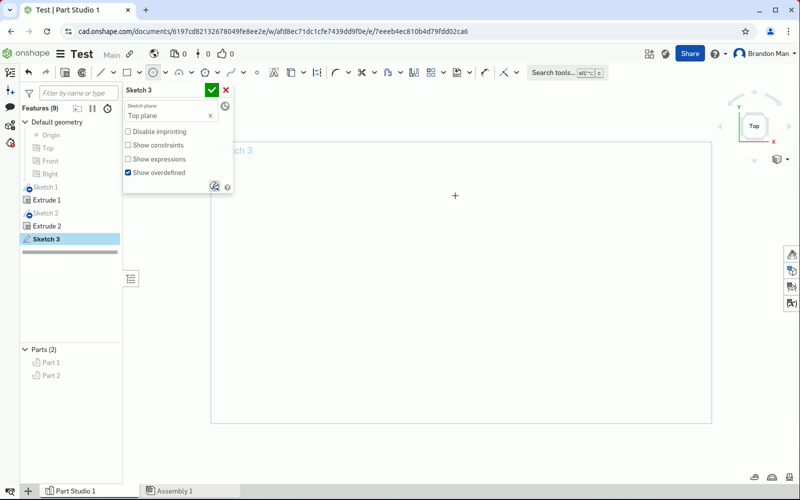
key_up(shift)
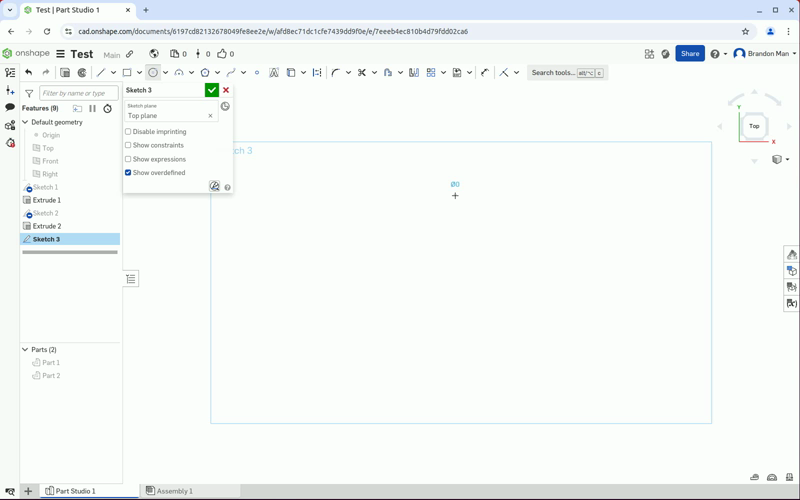
mouse_move(465, 195)
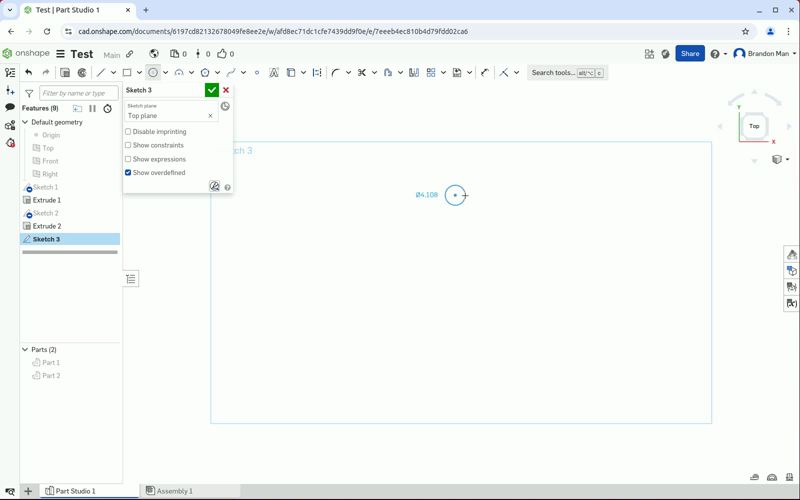
click(465, 195)
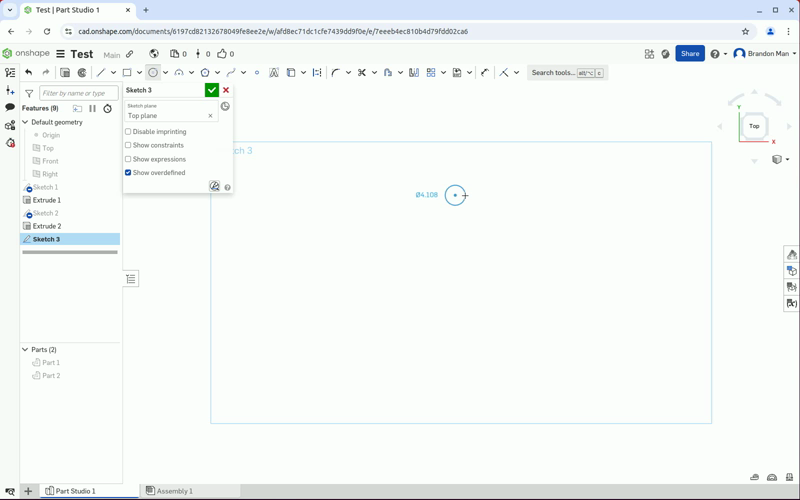
key(esc)
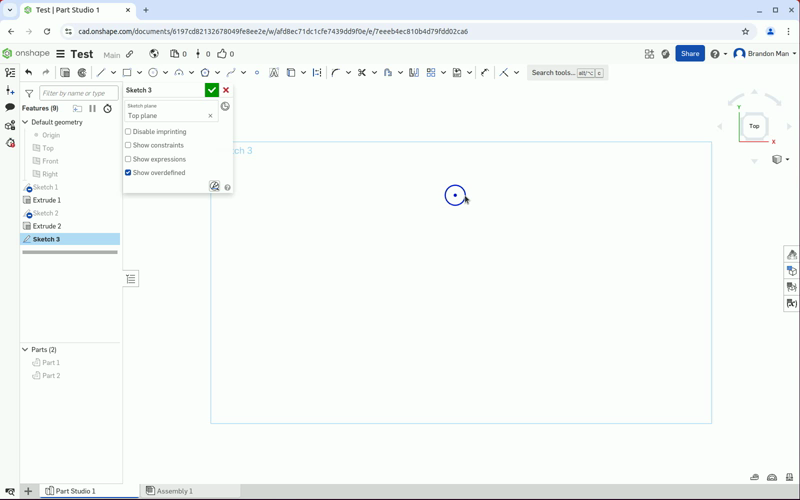
mouse_move(457, 187)
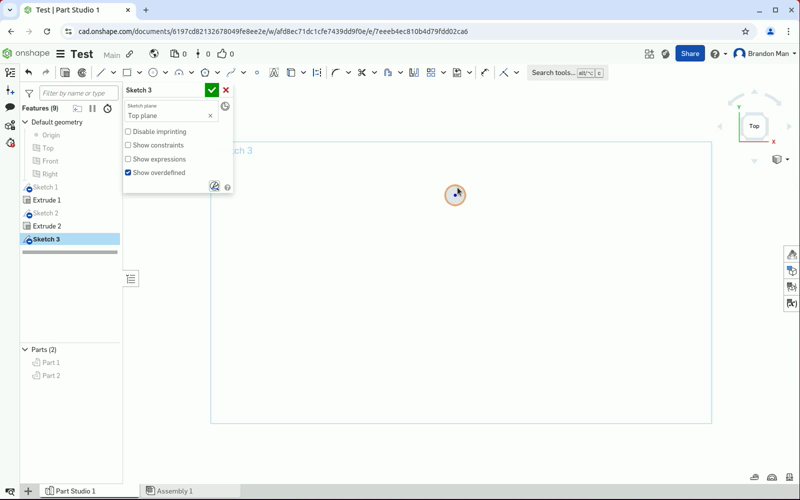
scroll(6)
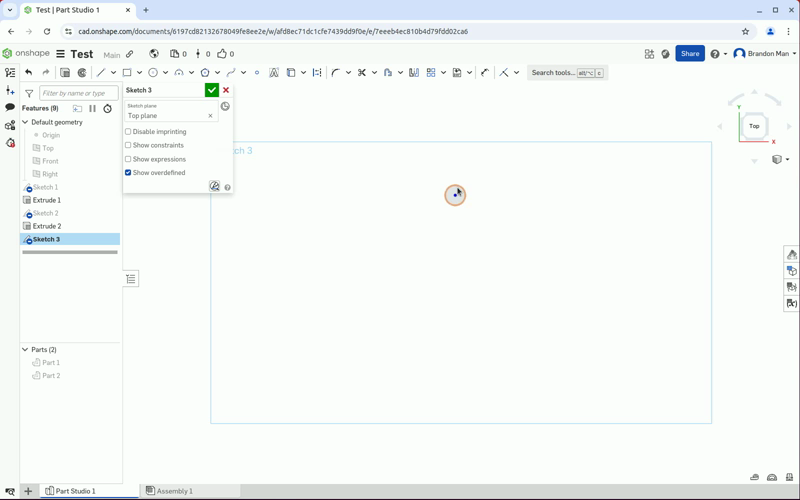
scroll(6)
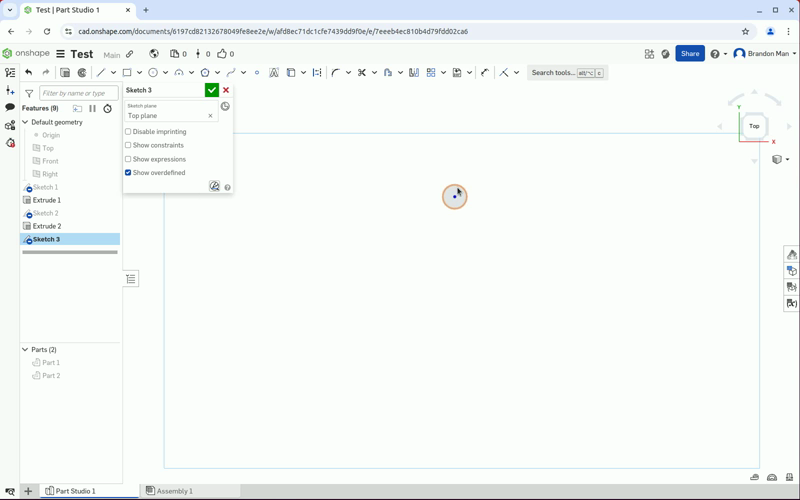
scroll(6)
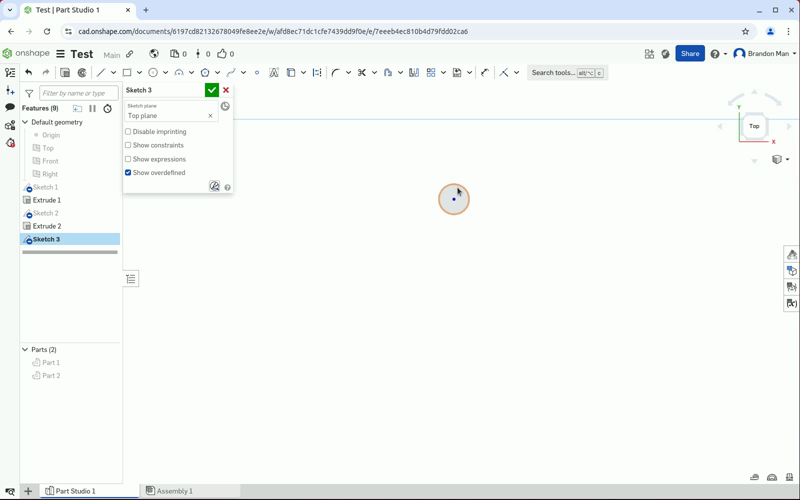
scroll(6)
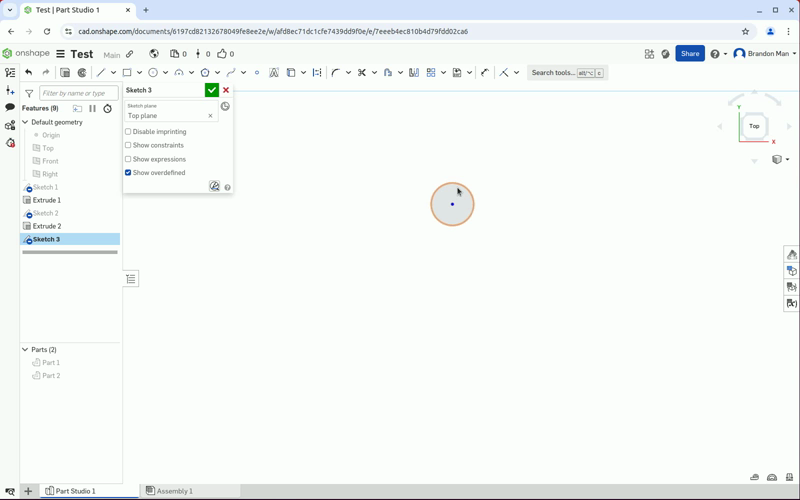
scroll(6)
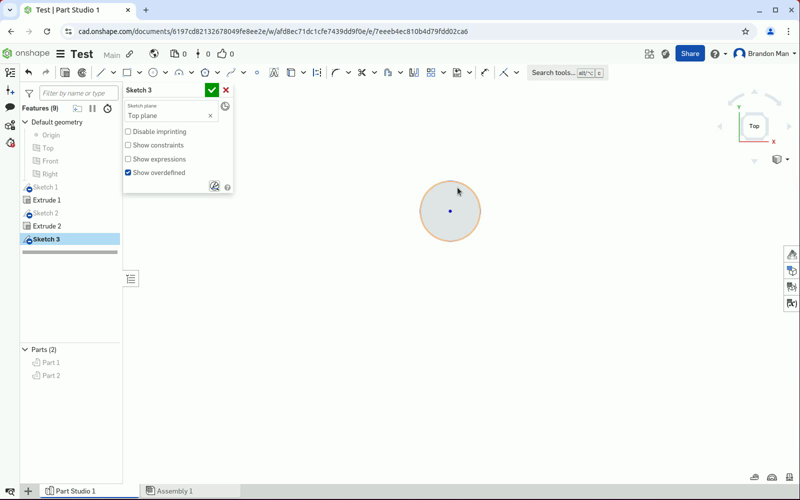
scroll(6)
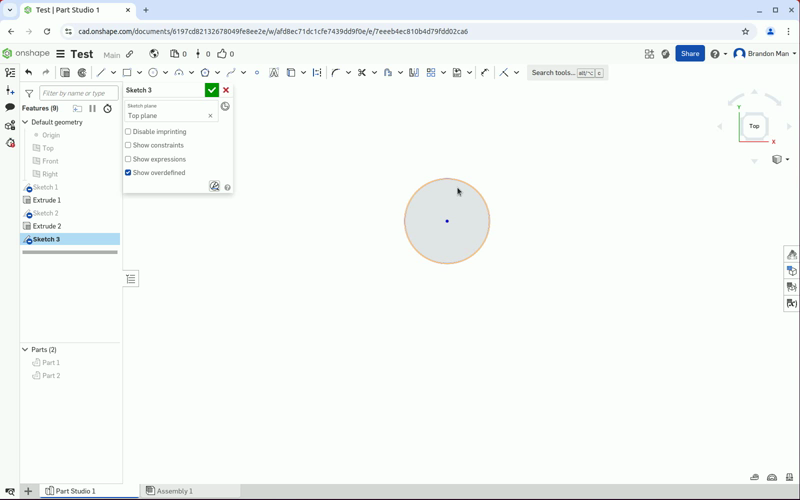
scroll(6)
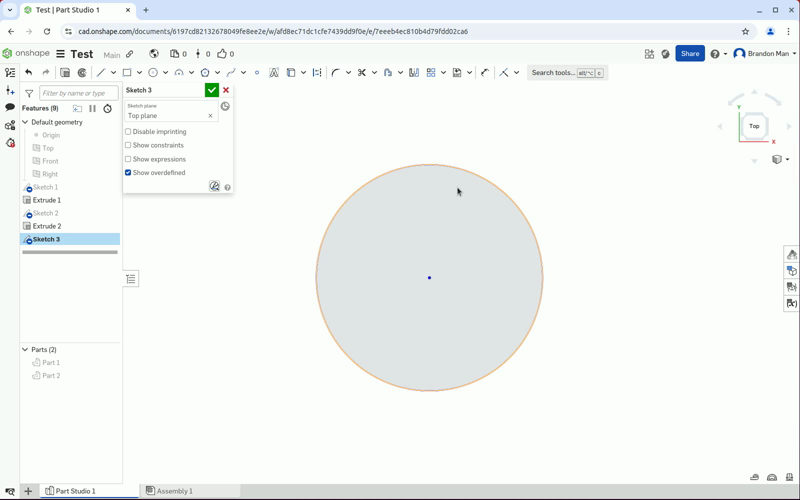
click(457, 187)
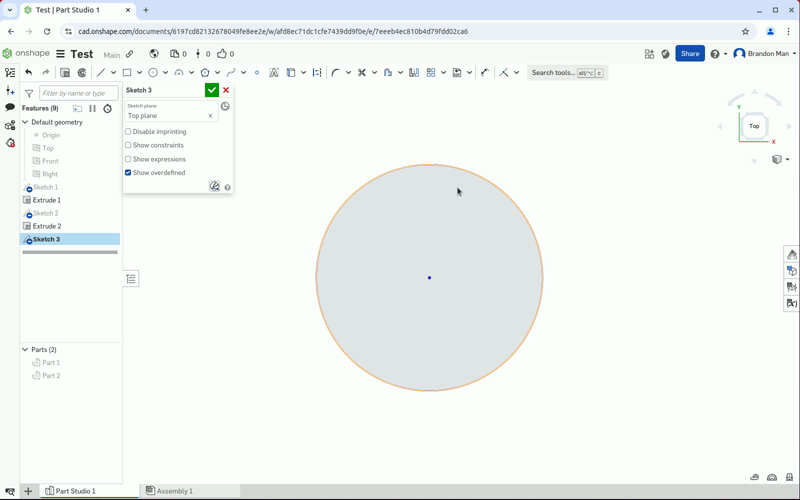
scroll(-6)
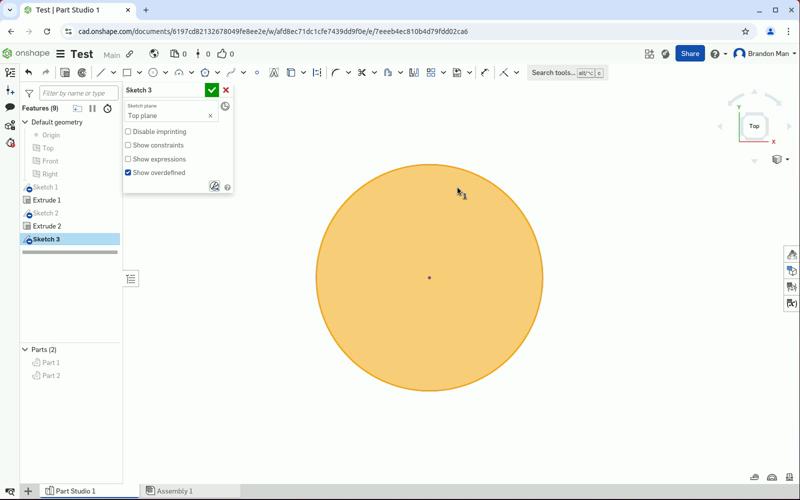
scroll(-6)
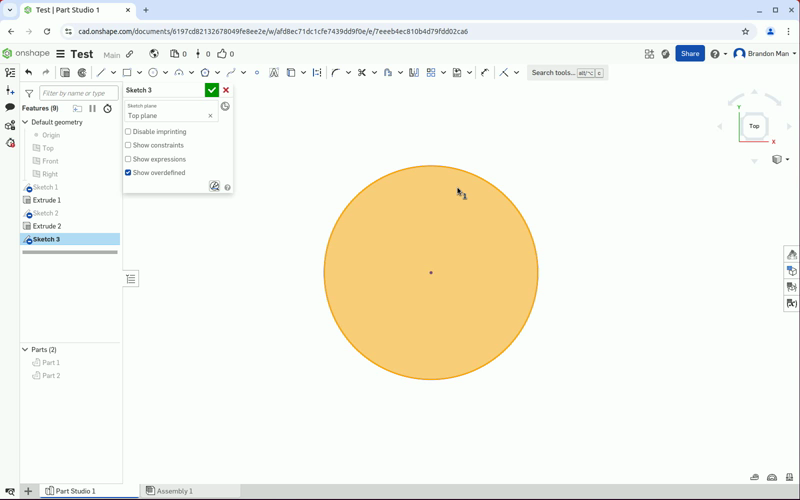
scroll(-6)
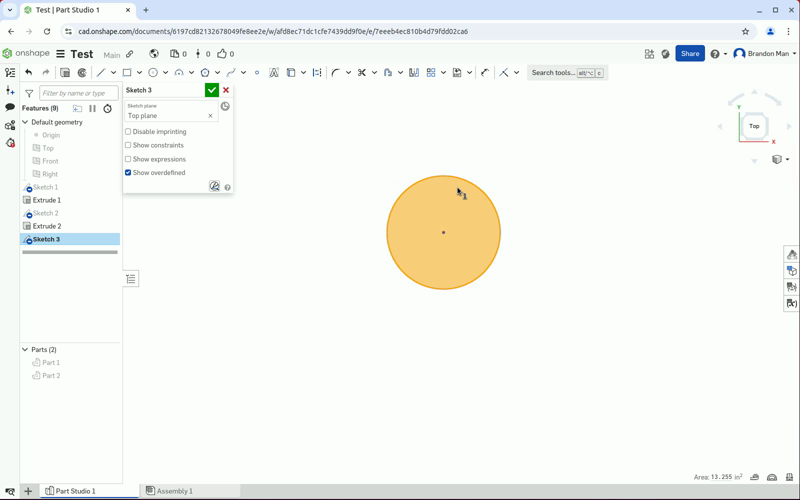
scroll(-6)
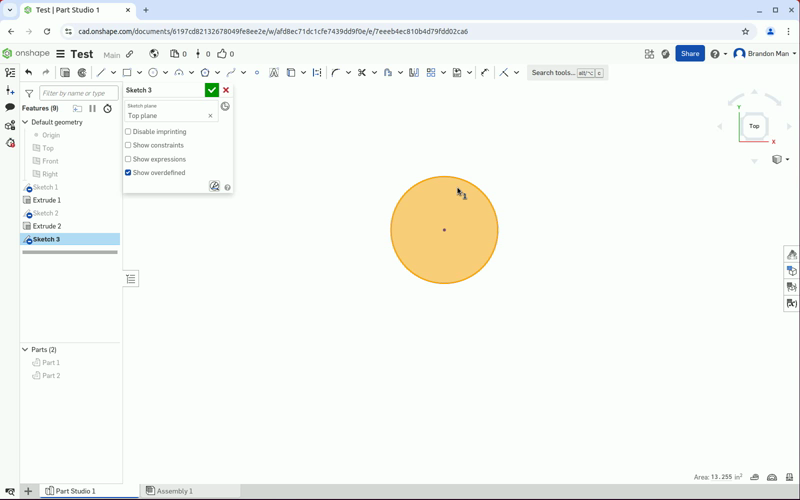
scroll(-6)
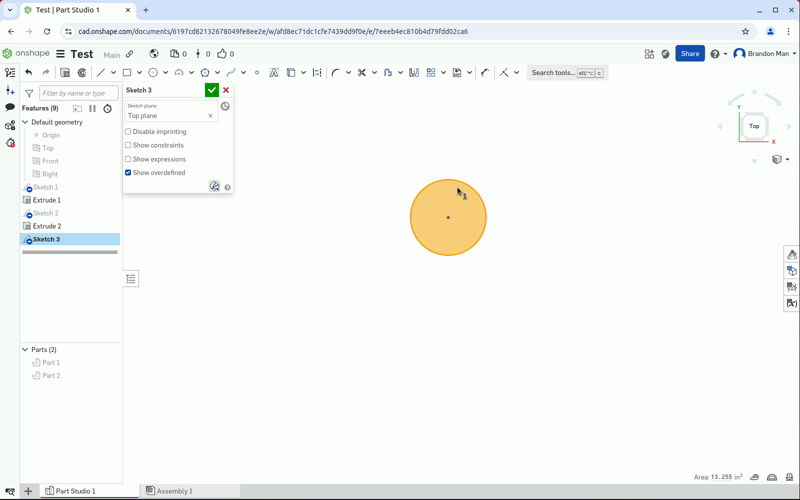
scroll(-6)
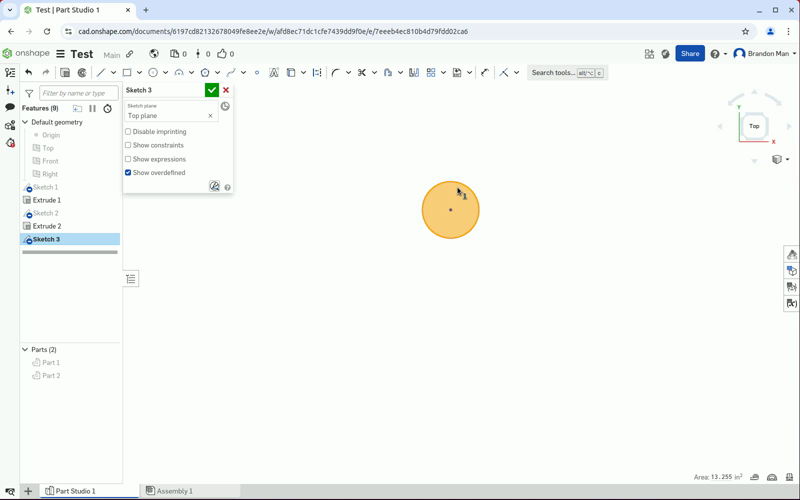
scroll(-6)
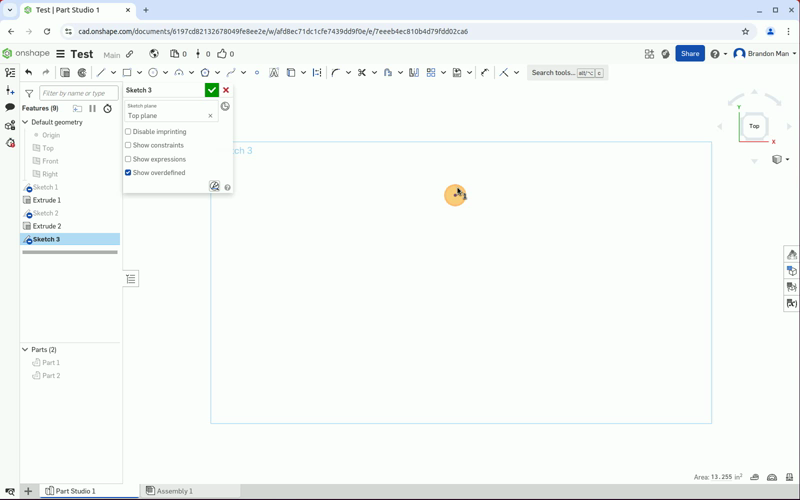
mouse_move(73, 352)
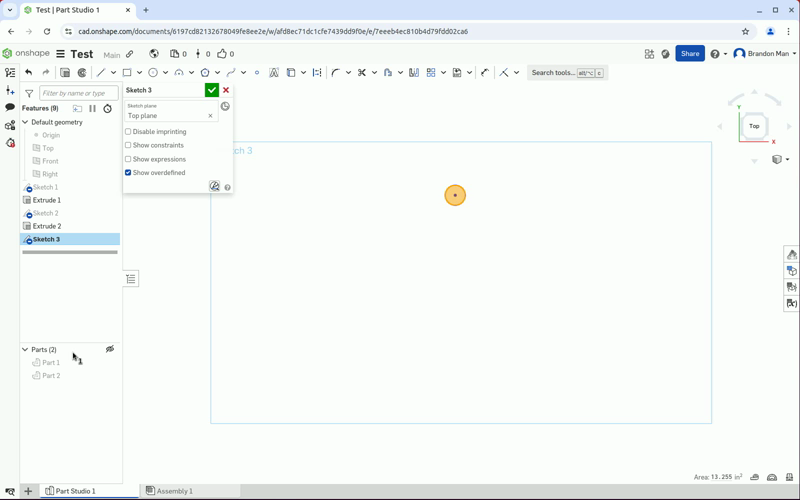
key(shift+y)
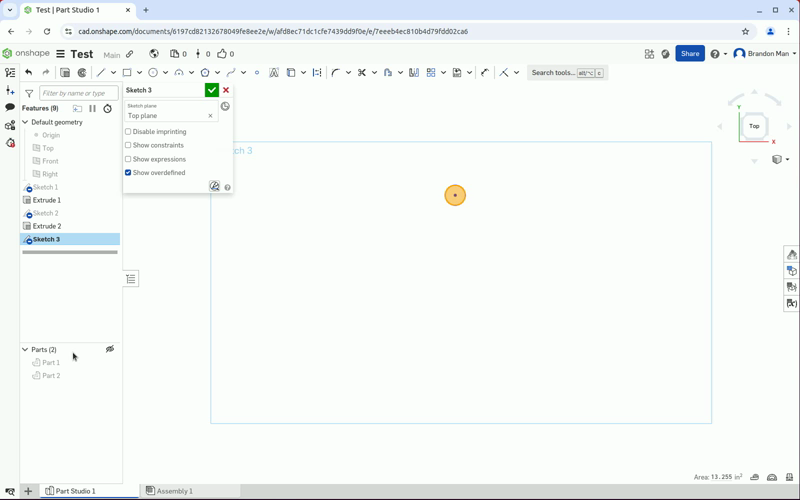
key(shift+e)
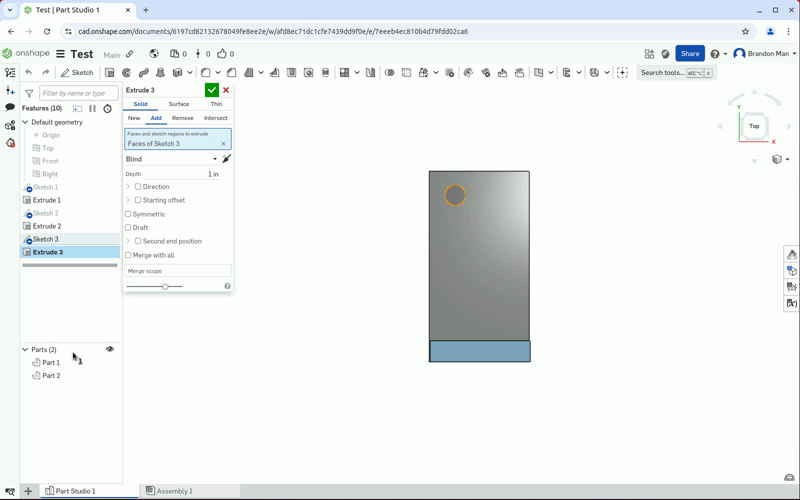
mouse_move(143, 106)
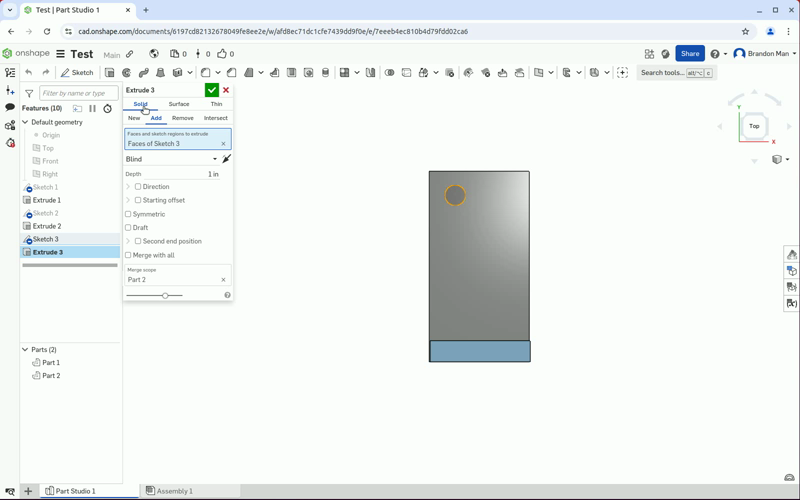
click(143, 106)
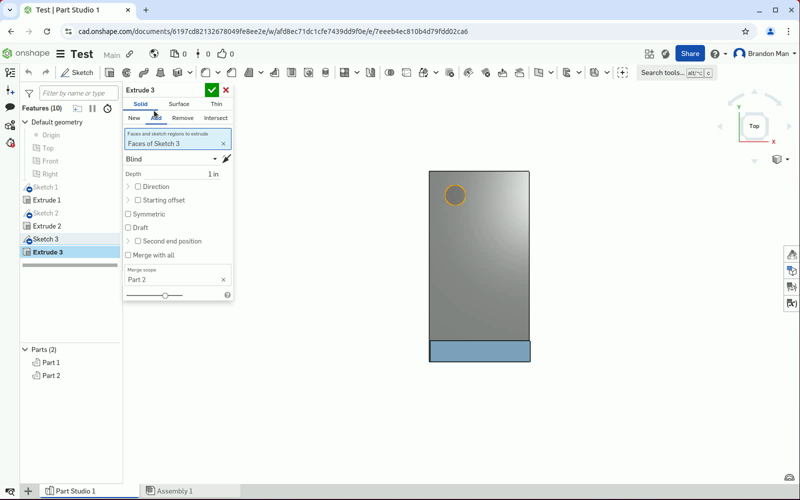
mouse_move(186, 120)
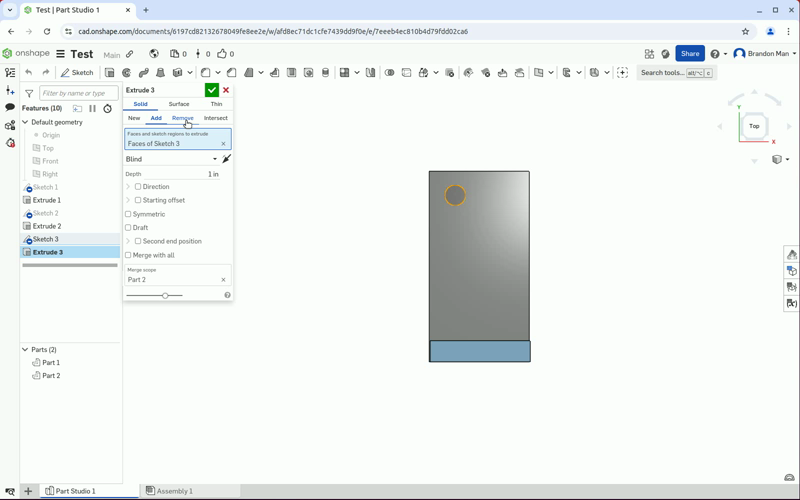
click(186, 120)
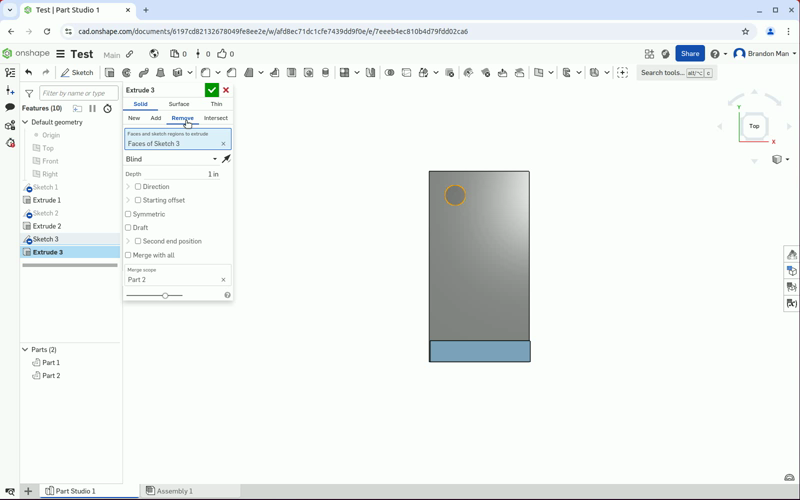
key(tab, 4)
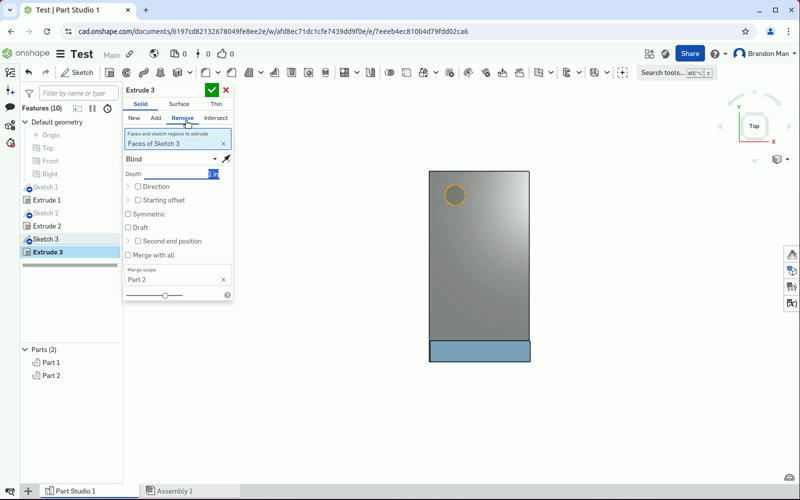
text(11.073)
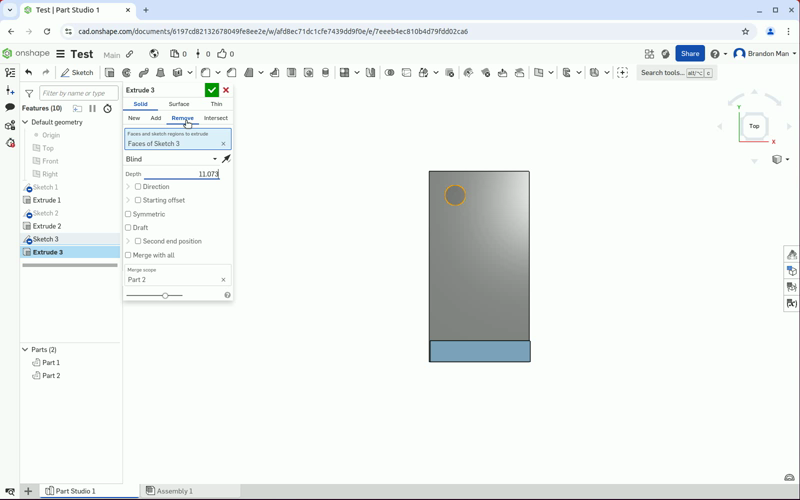
key(tab, 6)
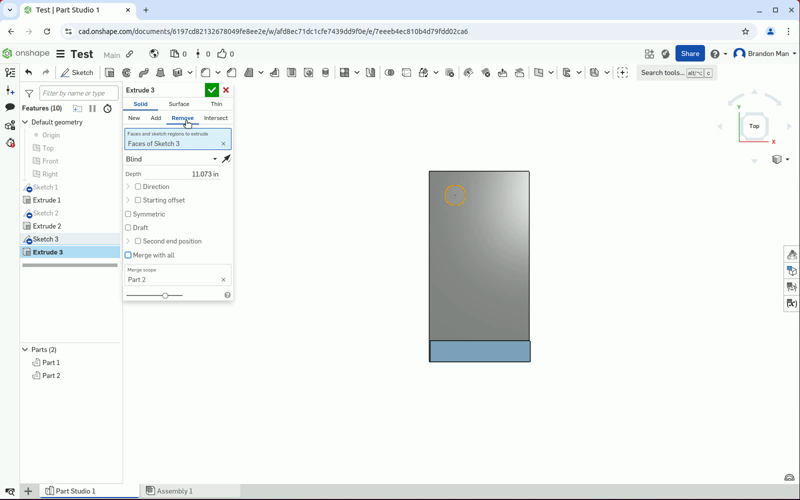
key(space)
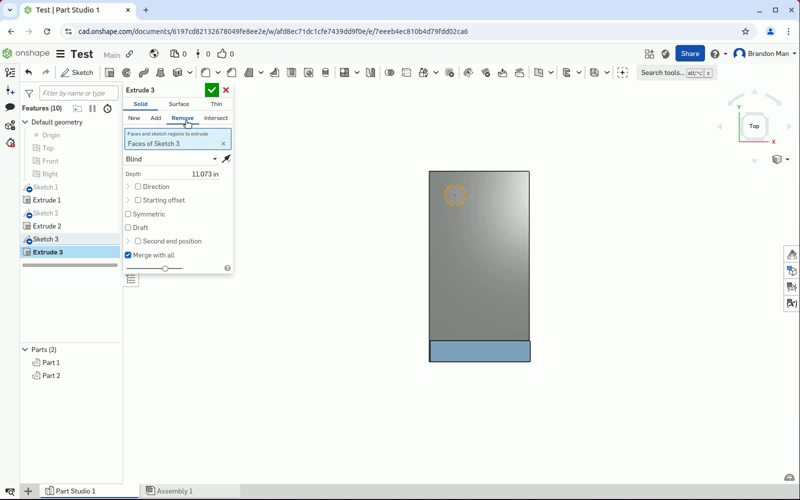
key(enter)
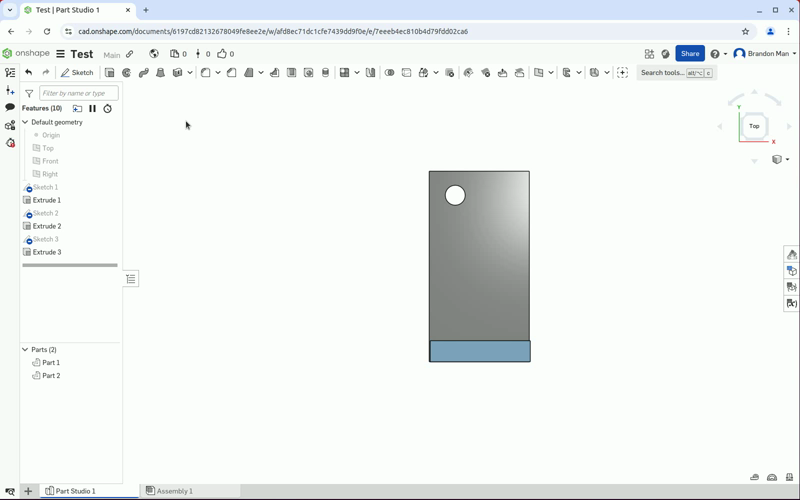
key(shift+h)
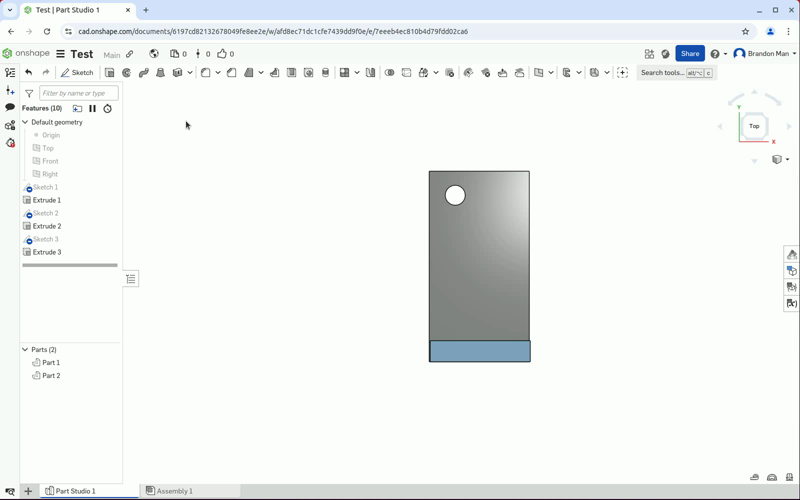
key(shift+h)
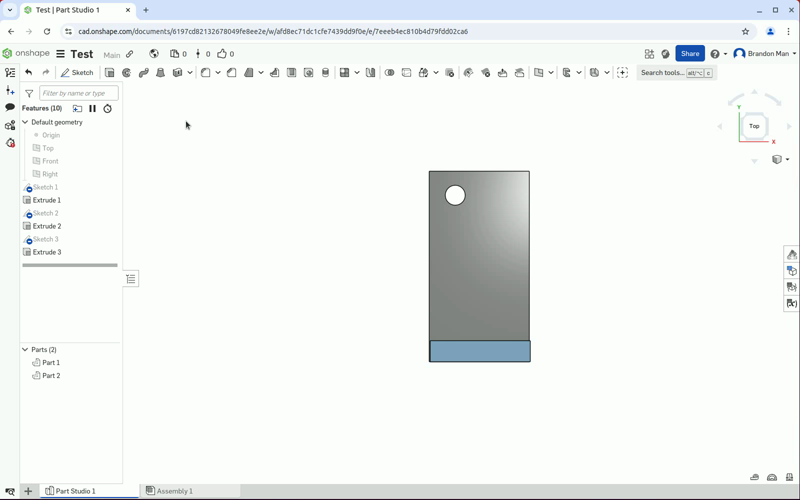
mouse_move(73, 189)
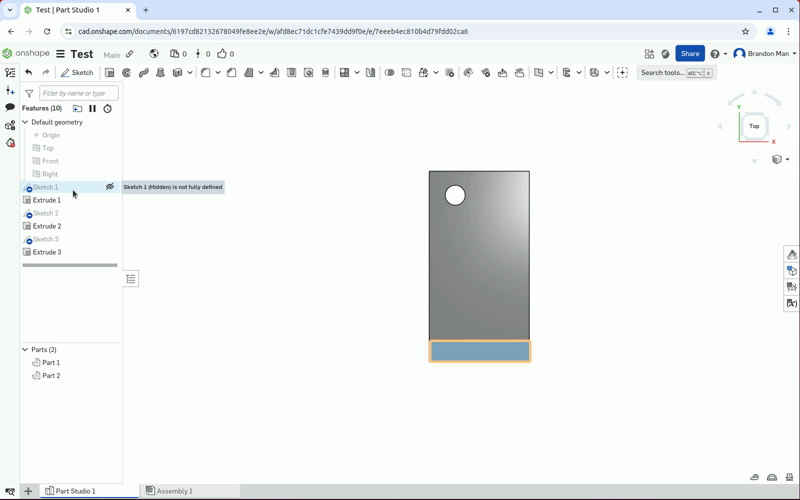
click(73, 189)
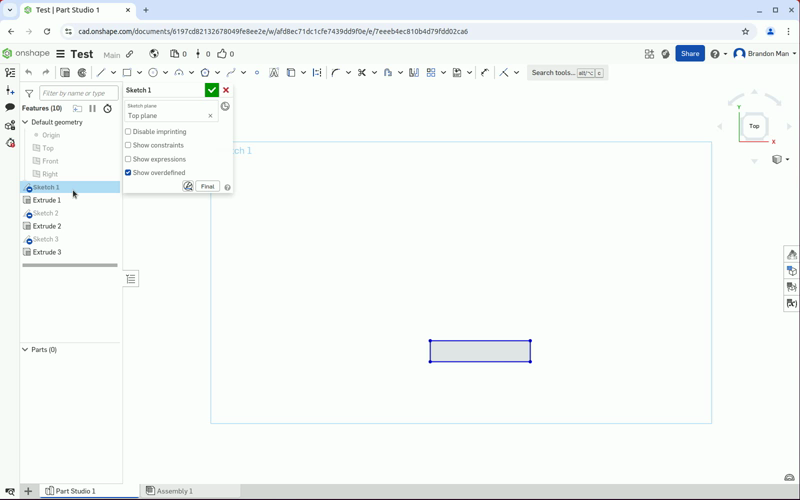
mouse_move(229, 92)
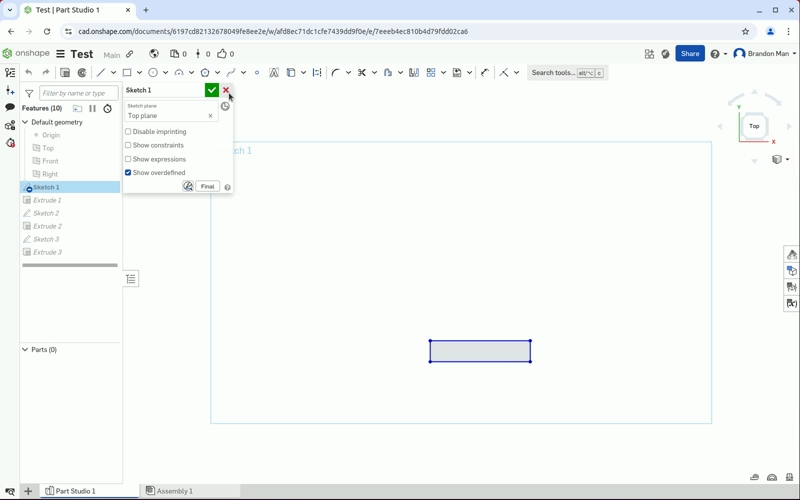
click(229, 92)
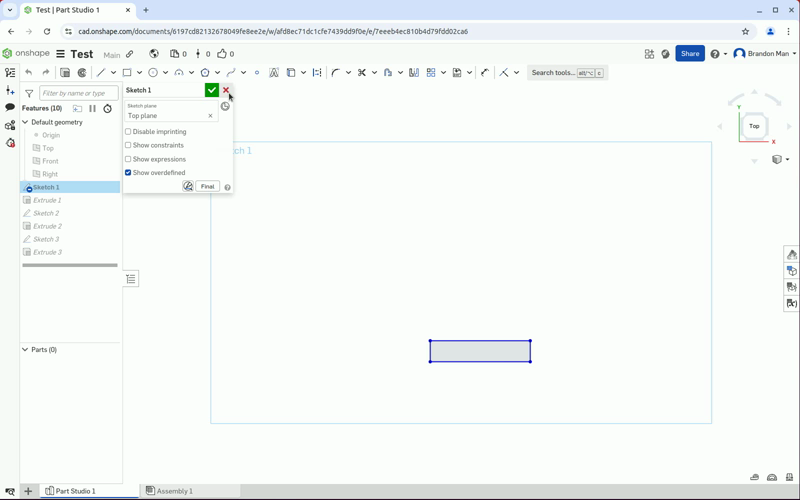
key(shift+s)
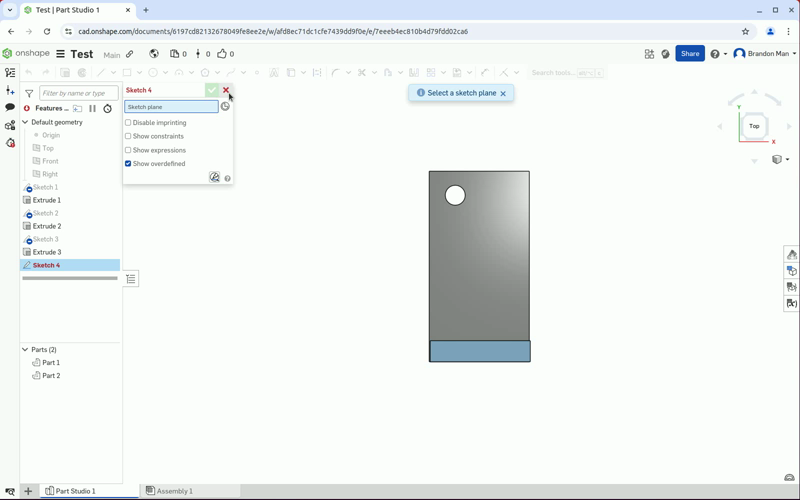
mouse_move(73, 150)
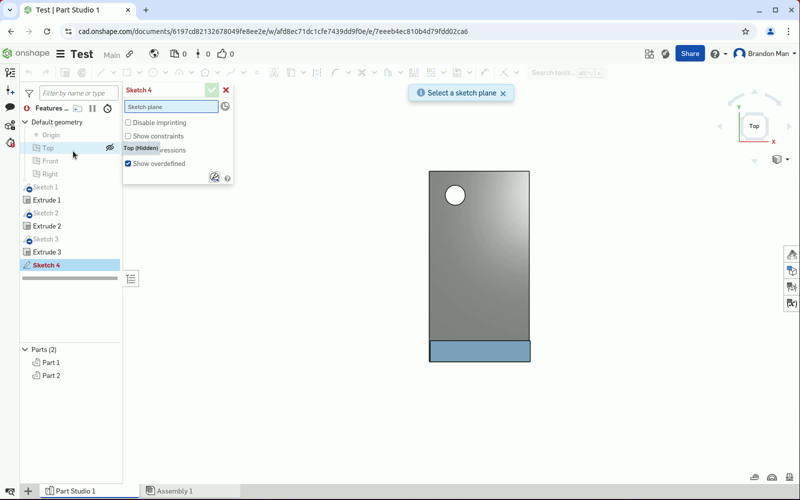
click(73, 150)
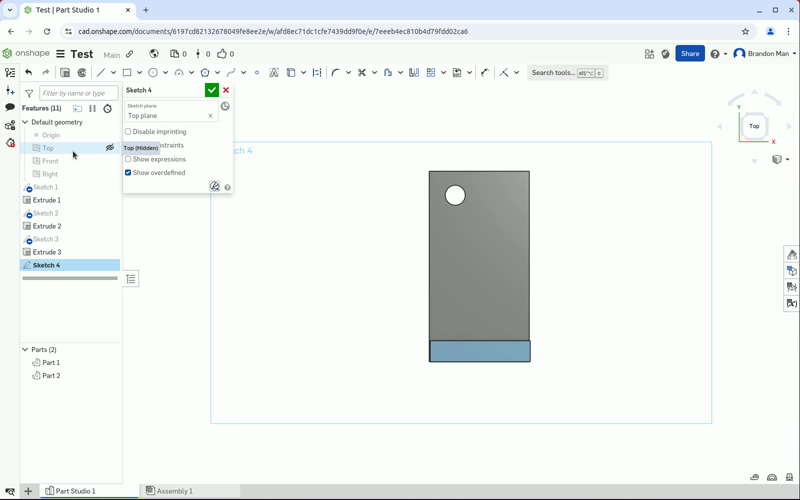
mouse_move(73, 352)
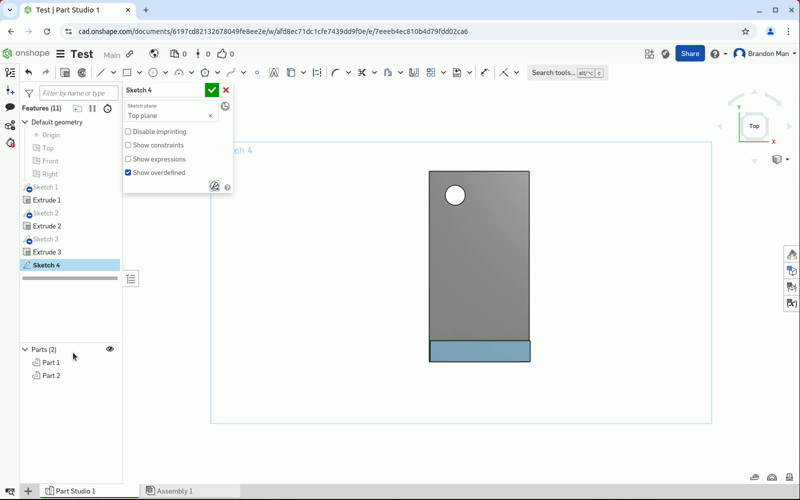
key(y)
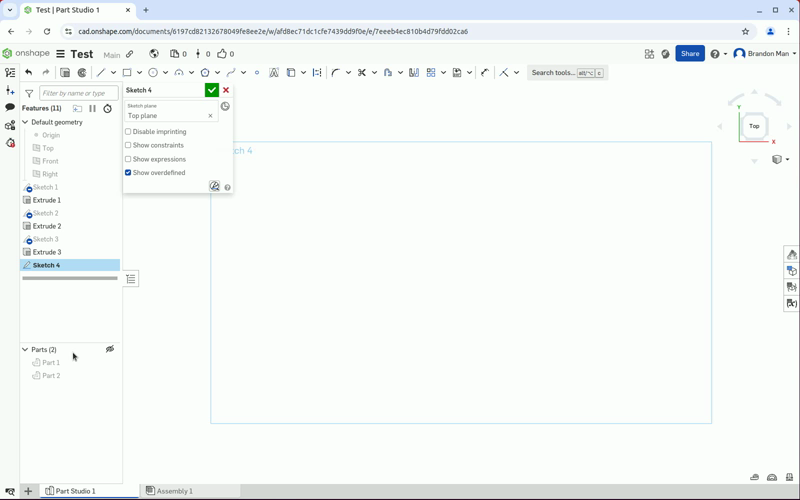
key(c)
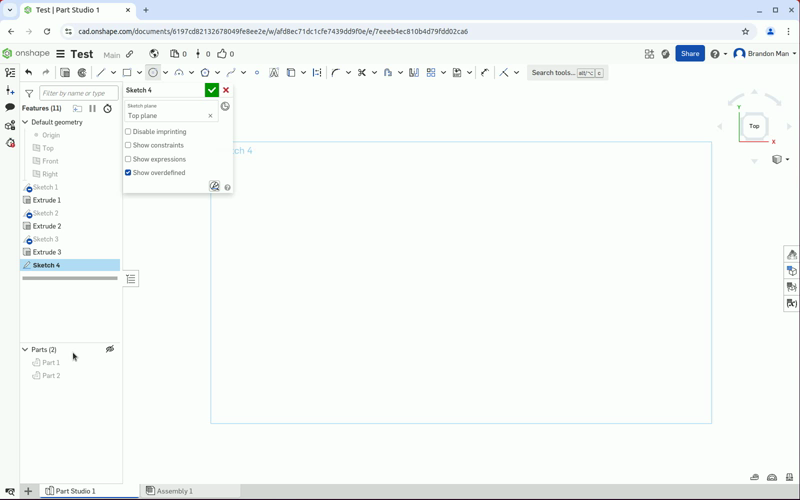
key_down(shift)
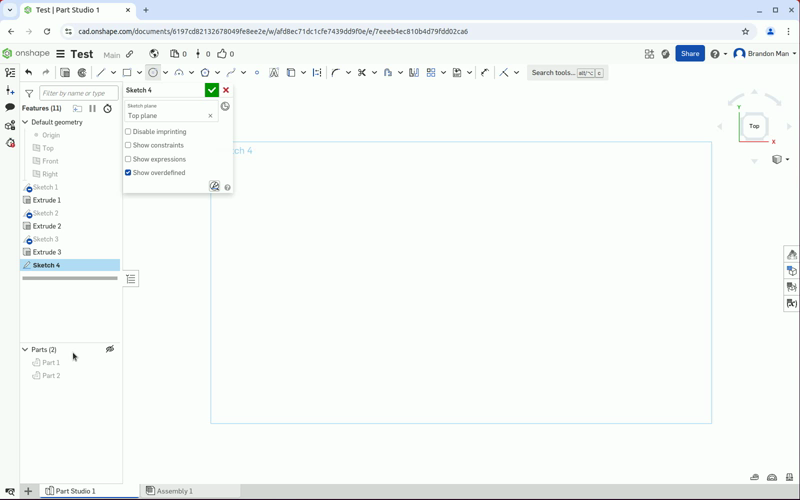
mouse_move(512, 195)
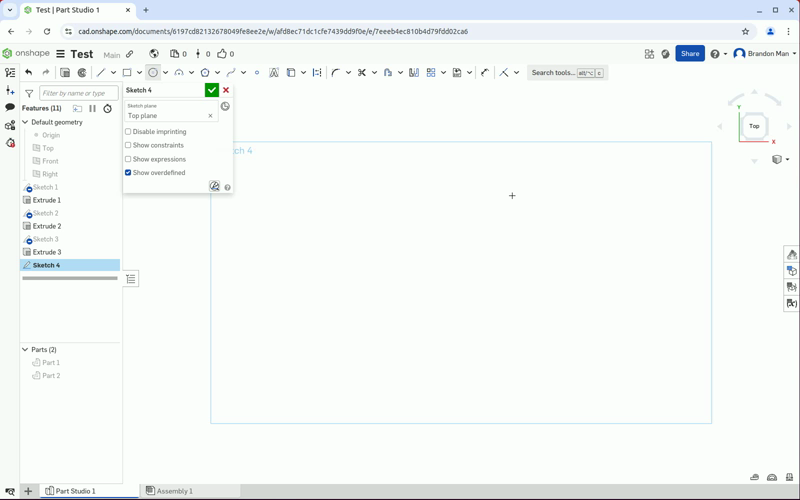
click(512, 195)
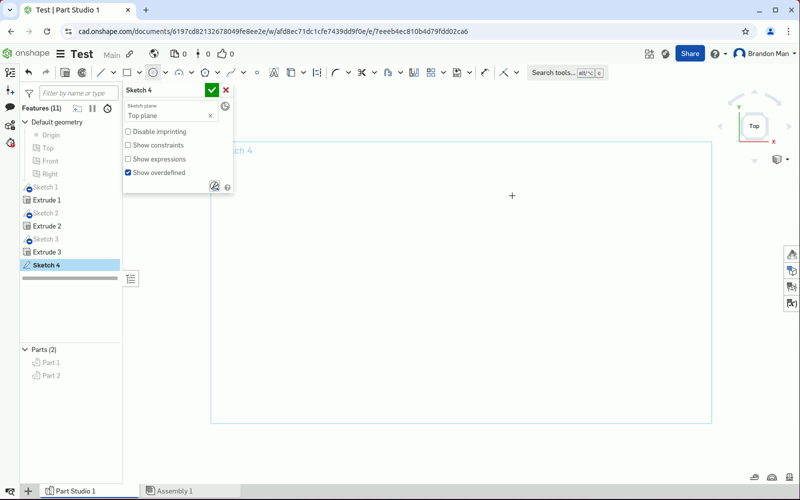
key_up(shift)
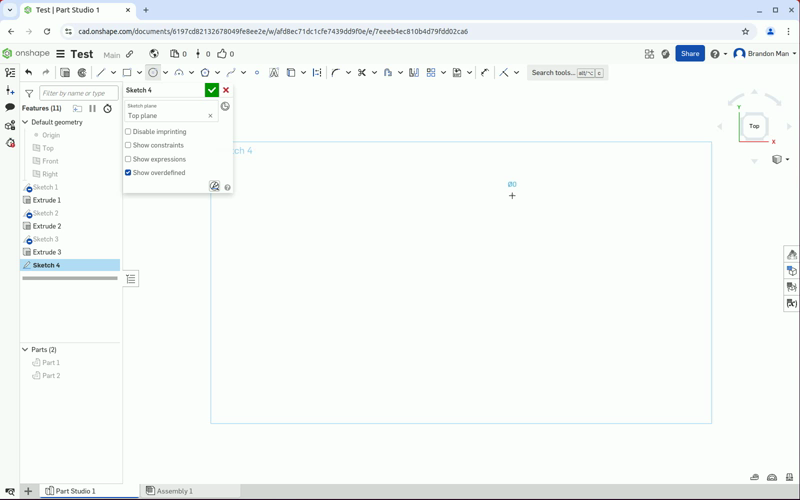
mouse_move(519, 195)
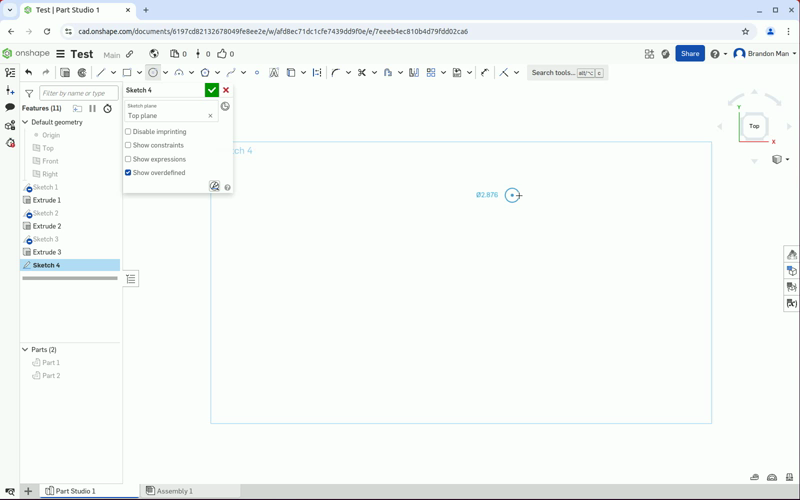
click(519, 195)
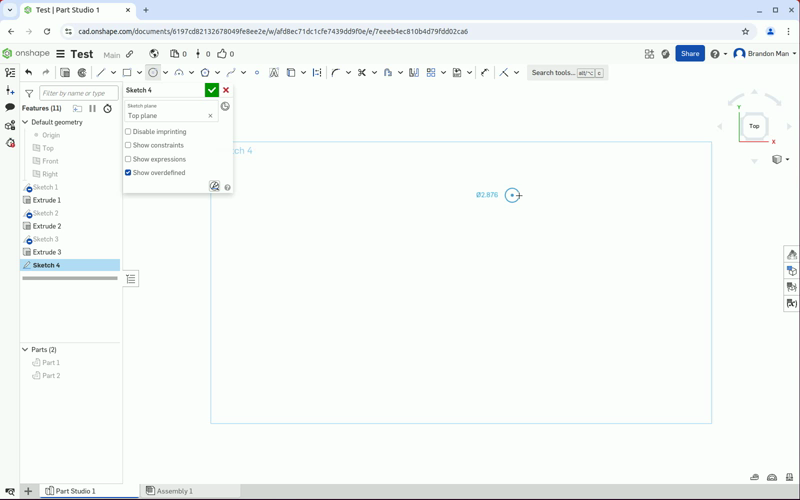
key(esc)
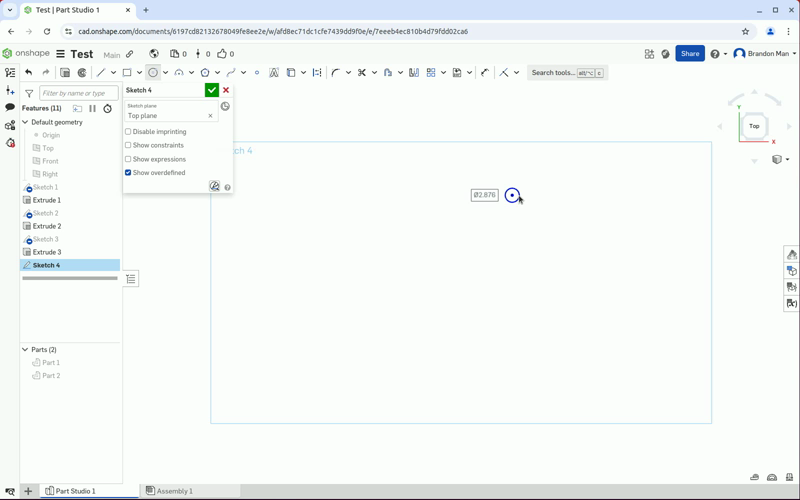
mouse_move(512, 191)
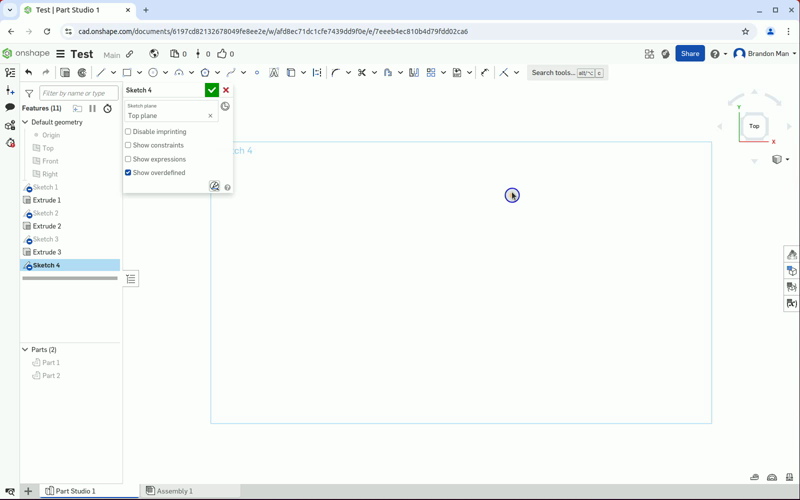
scroll(6)
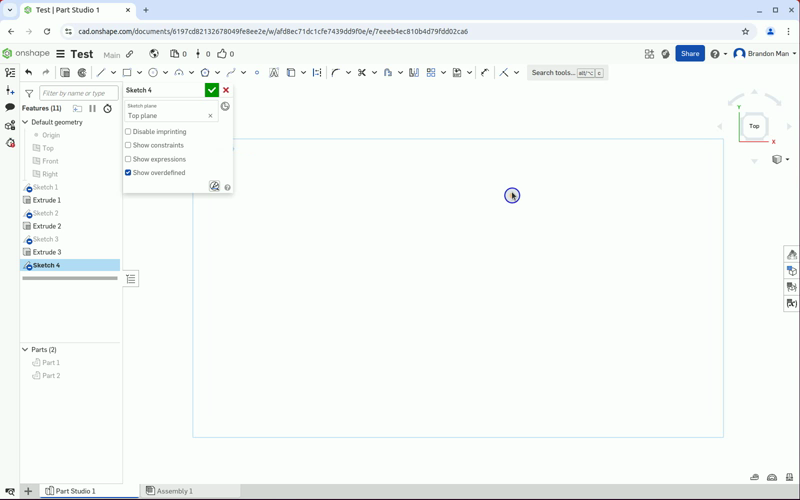
scroll(6)
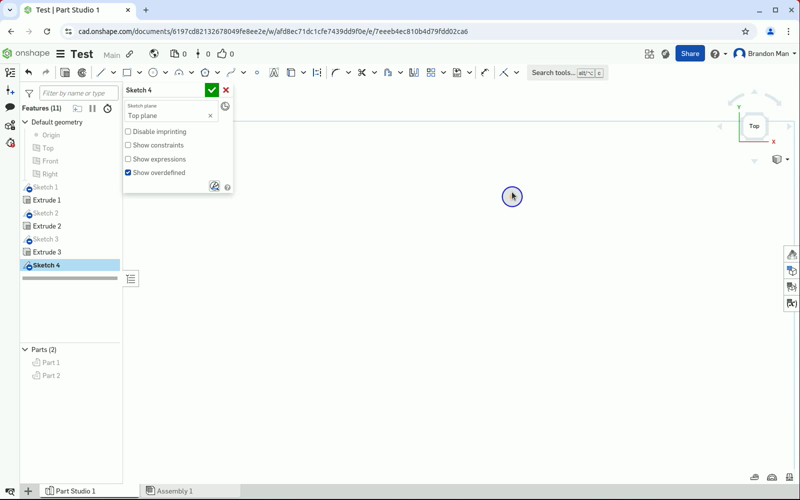
scroll(6)
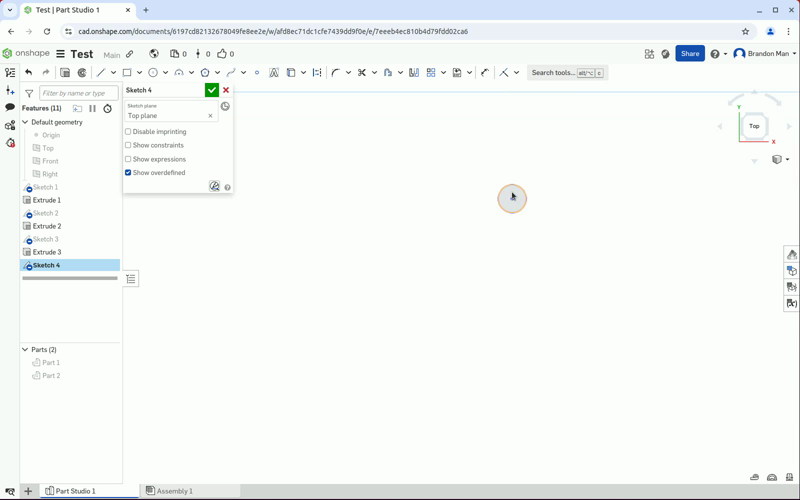
scroll(6)
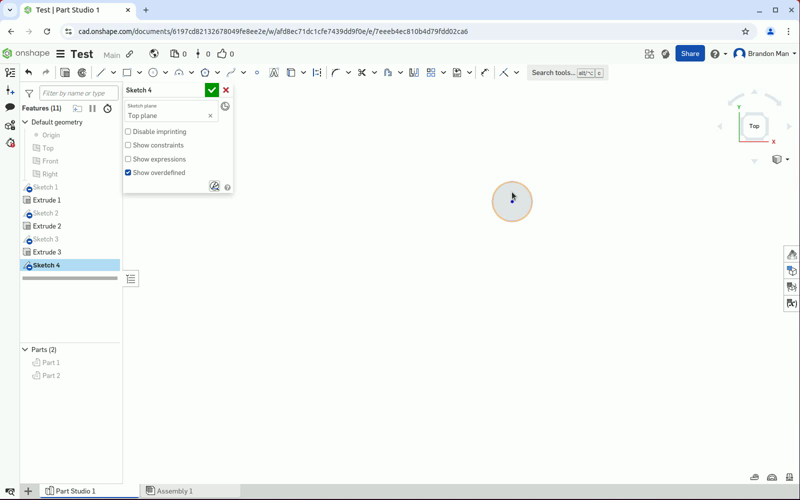
scroll(6)
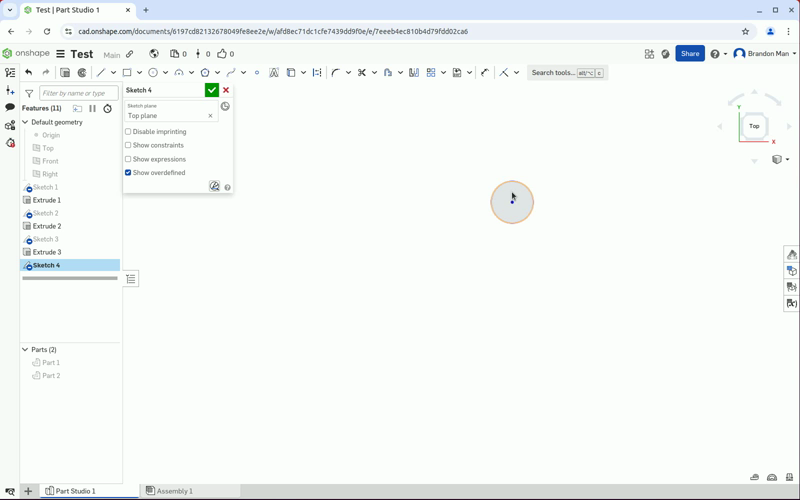
scroll(6)
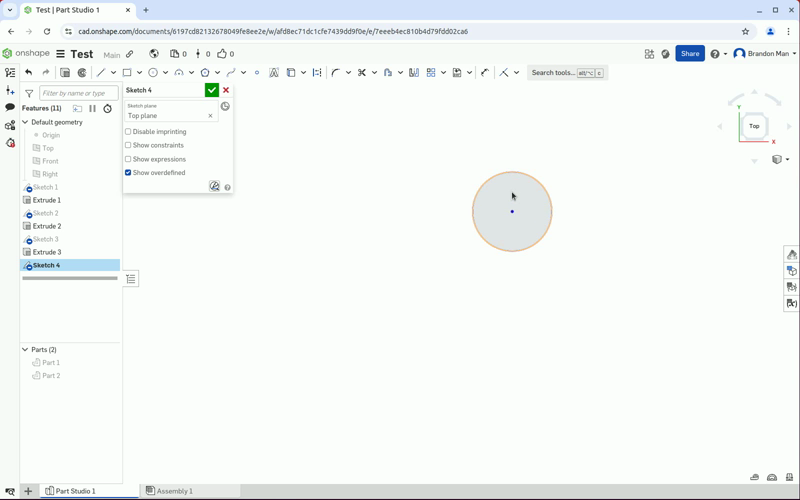
scroll(6)
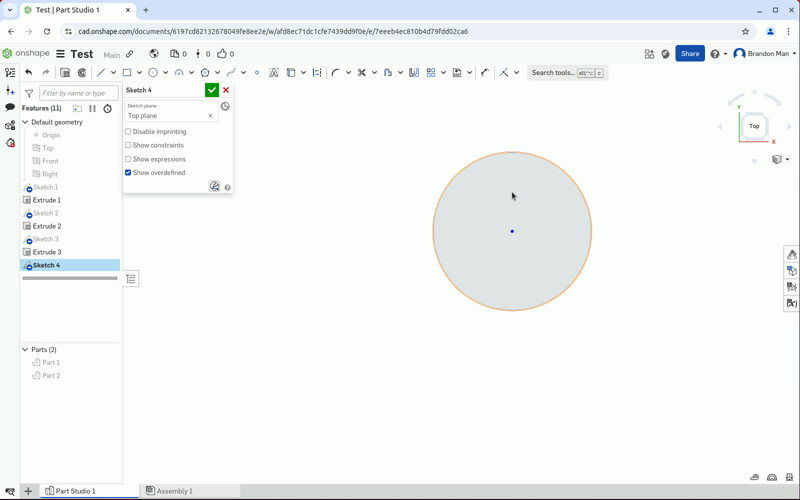
click(512, 191)
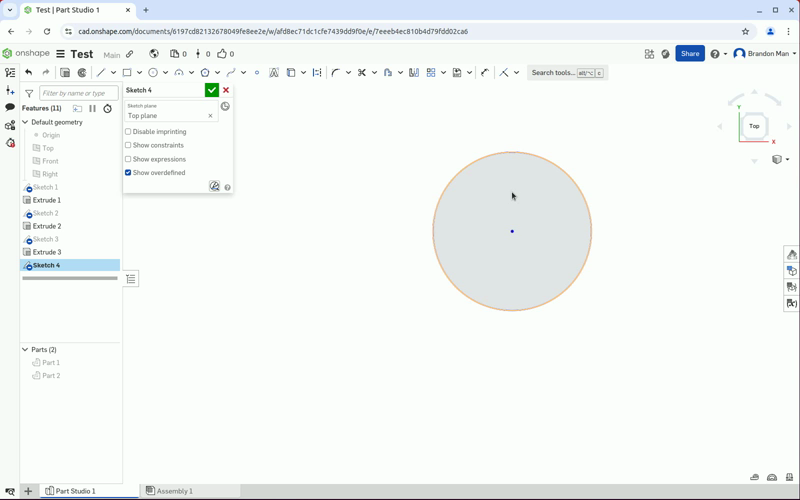
scroll(-6)
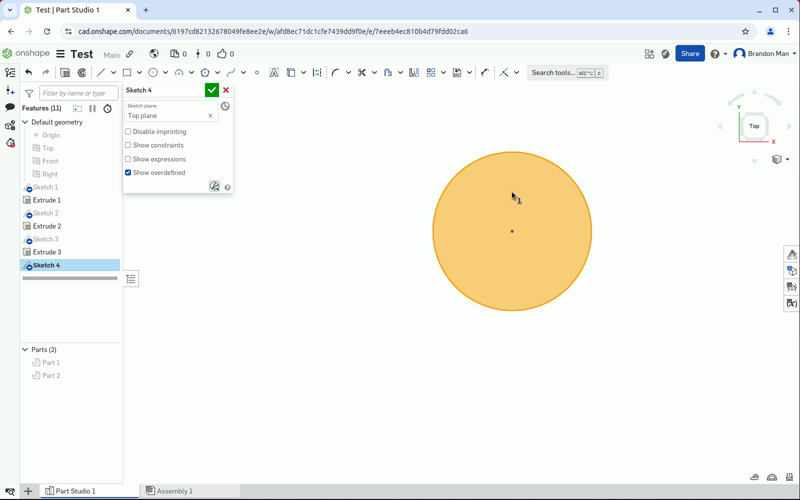
scroll(-6)
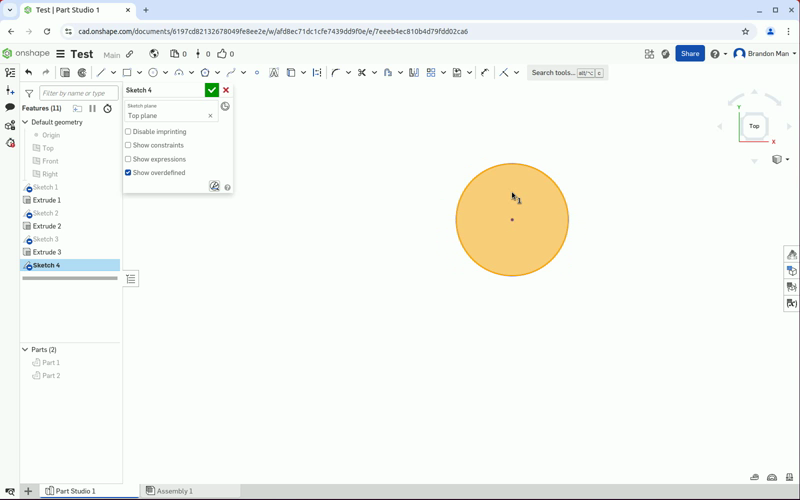
scroll(-6)
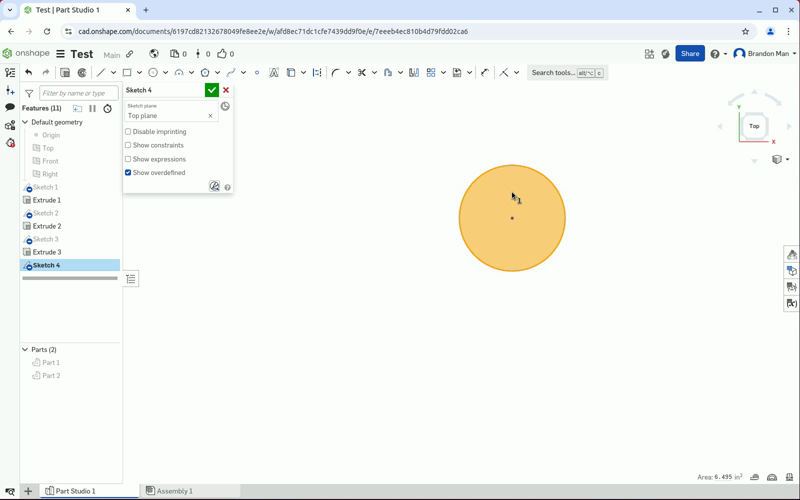
scroll(-6)
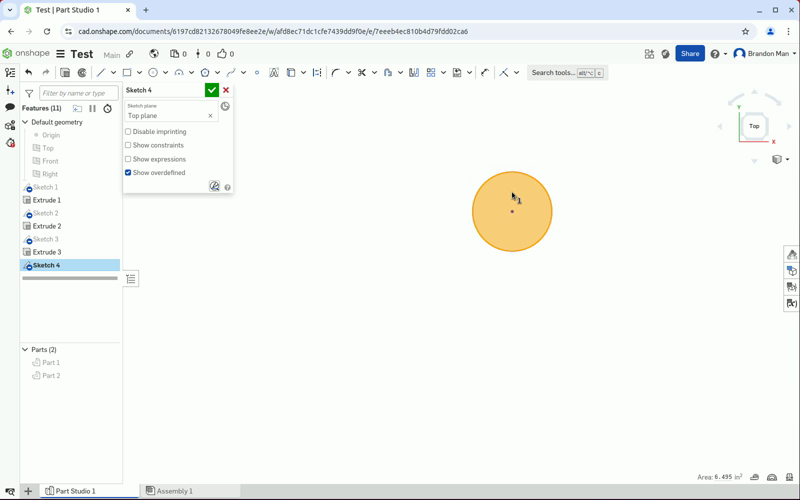
scroll(-6)
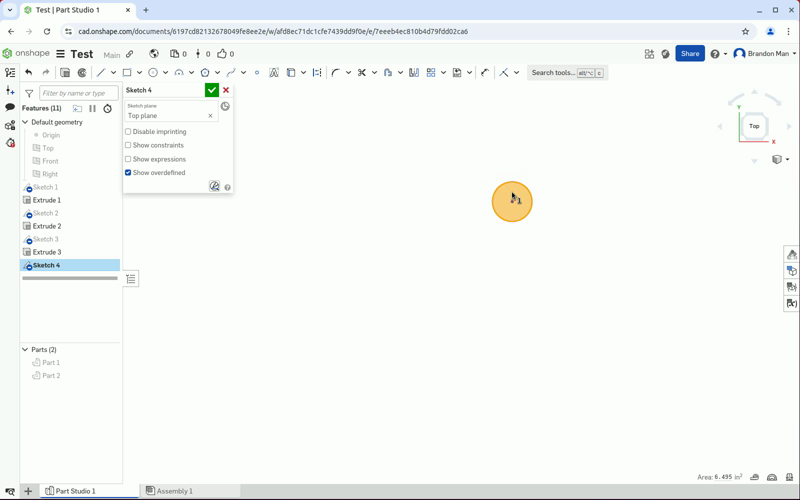
scroll(-6)
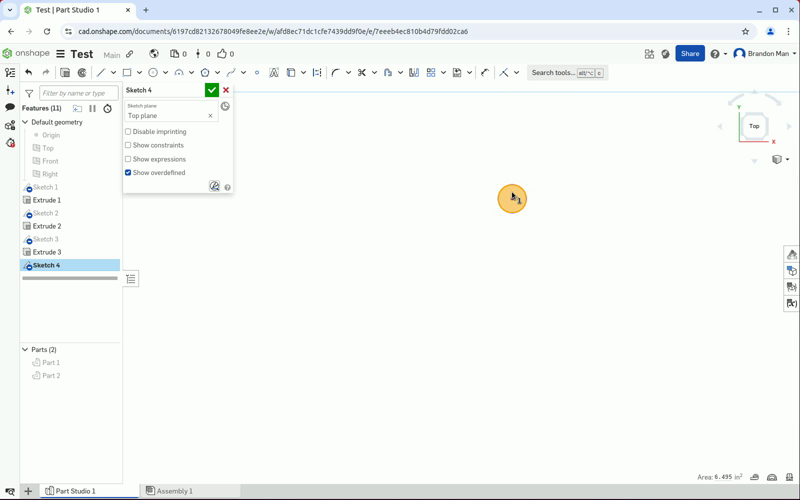
scroll(-6)
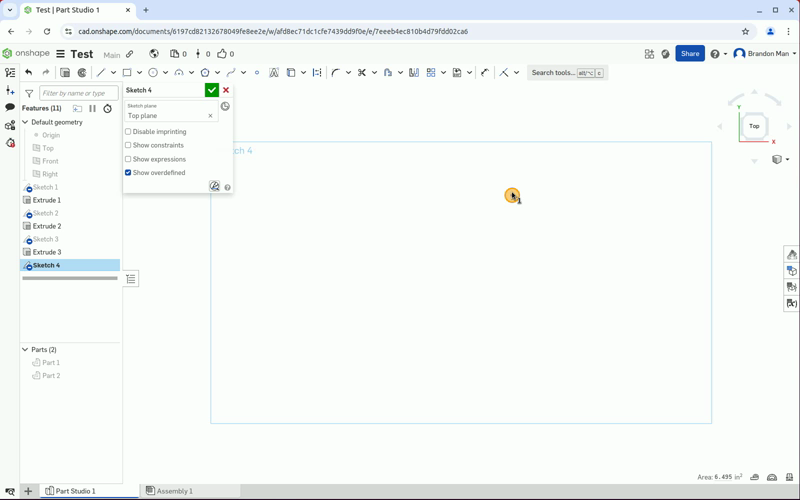
mouse_move(73, 352)
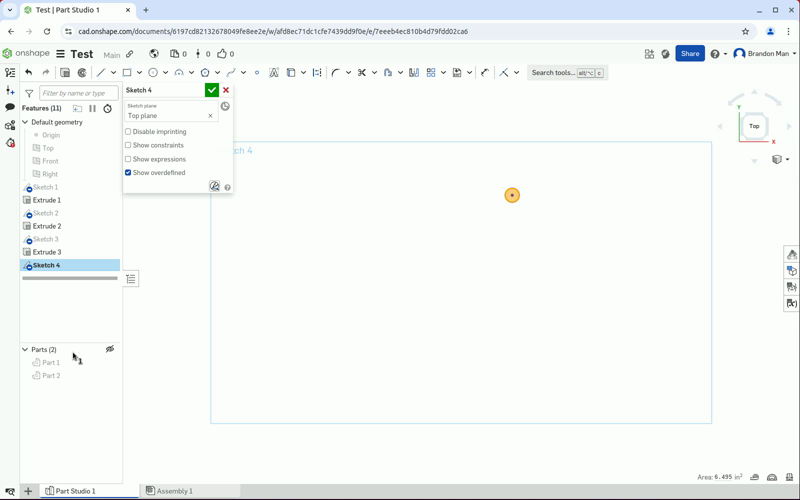
key(shift+y)
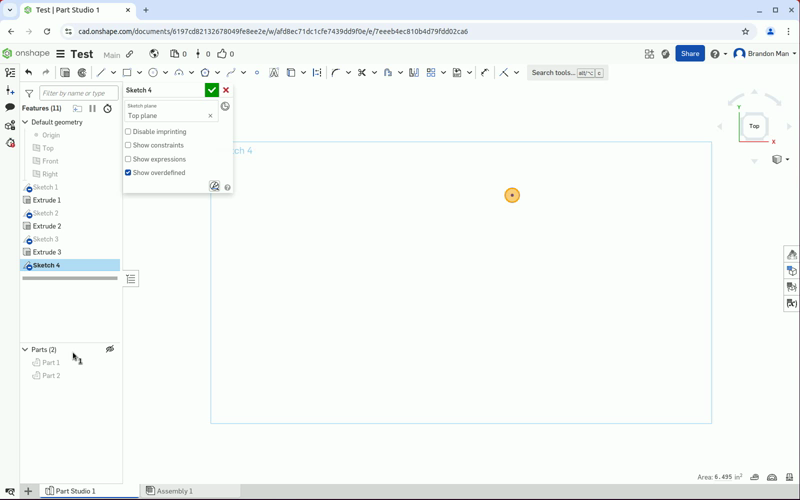
key(shift+e)
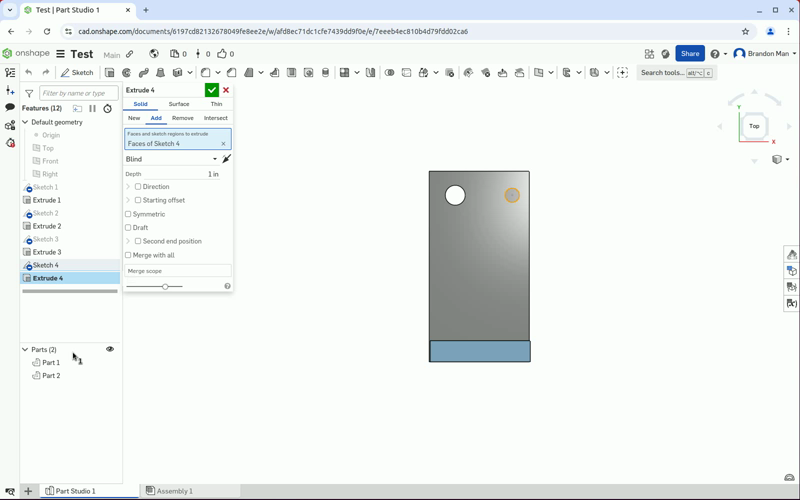
mouse_move(143, 106)
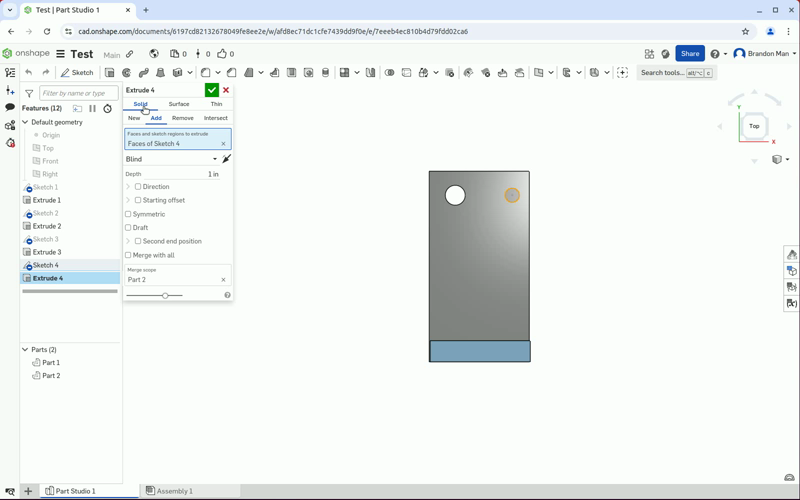
click(143, 106)
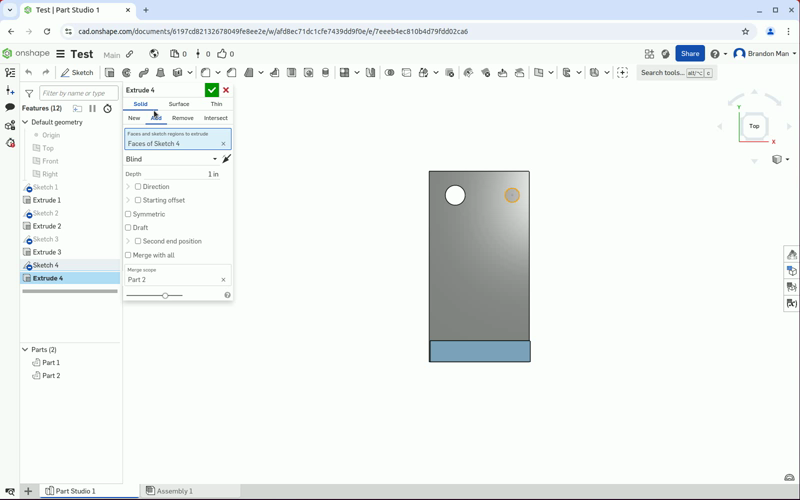
mouse_move(186, 120)
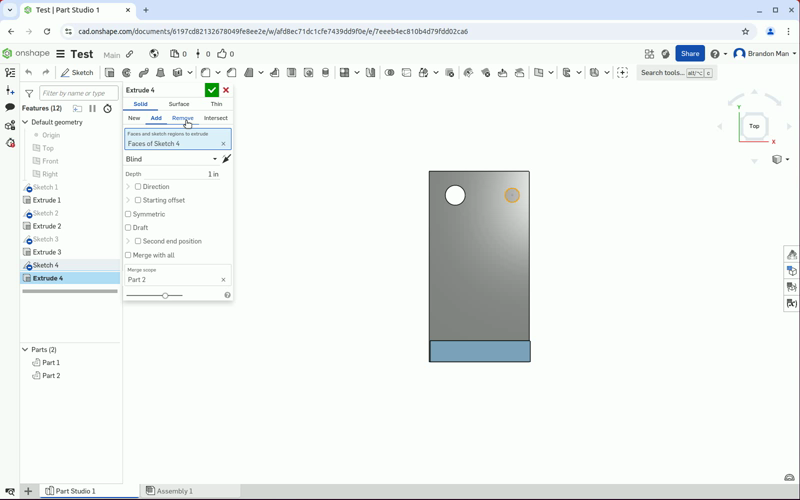
click(186, 120)
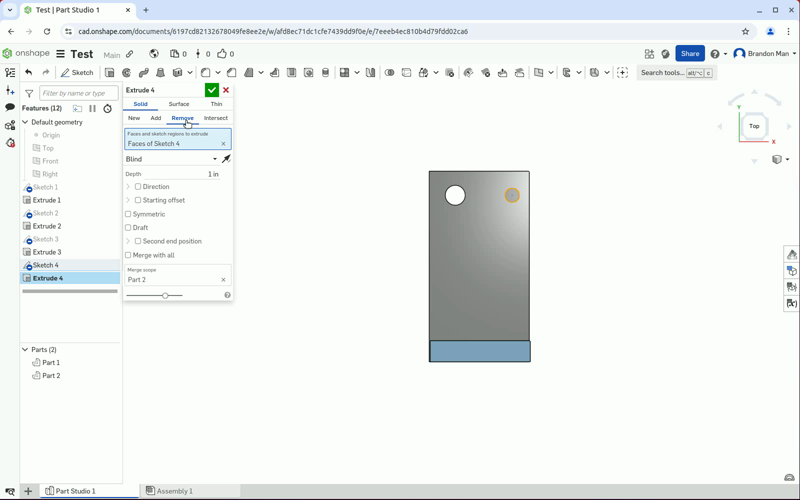
key(tab, 4)
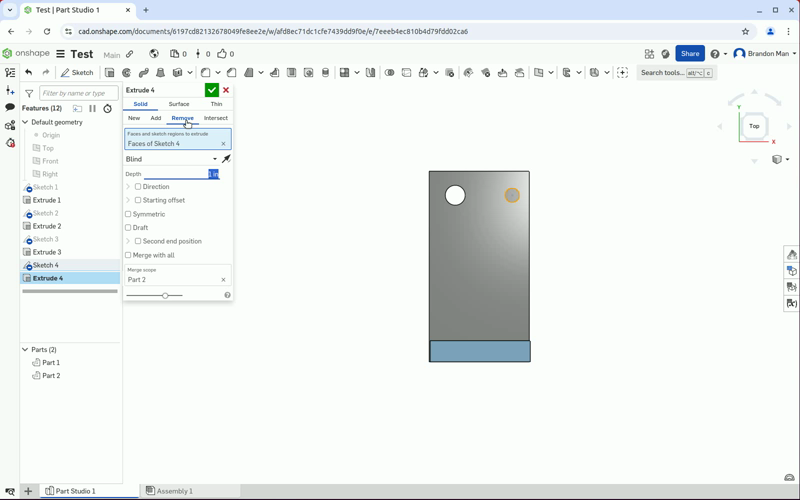
text(11.073)
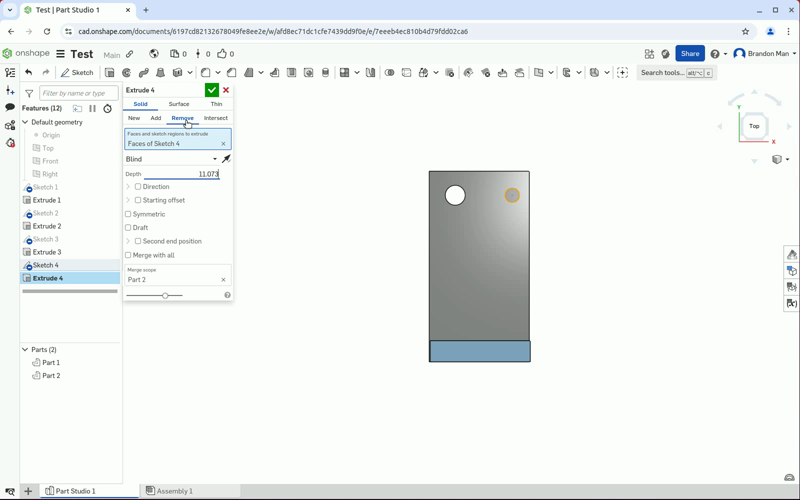
key(tab, 6)
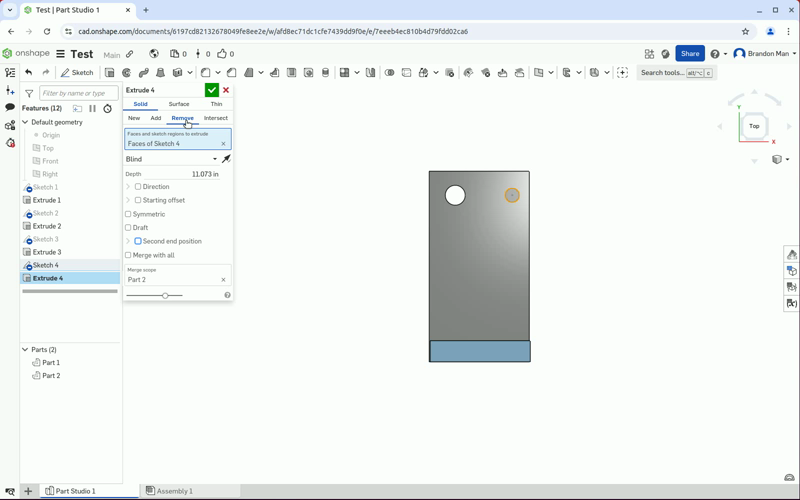
key(space)
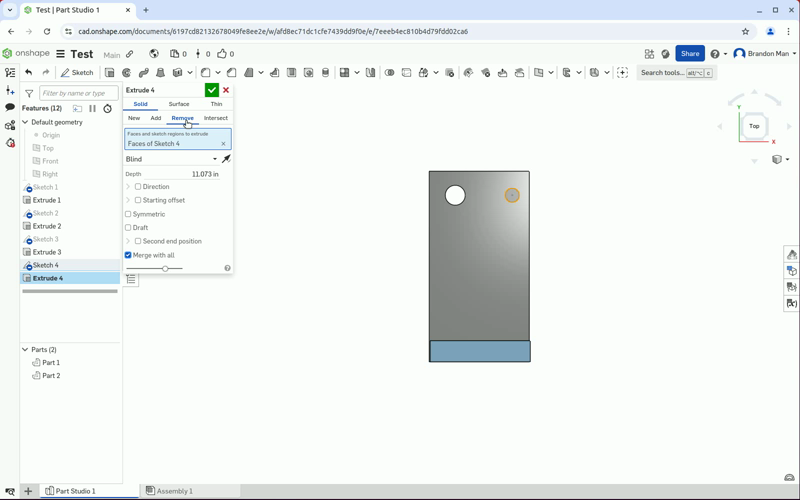
key(enter)
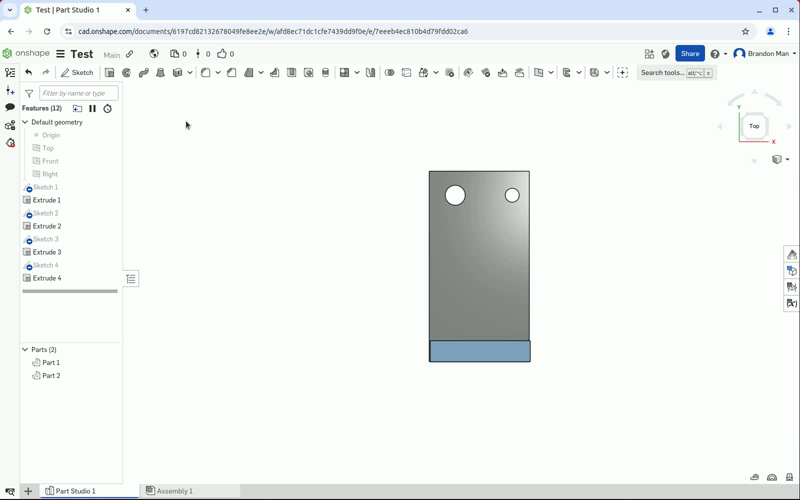
key(shift+h)
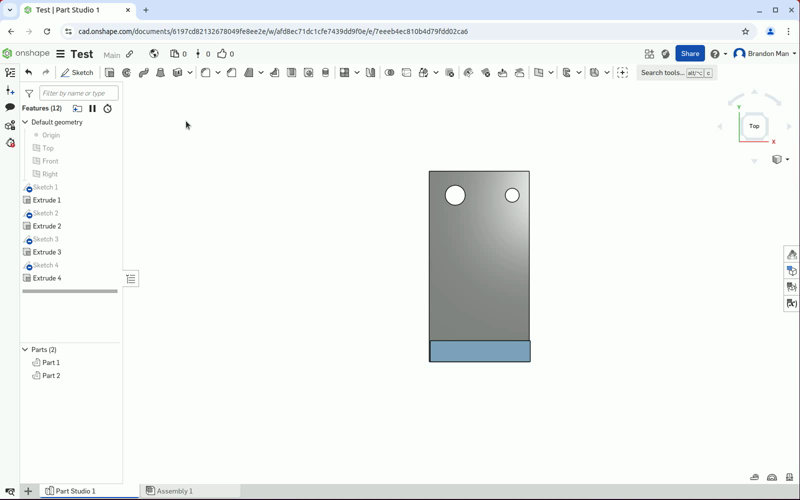
key(shift+h)
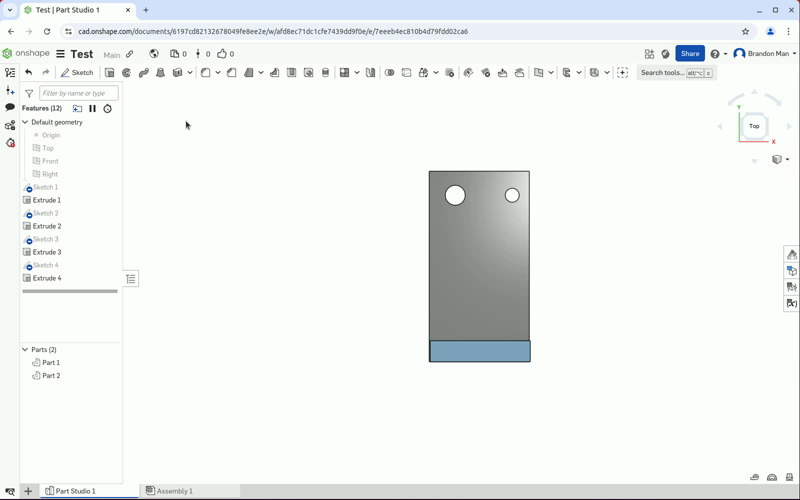
mouse_move(73, 189)
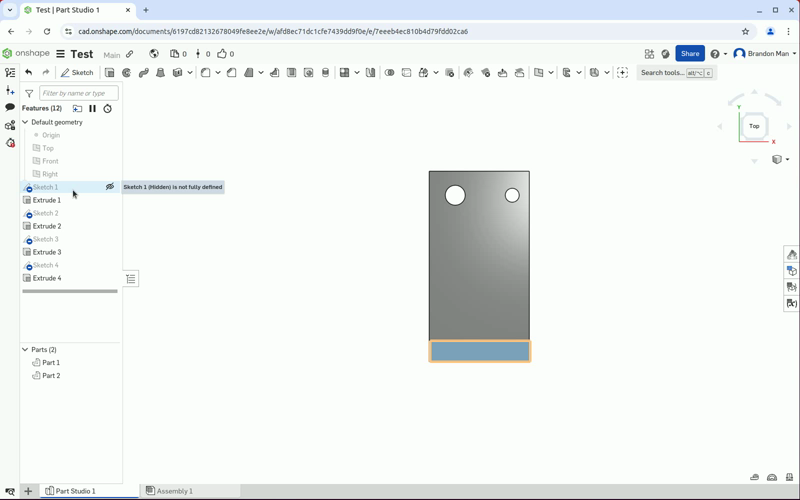
click(73, 189)
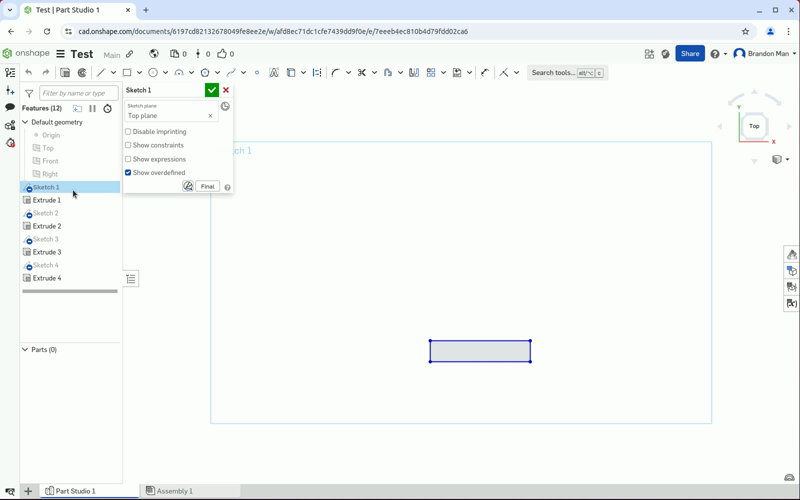
mouse_move(229, 92)
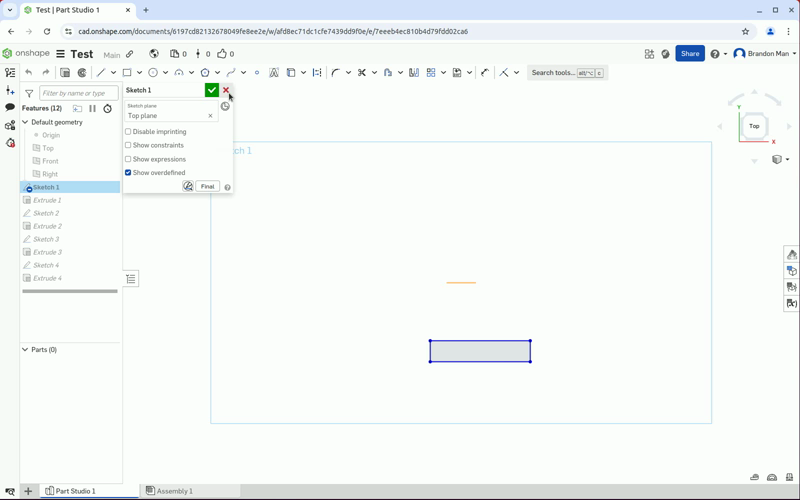
click(229, 92)
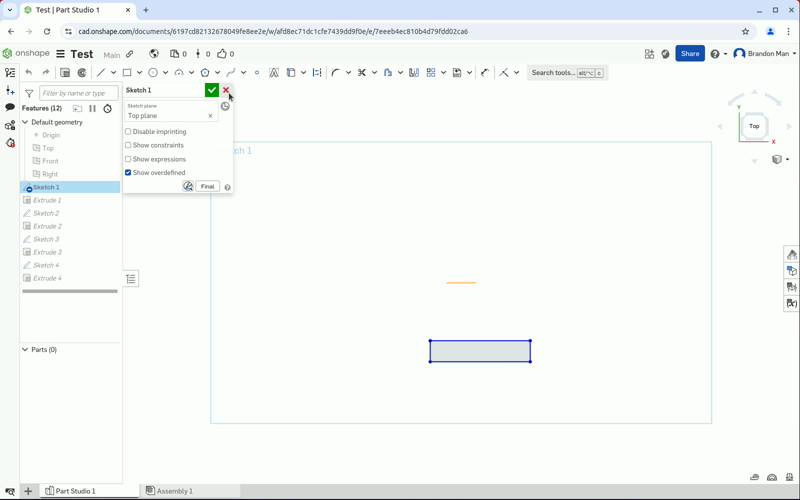
key(shift+s)
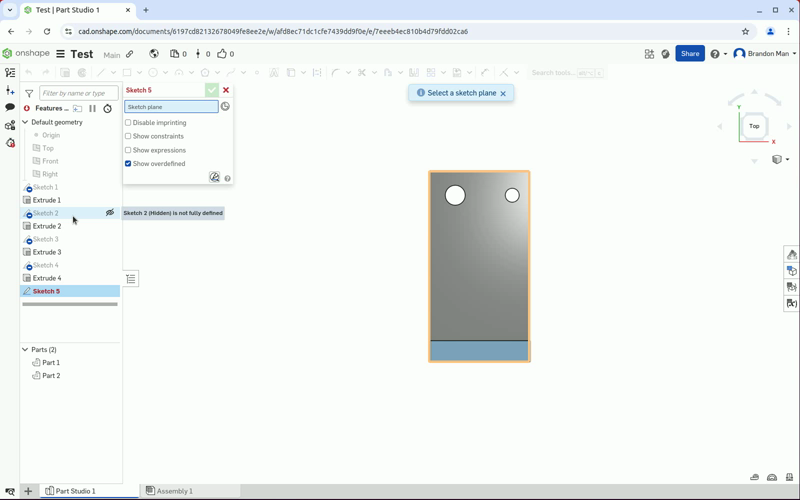
scroll(3)
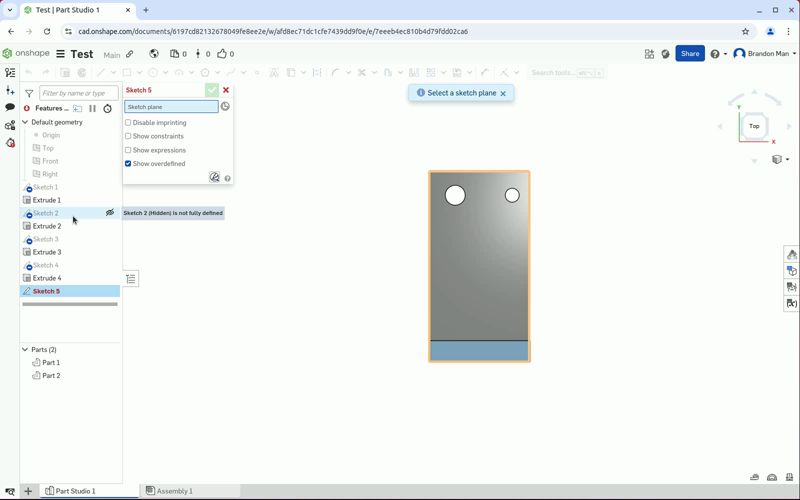
mouse_move(73, 150)
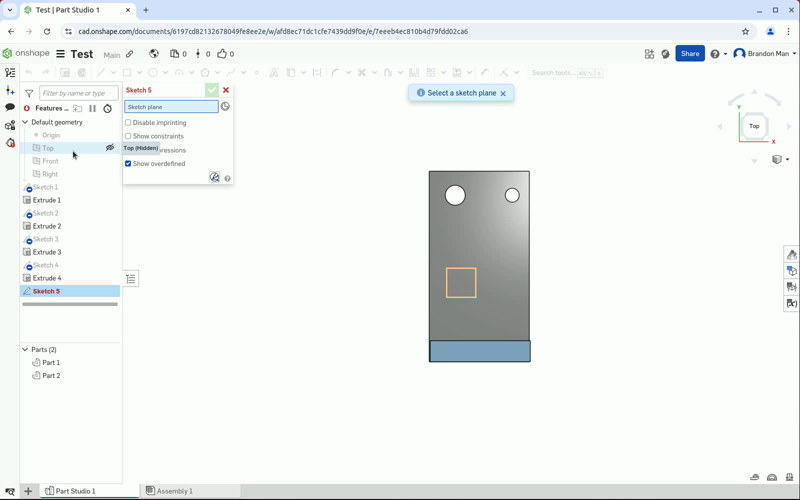
click(73, 150)
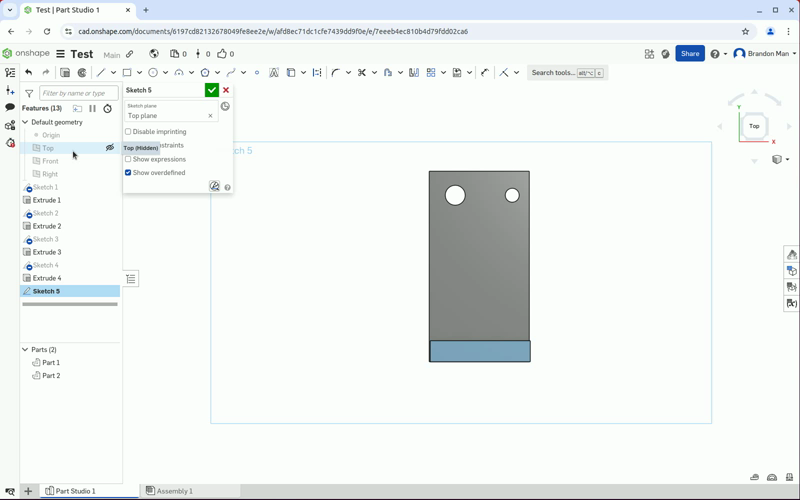
mouse_move(73, 352)
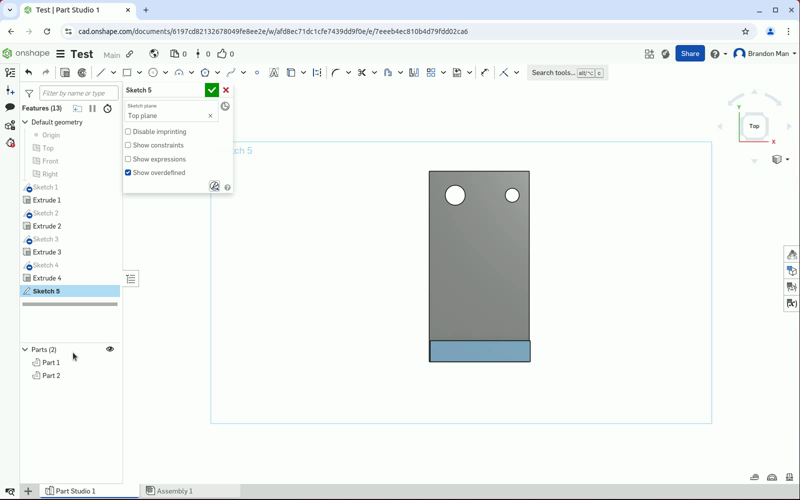
key(y)
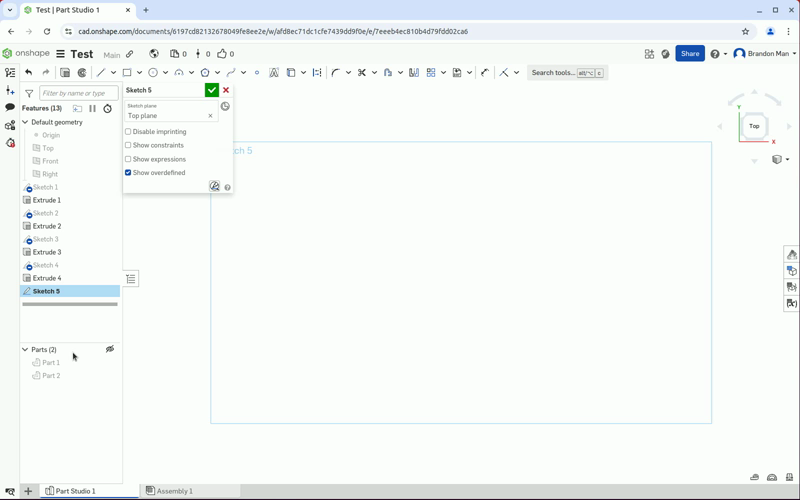
key(c)
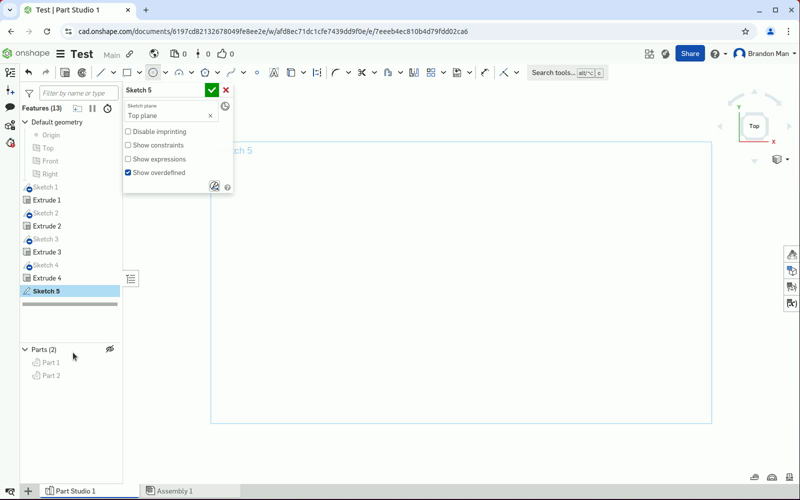
key_down(shift)
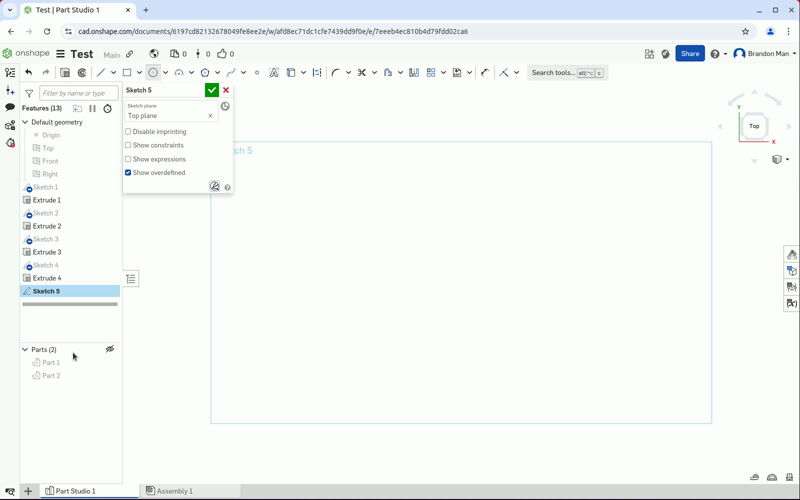
mouse_move(512, 246)
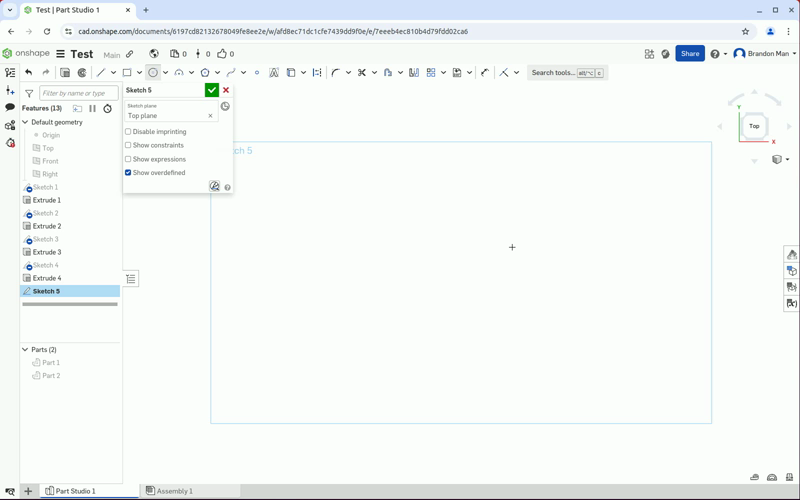
click(512, 246)
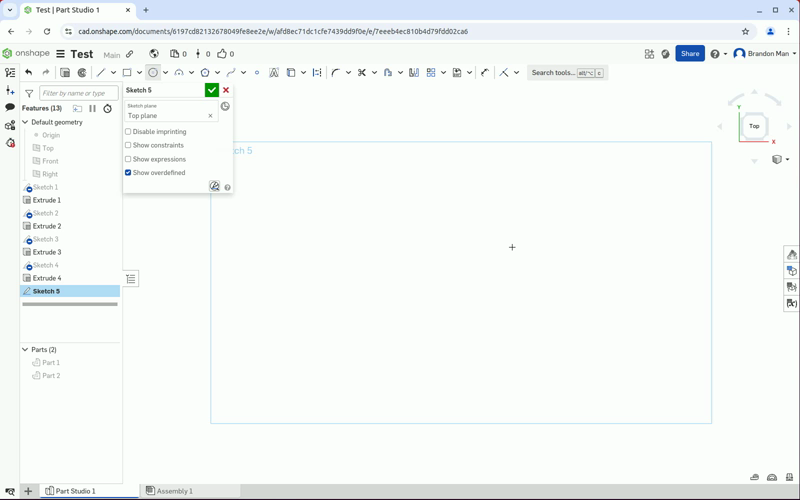
key_up(shift)
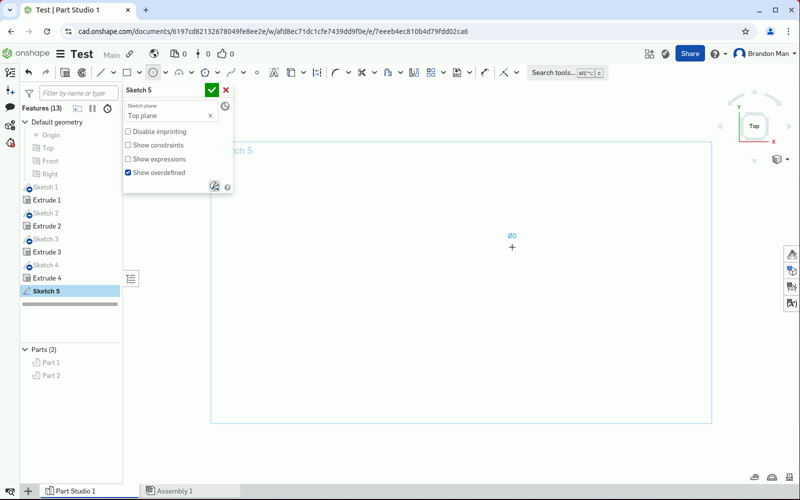
mouse_move(519, 246)
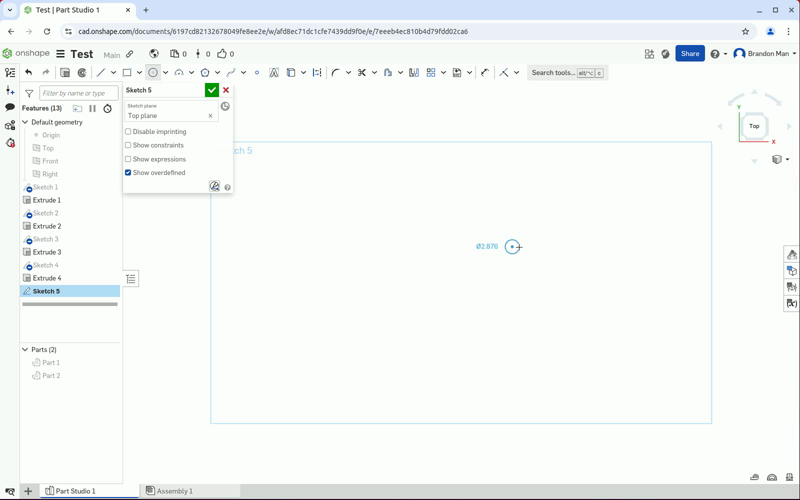
click(519, 246)
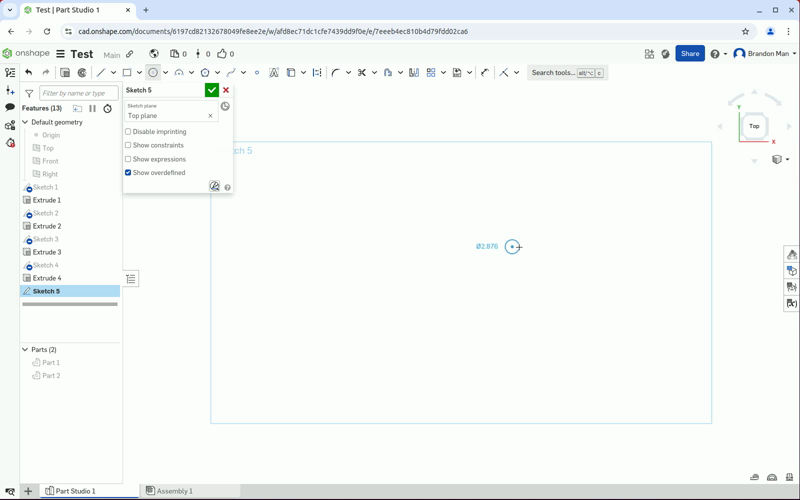
key(esc)
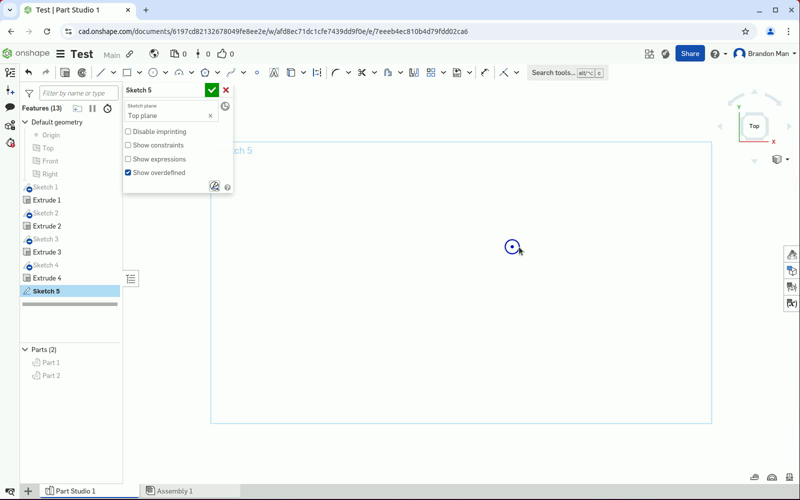
mouse_move(516, 244)
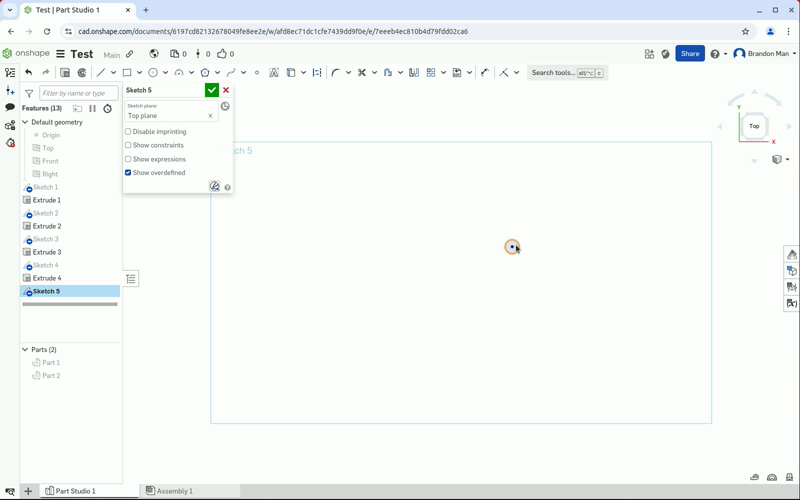
scroll(6)
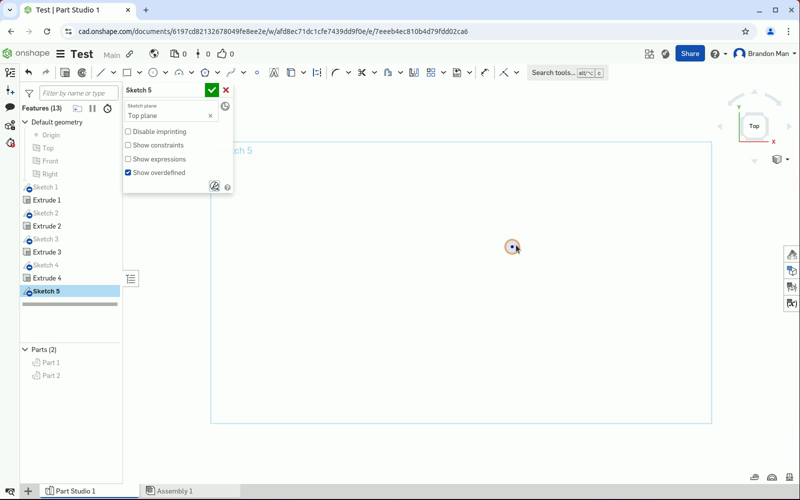
scroll(6)
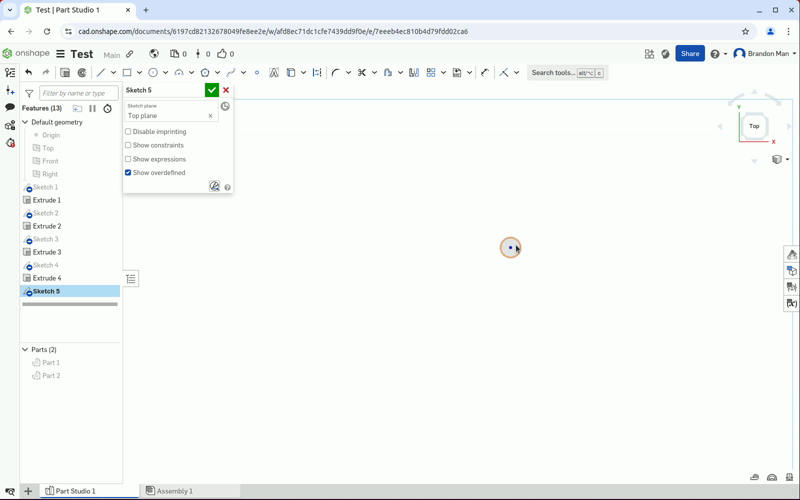
scroll(6)
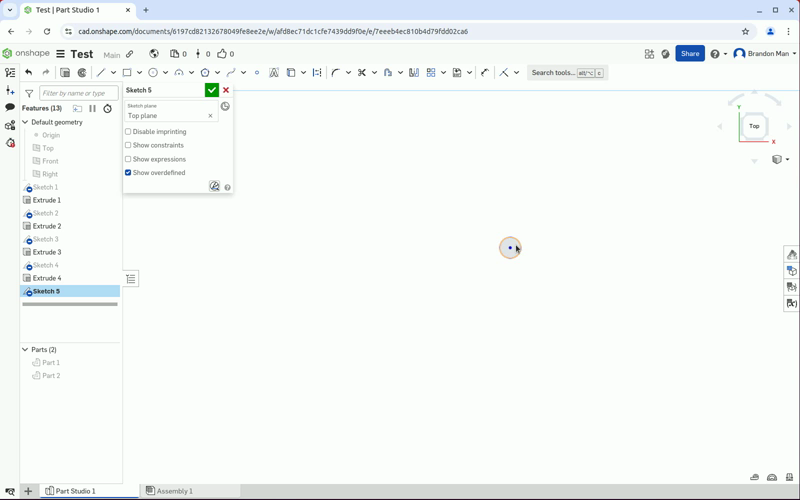
scroll(6)
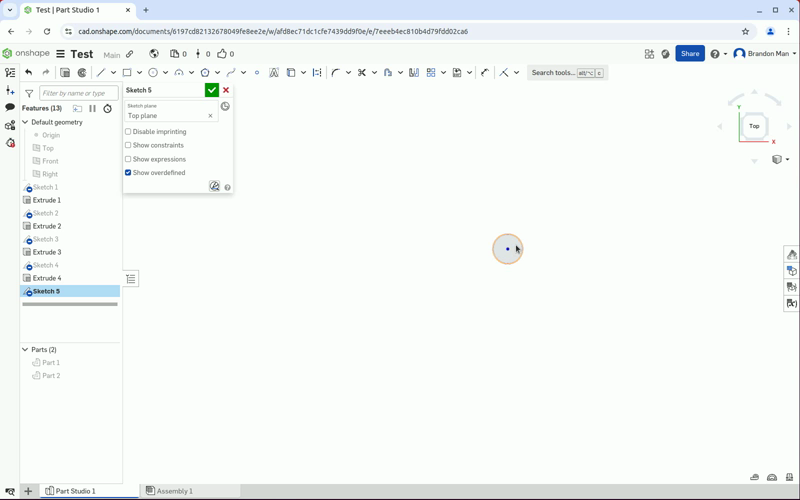
scroll(6)
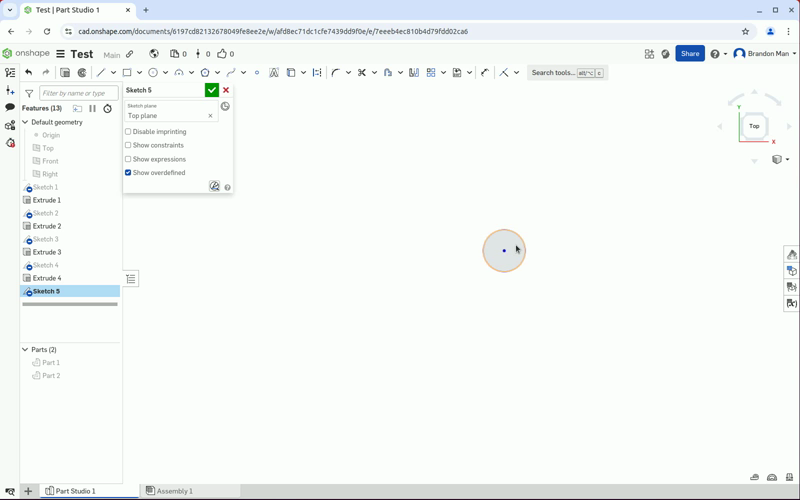
scroll(6)
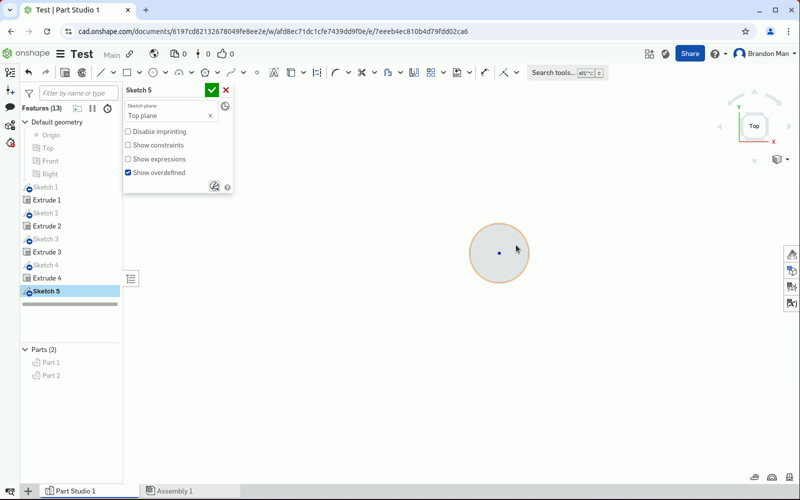
scroll(6)
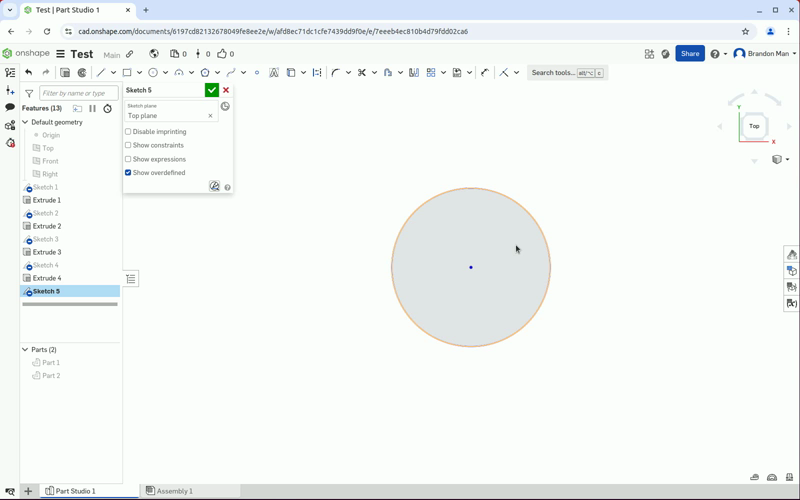
click(516, 244)
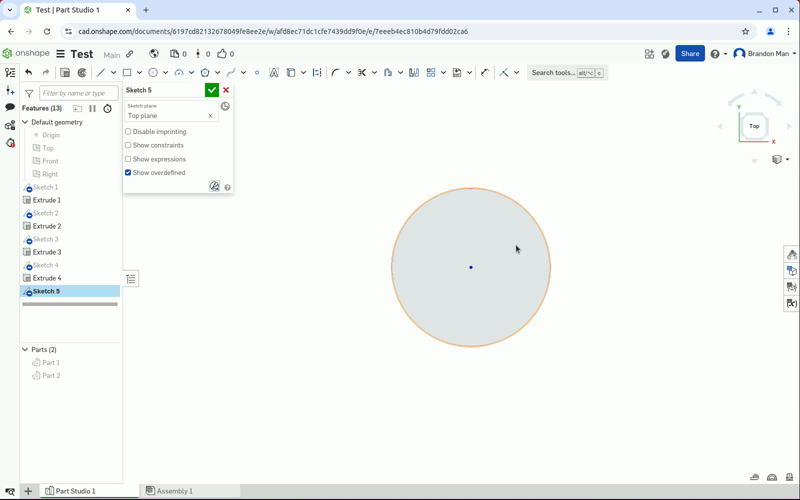
scroll(-6)
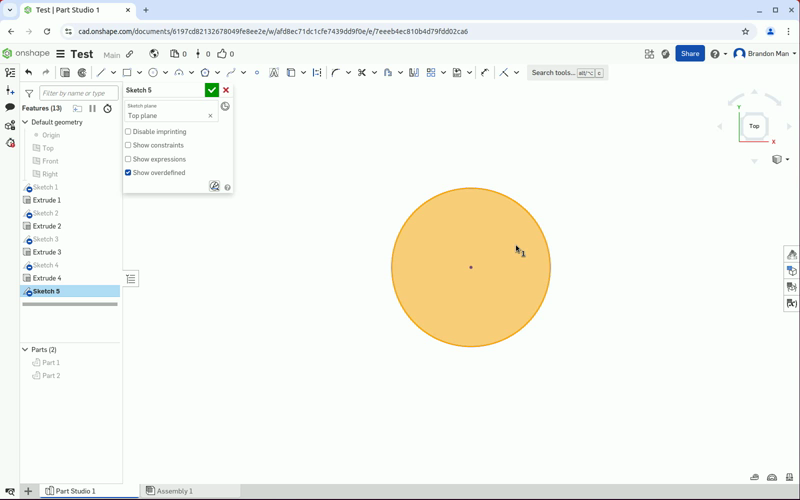
scroll(-6)
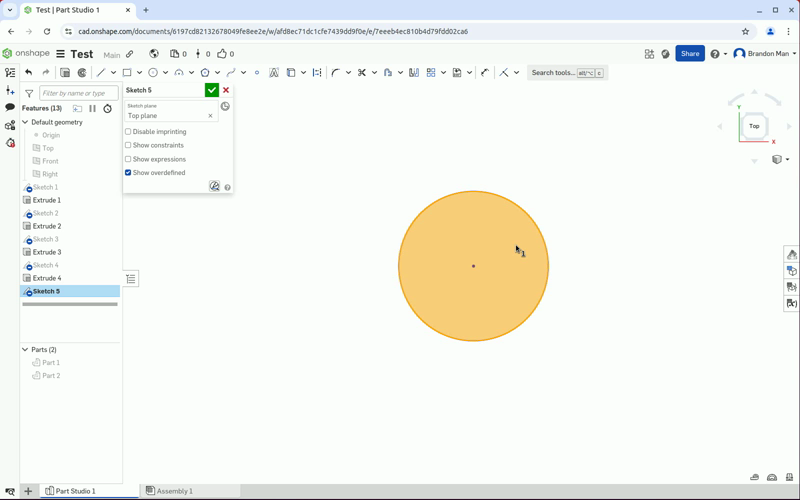
scroll(-6)
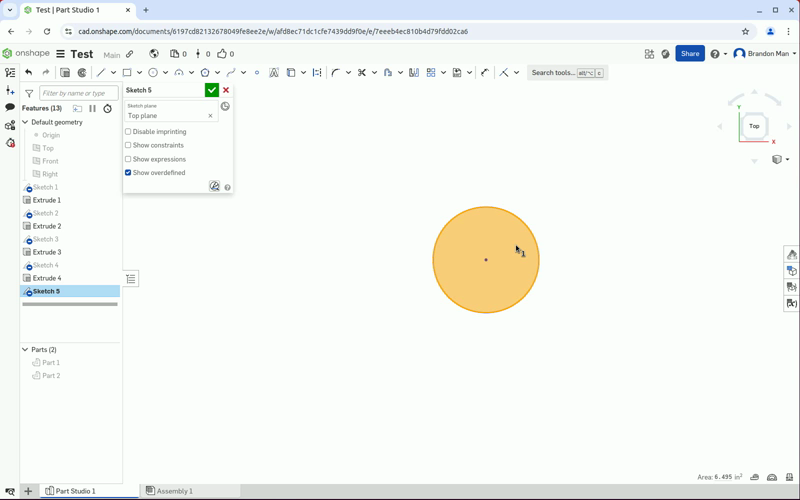
scroll(-6)
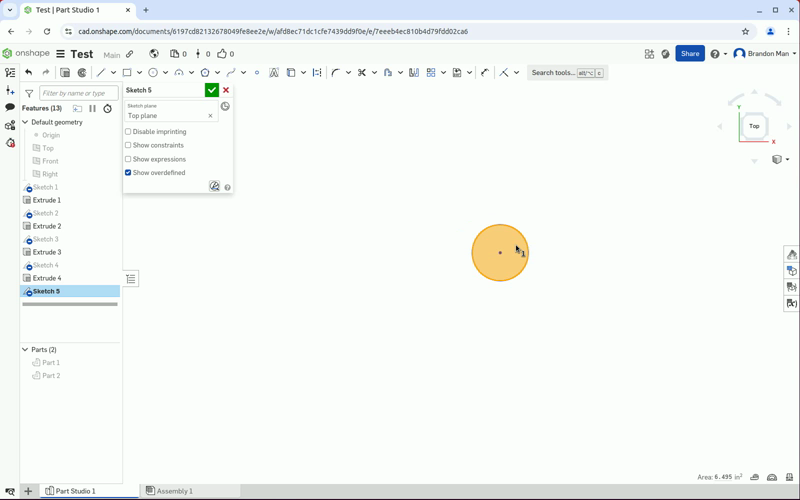
scroll(-6)
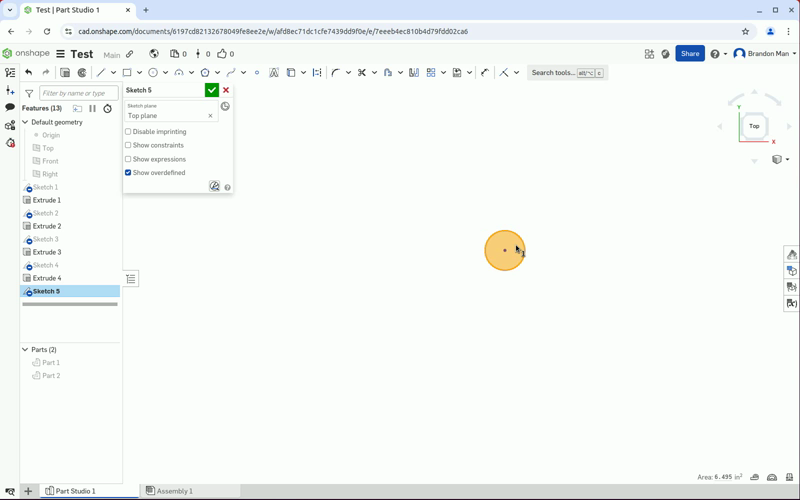
scroll(-6)
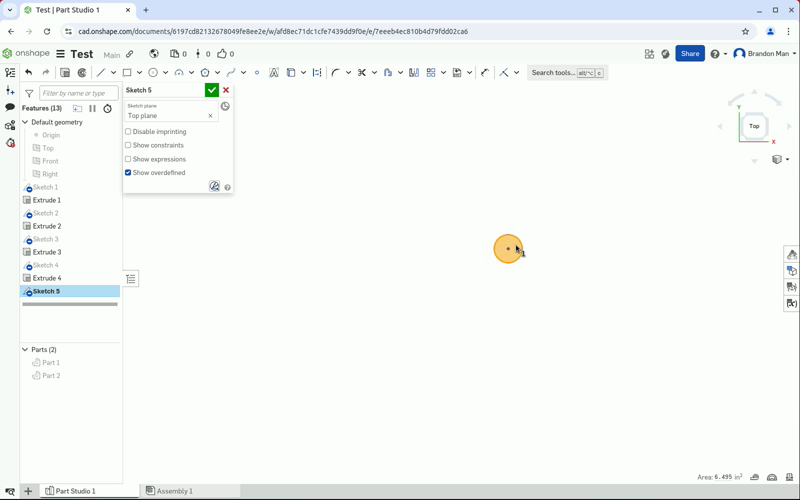
scroll(-6)
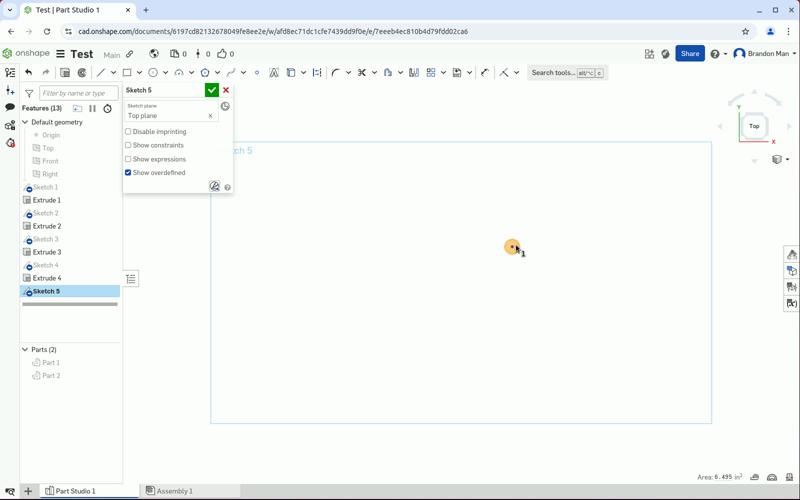
mouse_move(73, 352)
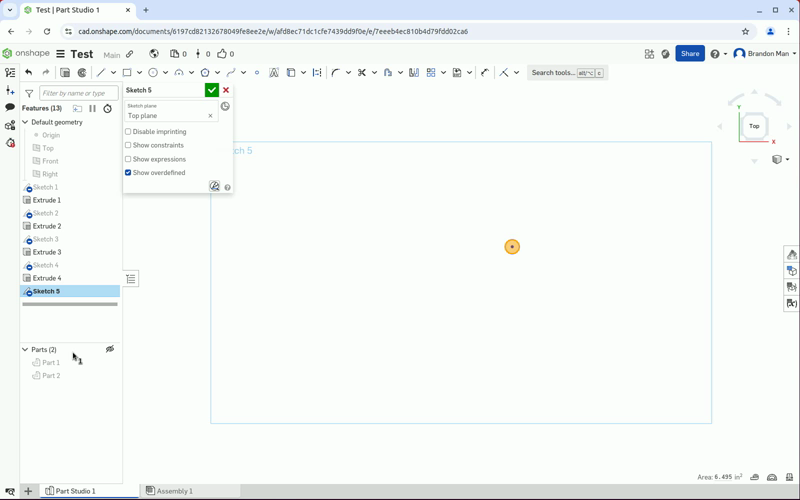
key(shift+y)
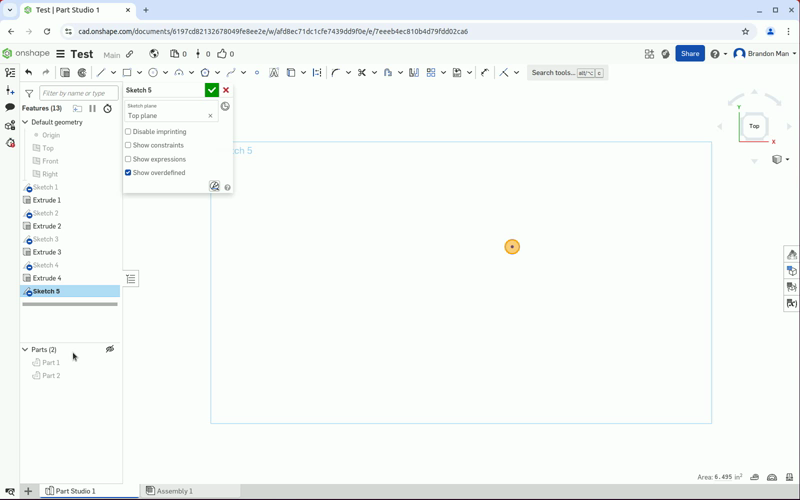
key(shift+e)
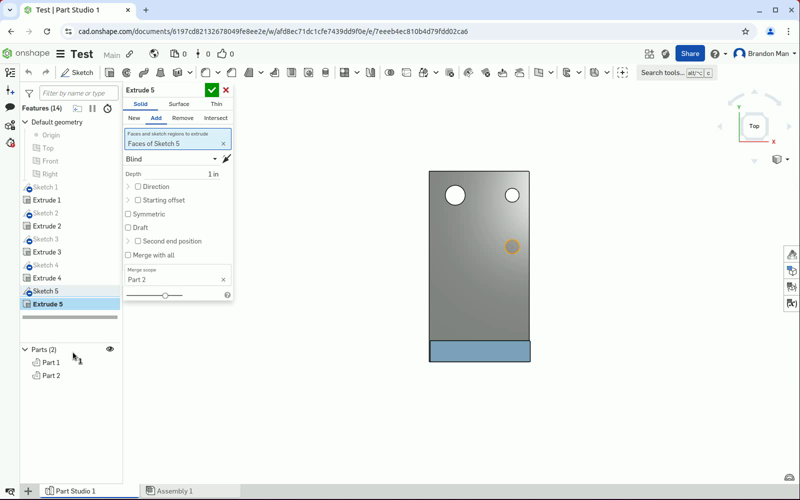
mouse_move(143, 106)
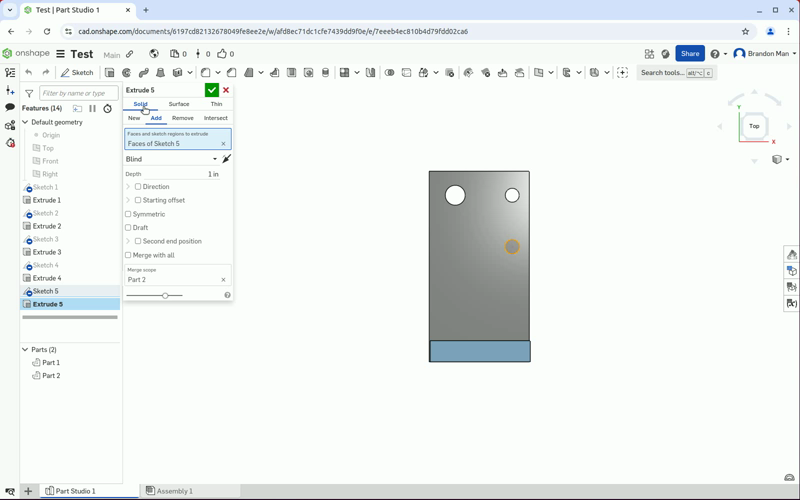
click(143, 106)
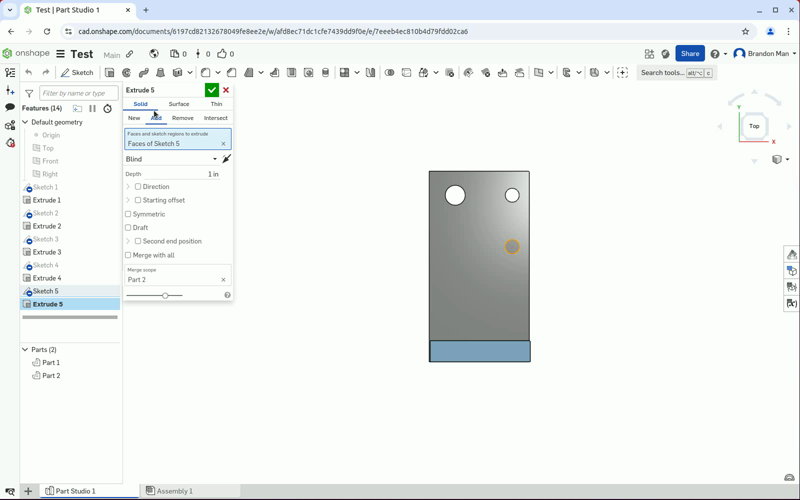
mouse_move(186, 120)
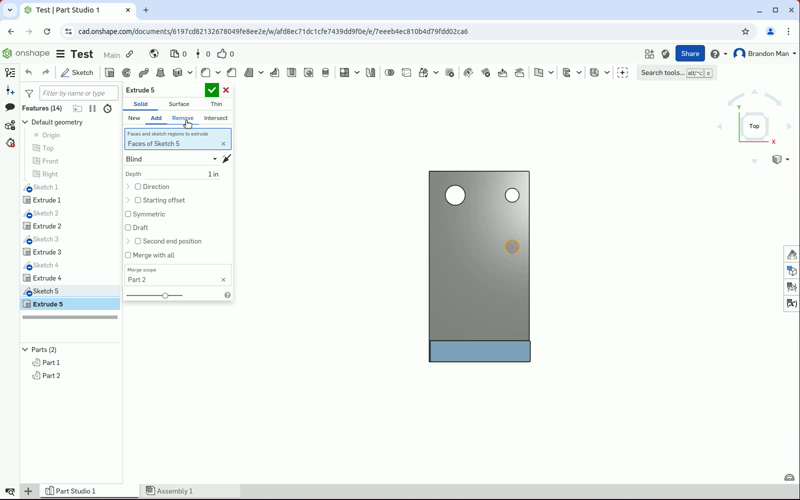
click(186, 120)
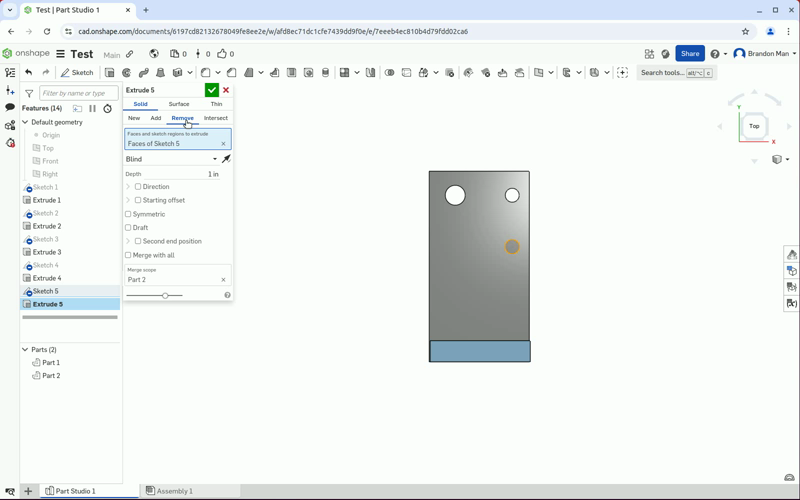
key(tab, 4)
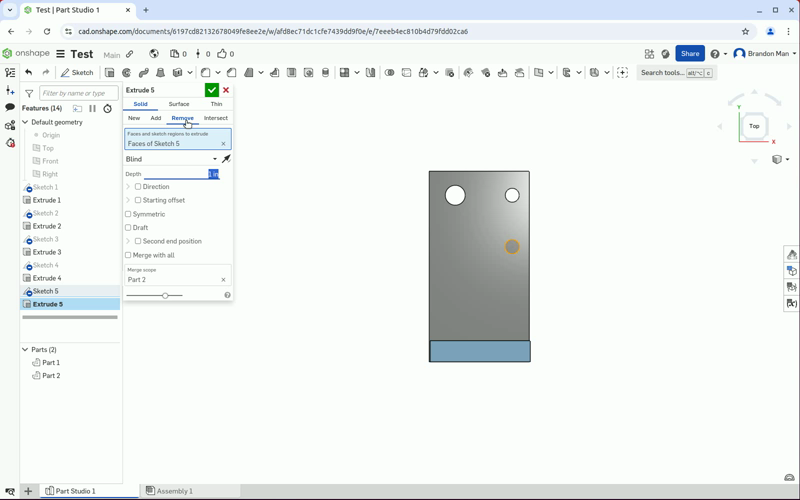
text(11.073)
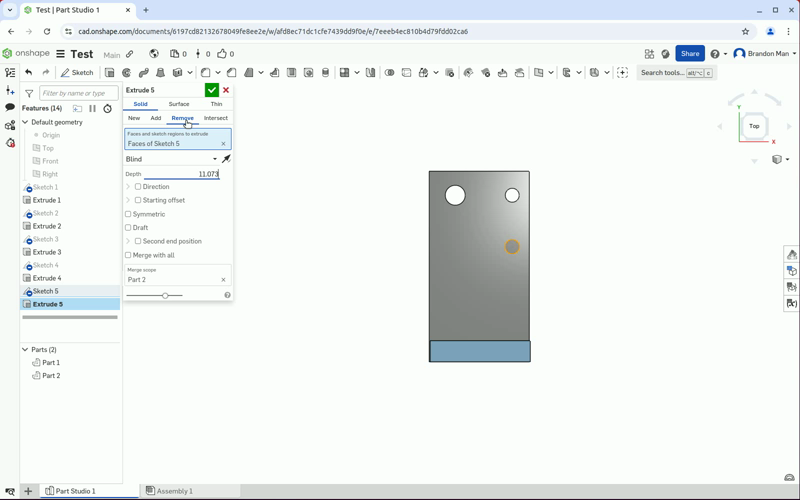
key(tab, 6)
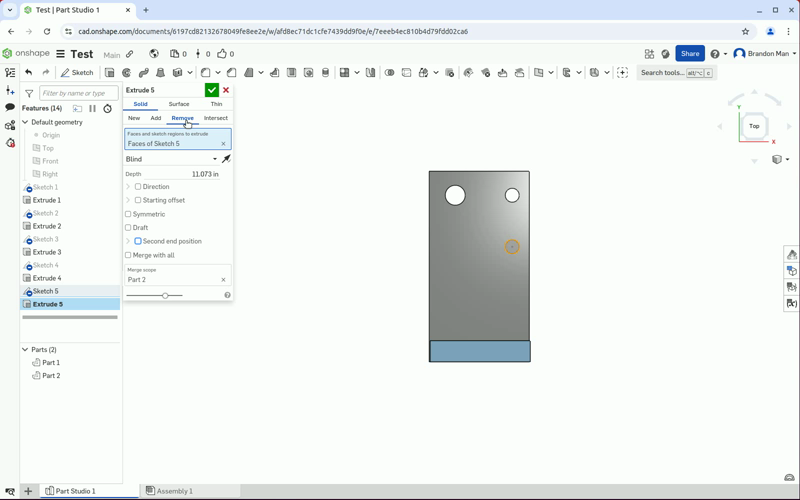
key(space)
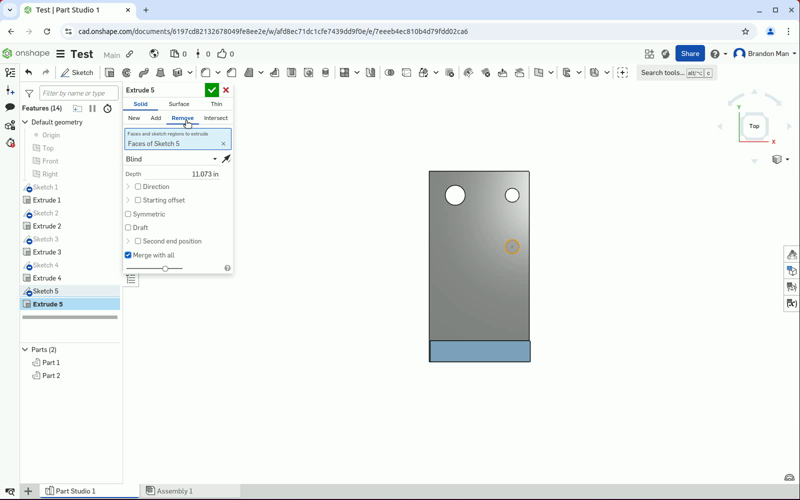
key(enter)
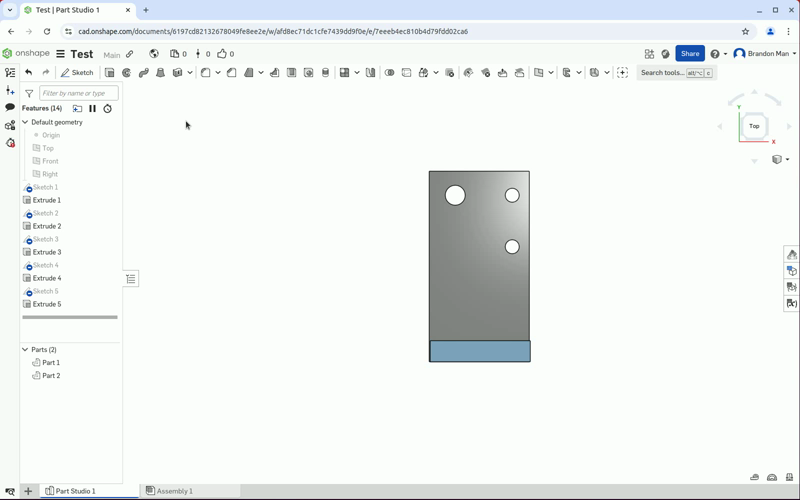
key(shift+h)
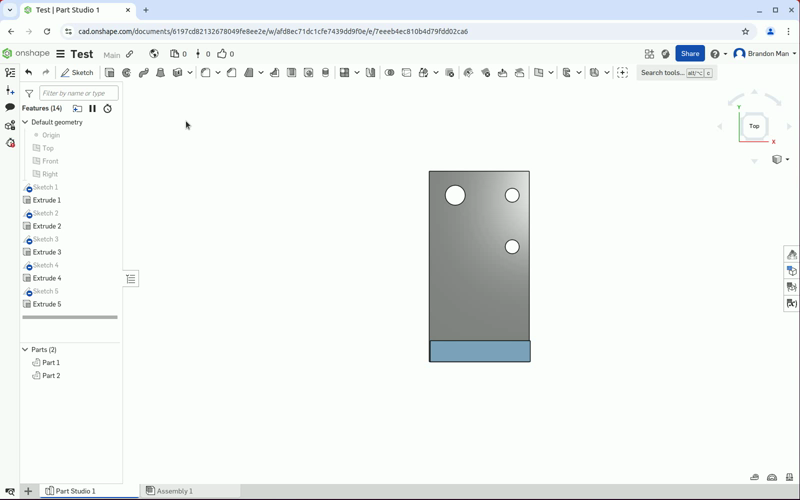
key(shift+h)
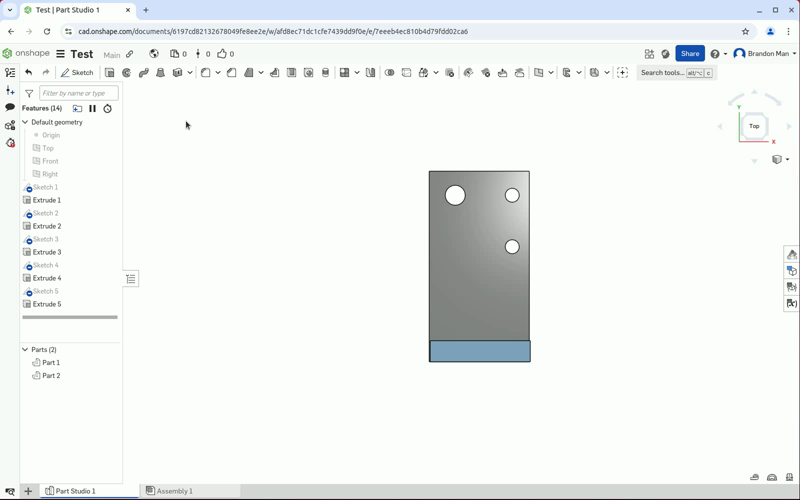
mouse_move(73, 189)
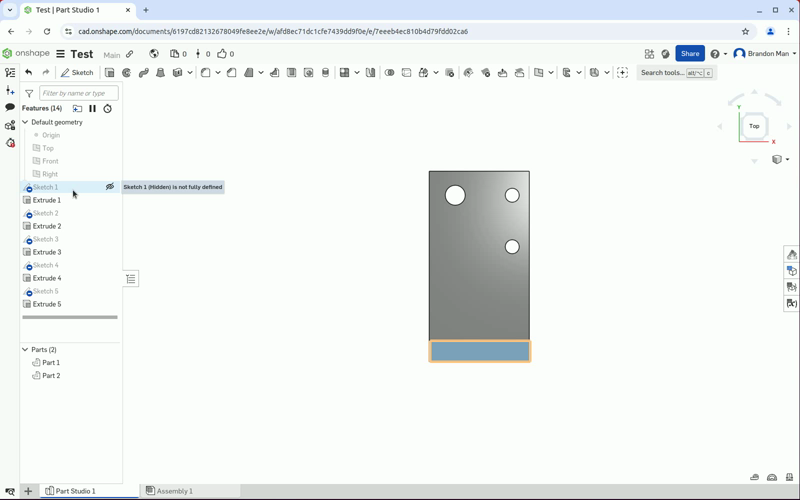
click(73, 189)
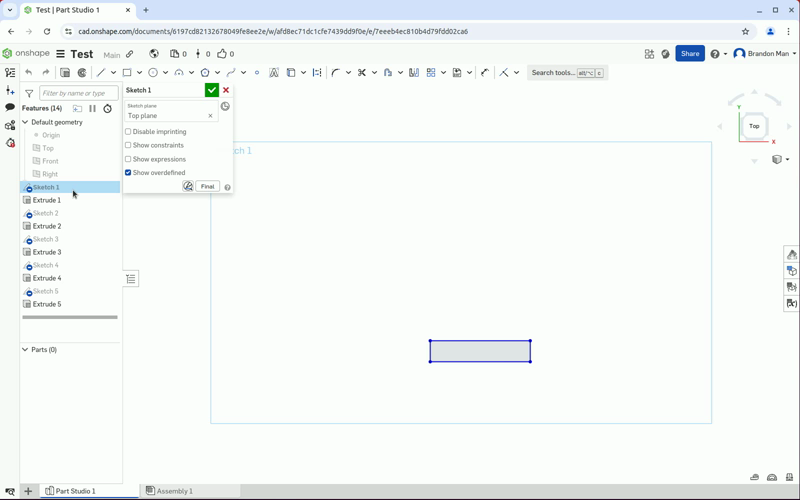
mouse_move(229, 92)
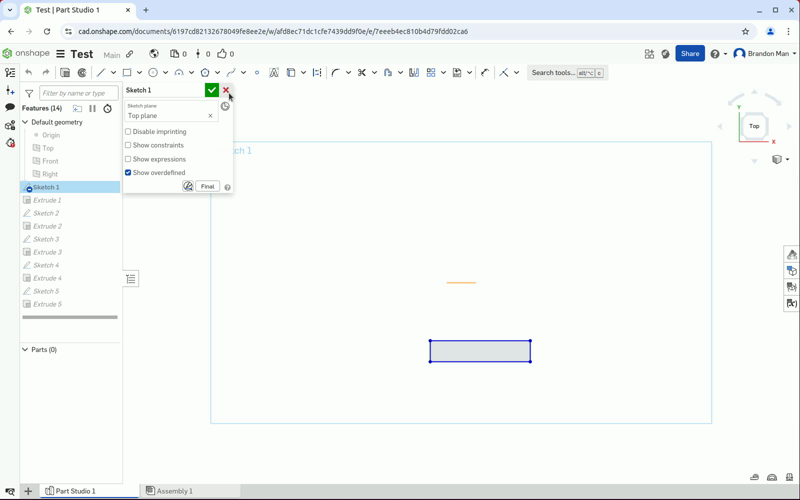
click(229, 92)
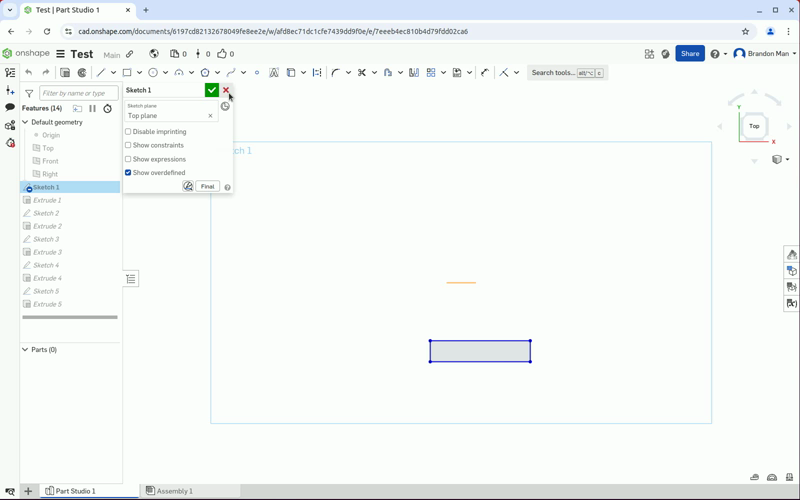
key(shift+s)
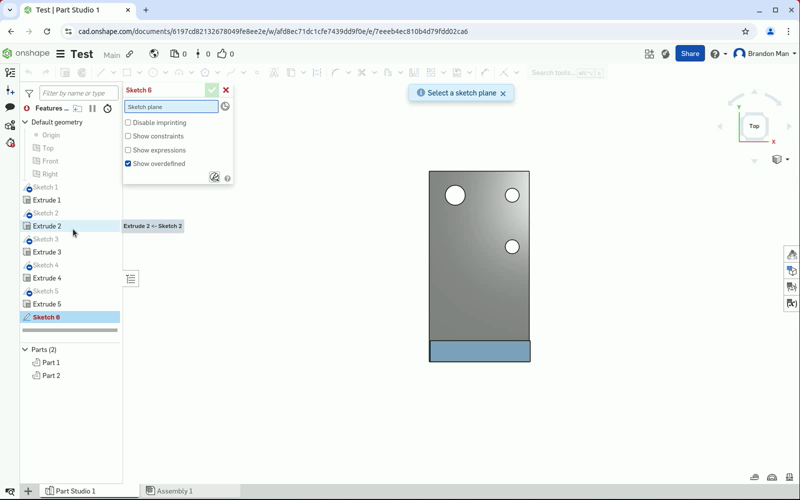
scroll(3)
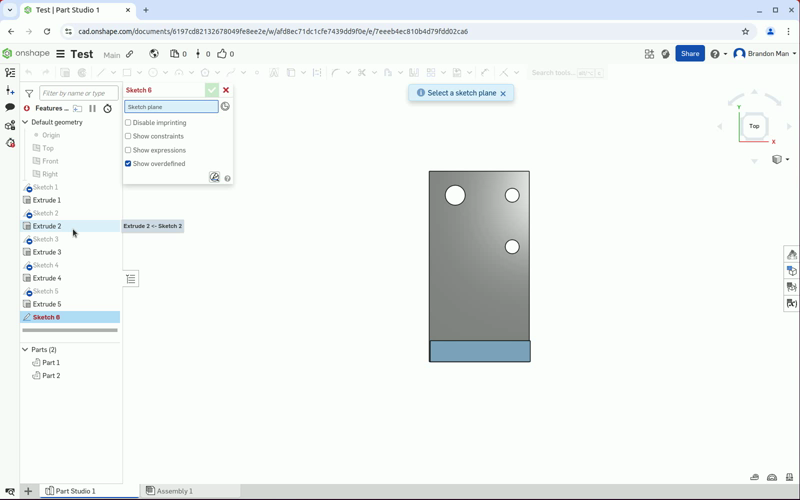
mouse_move(73, 150)
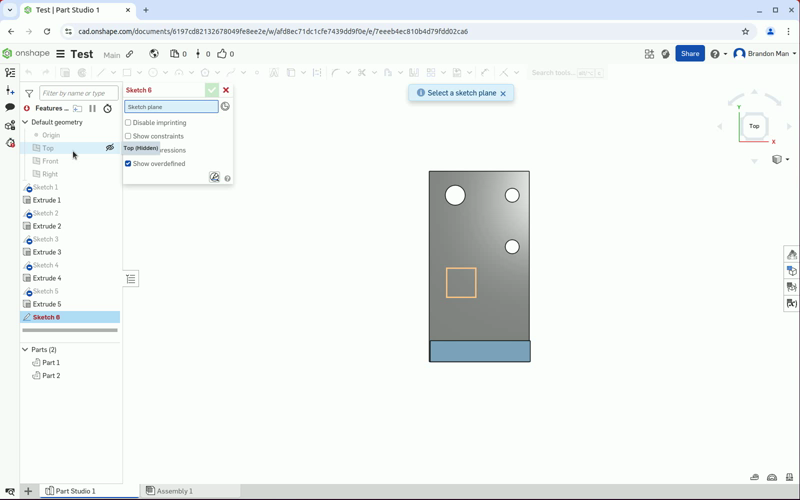
click(73, 150)
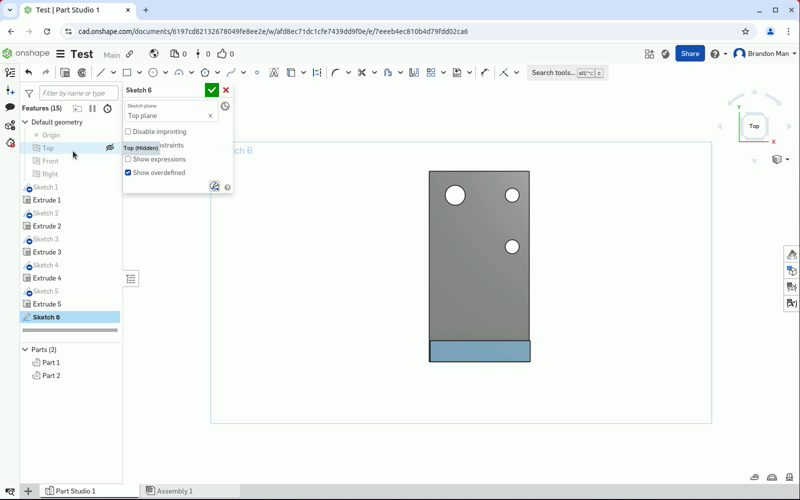
mouse_move(73, 352)
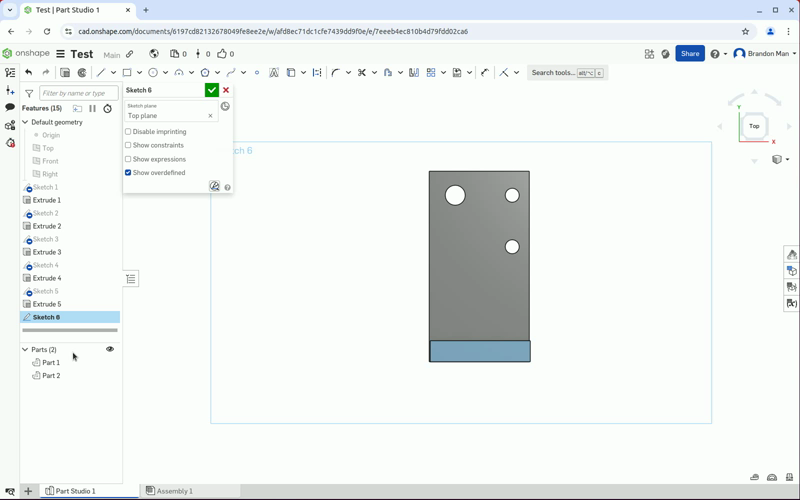
key(y)
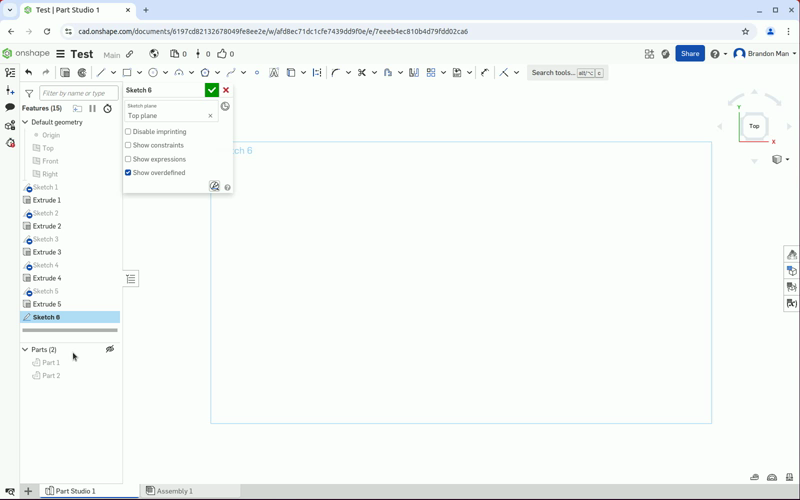
key(c)
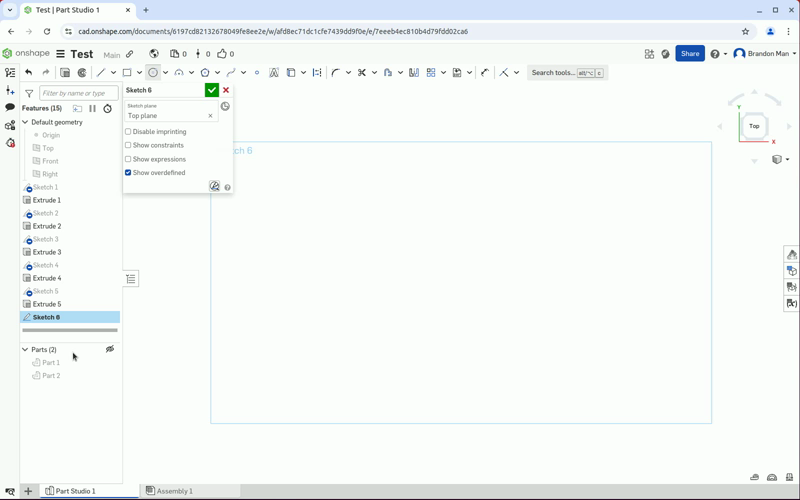
key_down(shift)
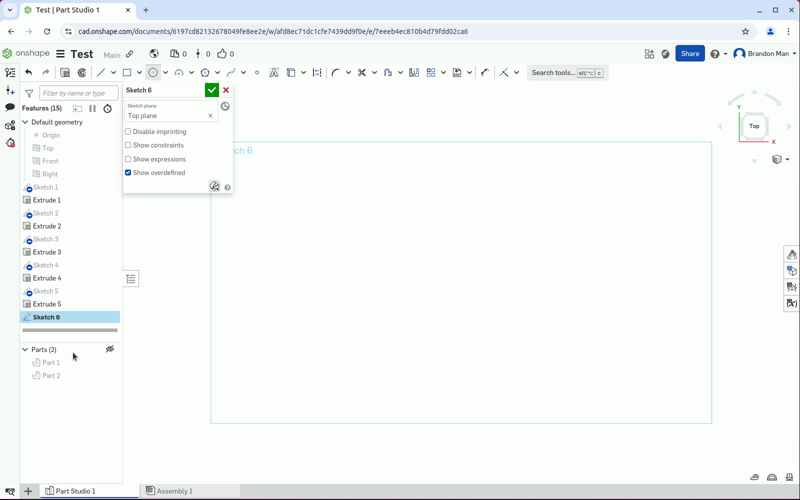
mouse_move(512, 295)
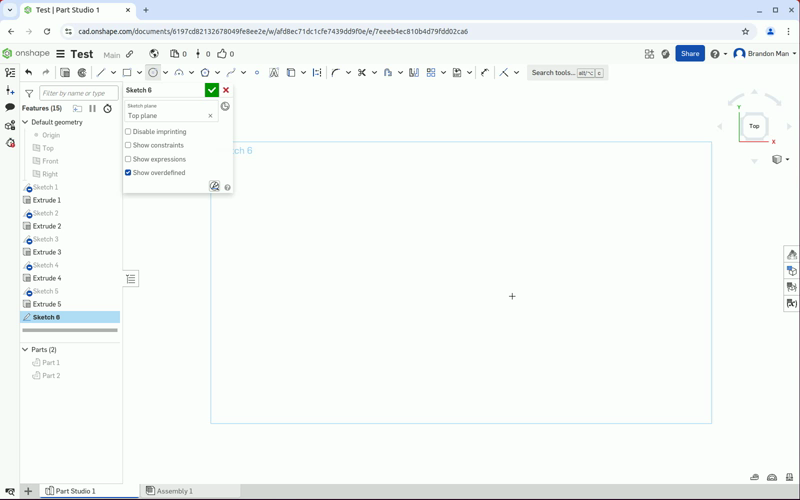
click(512, 295)
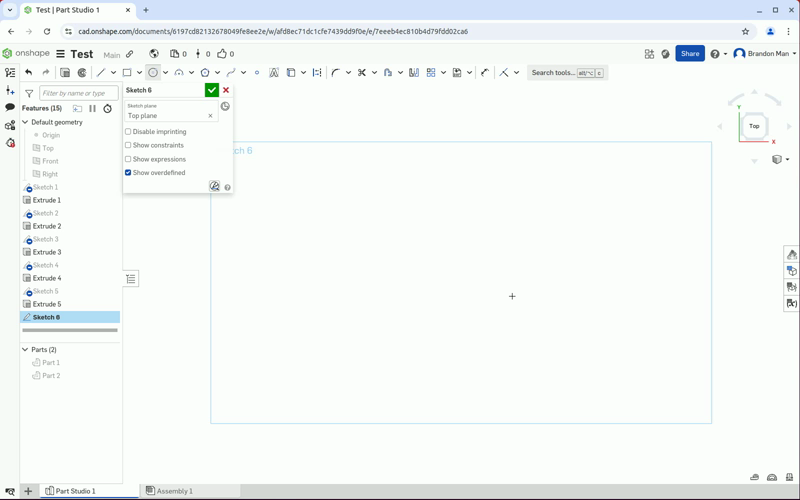
key_up(shift)
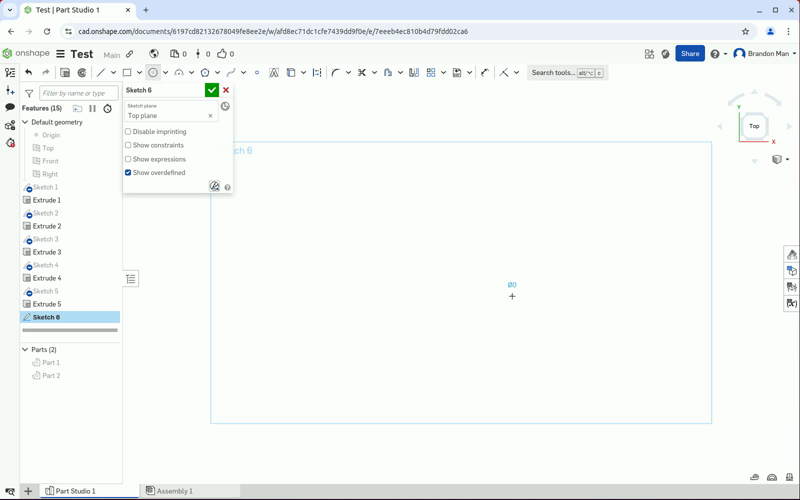
mouse_move(519, 295)
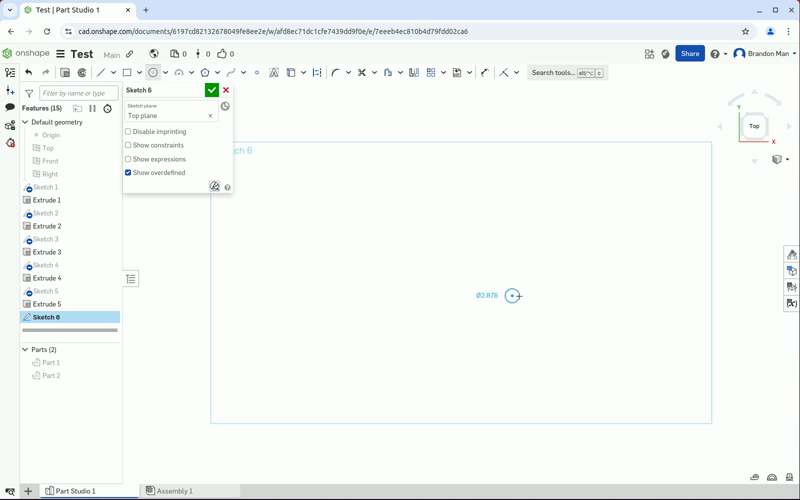
click(519, 295)
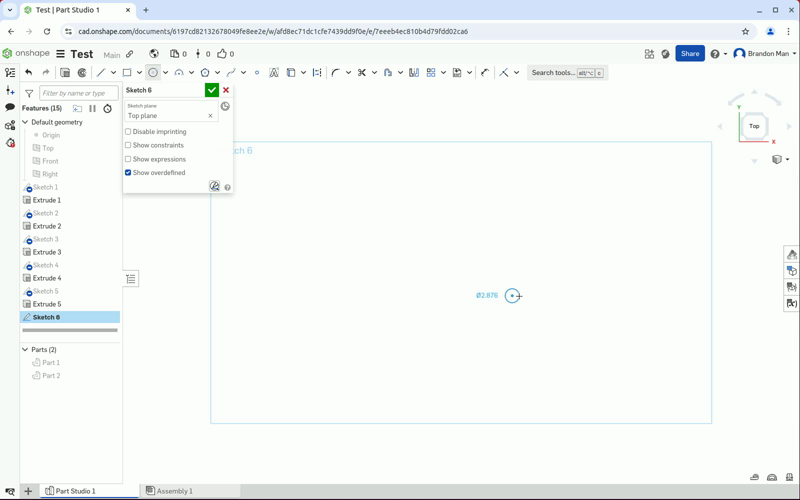
key(esc)
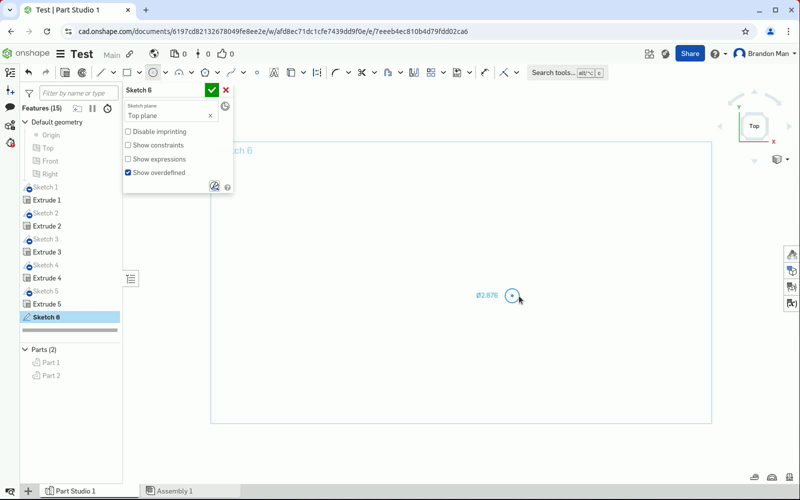
mouse_move(509, 291)
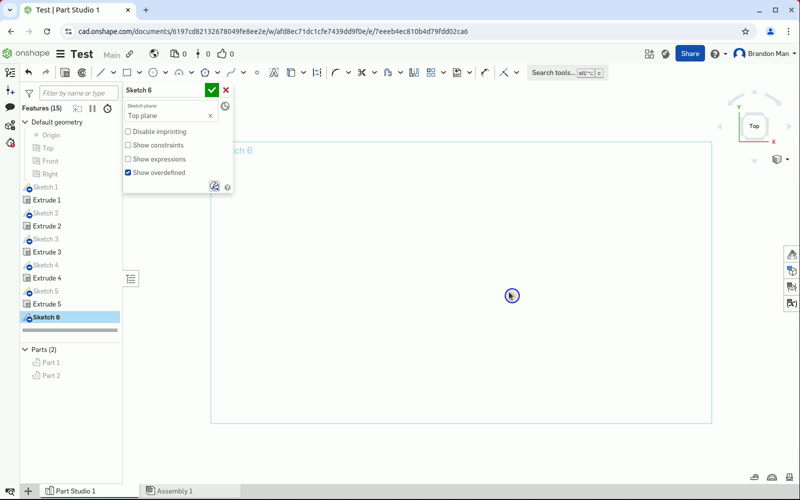
scroll(6)
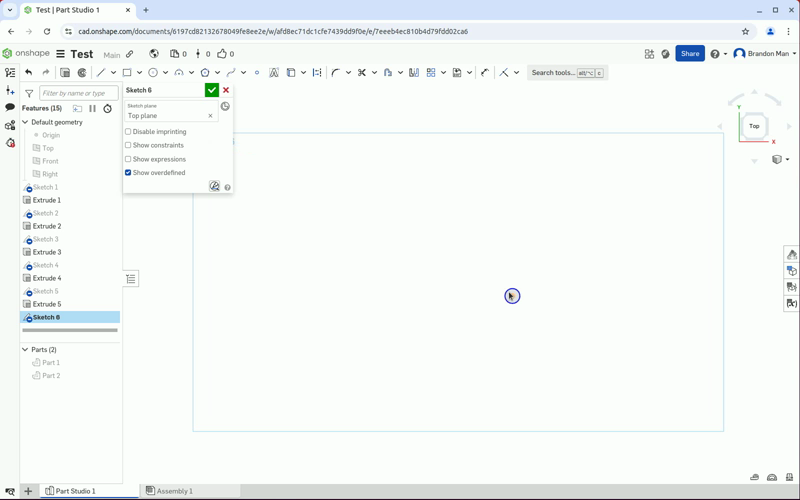
scroll(6)
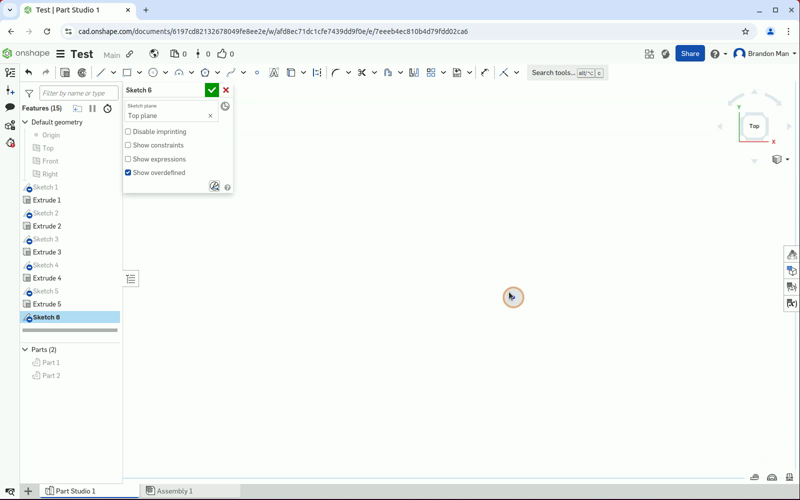
scroll(6)
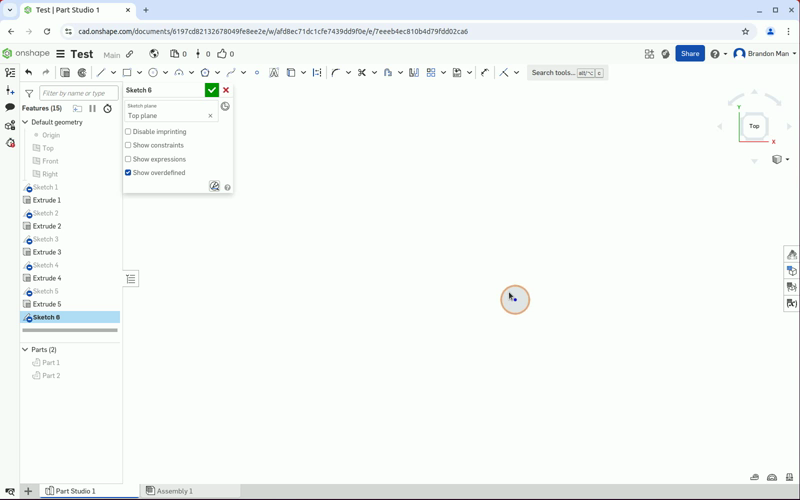
scroll(6)
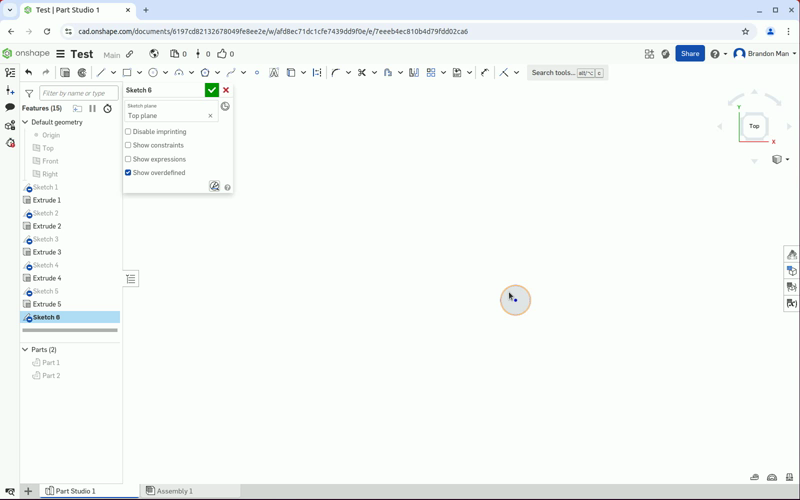
scroll(6)
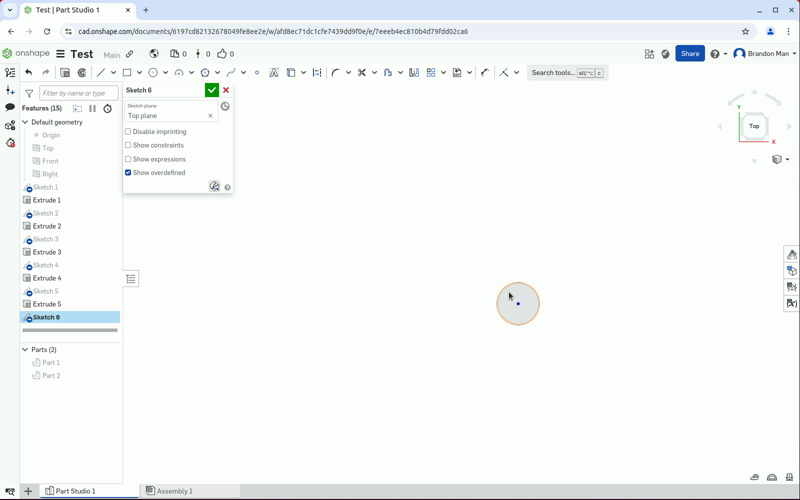
scroll(6)
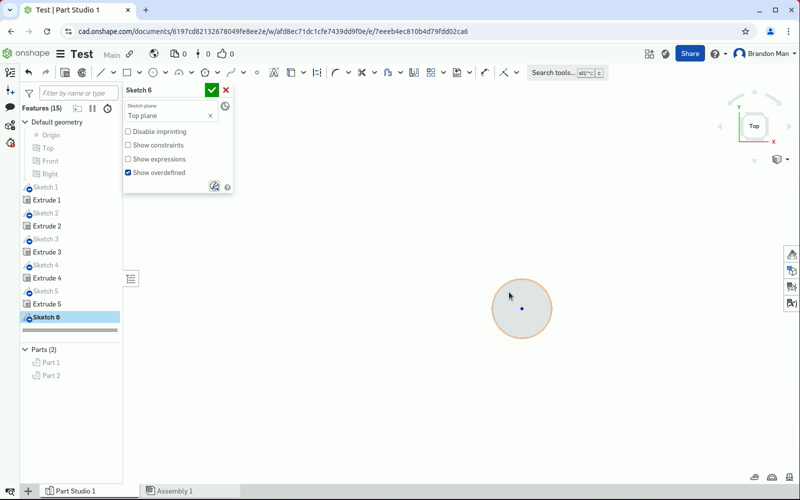
scroll(6)
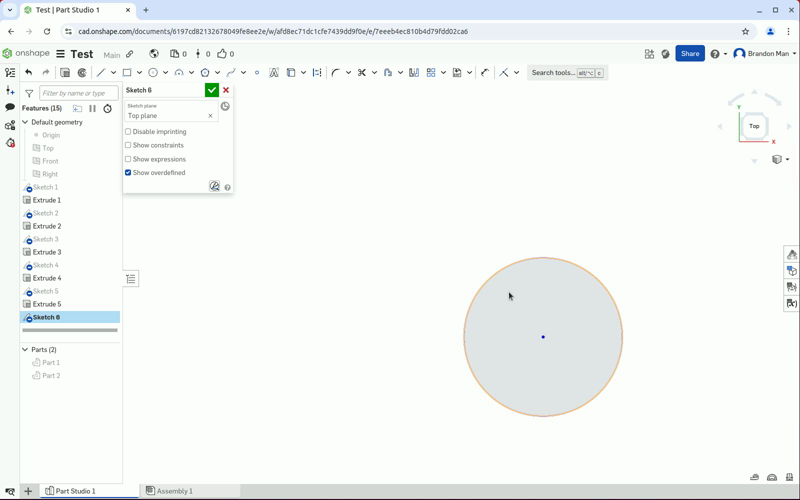
click(509, 291)
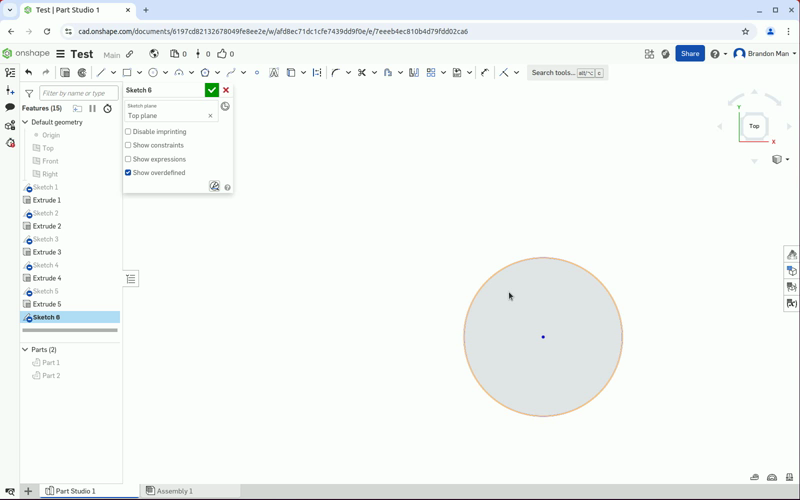
scroll(-6)
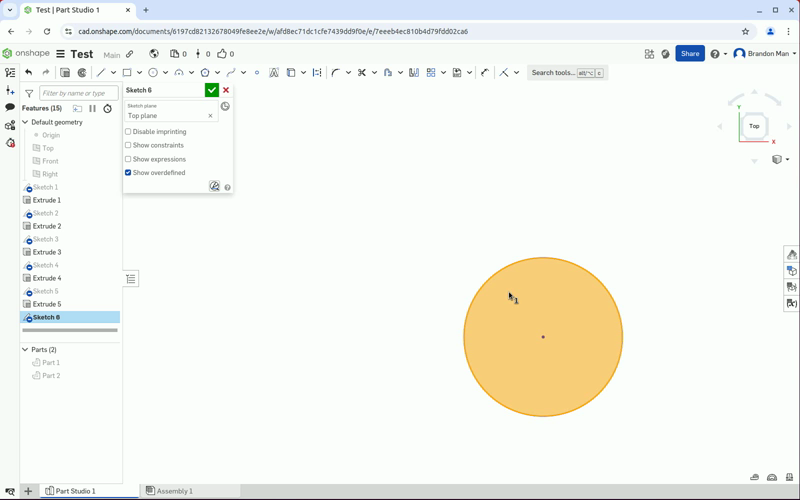
scroll(-6)
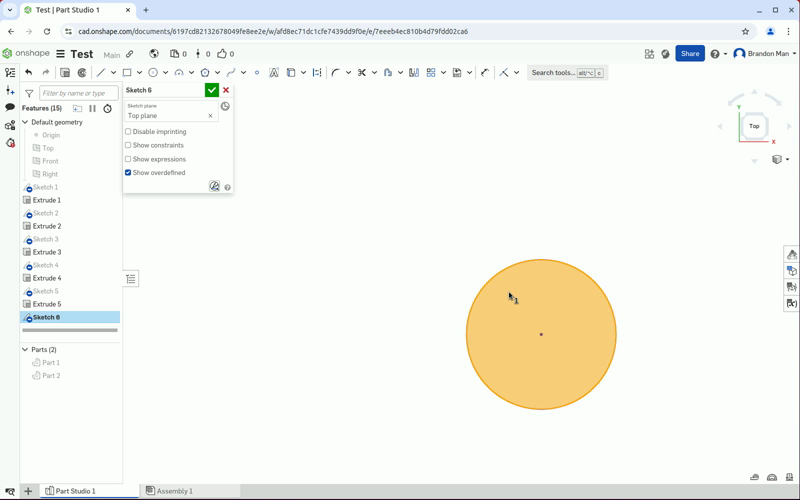
scroll(-6)
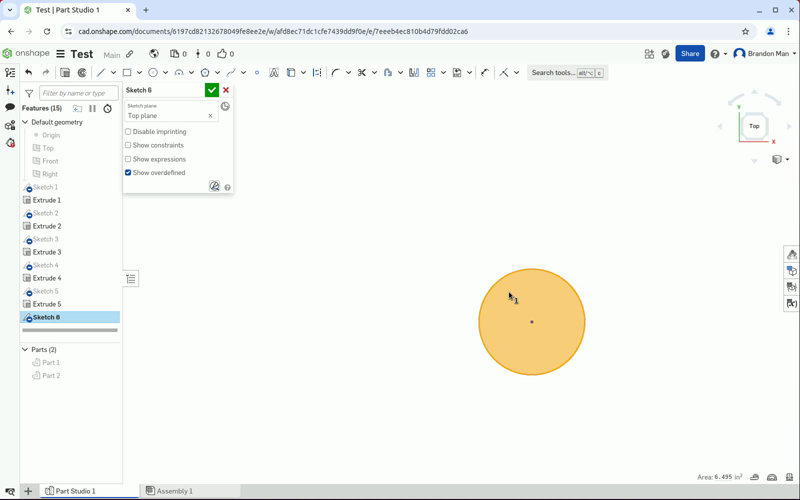
scroll(-6)
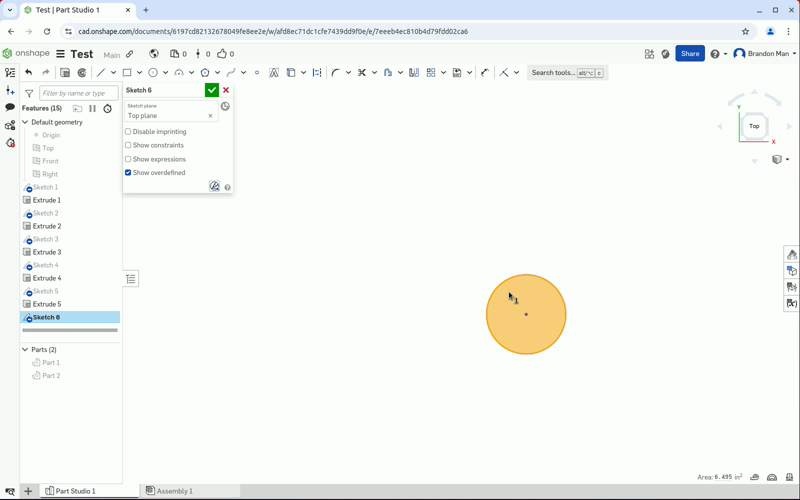
scroll(-6)
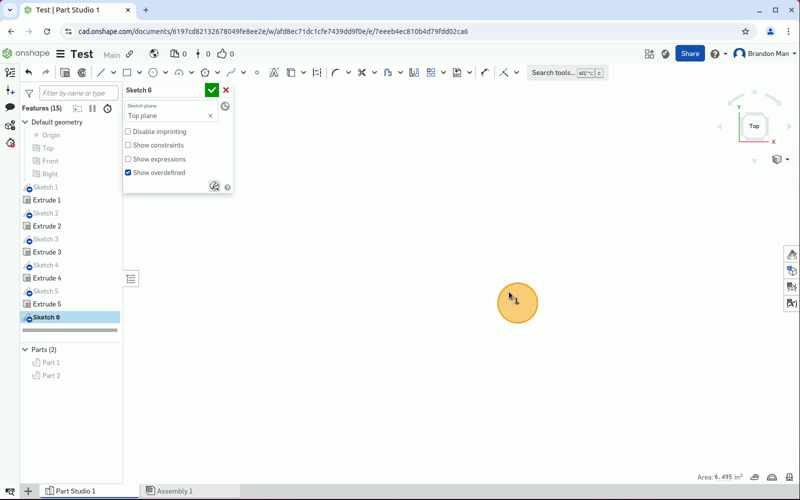
scroll(-6)
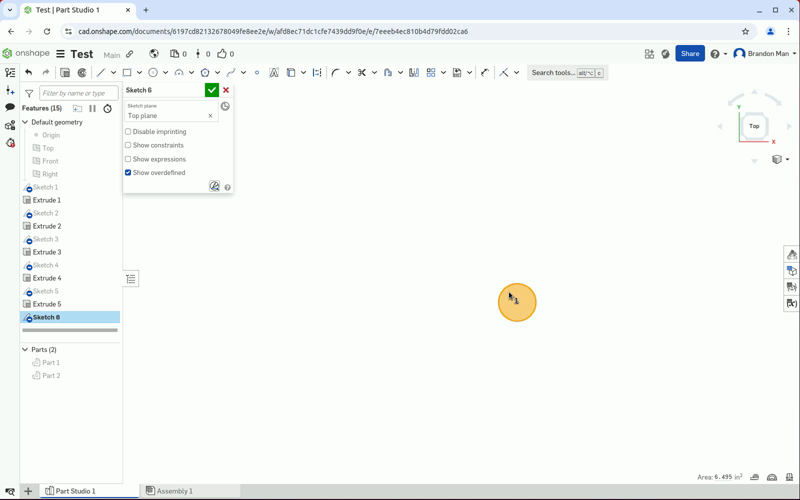
scroll(-6)
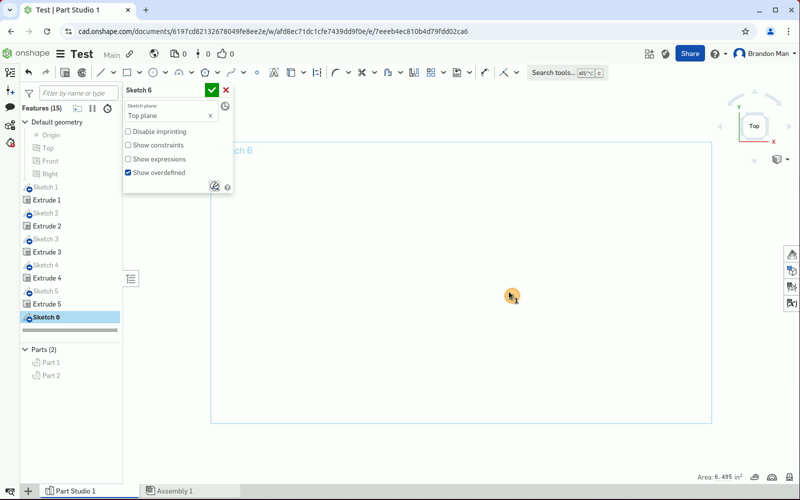
mouse_move(73, 352)
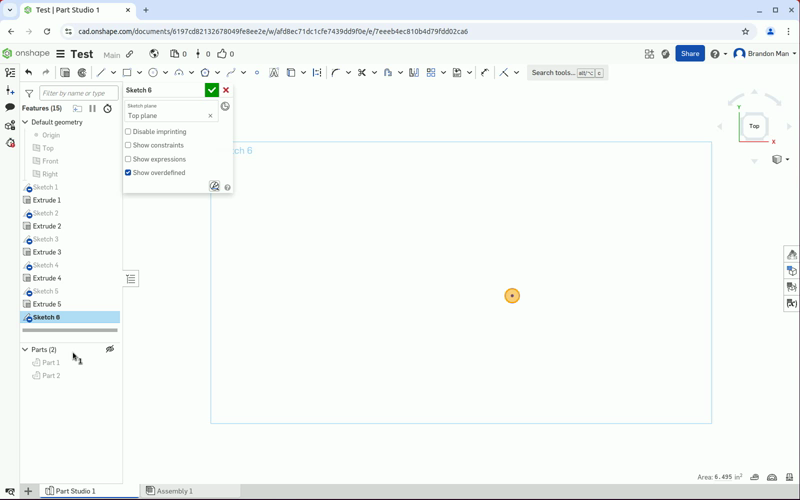
key(shift+y)
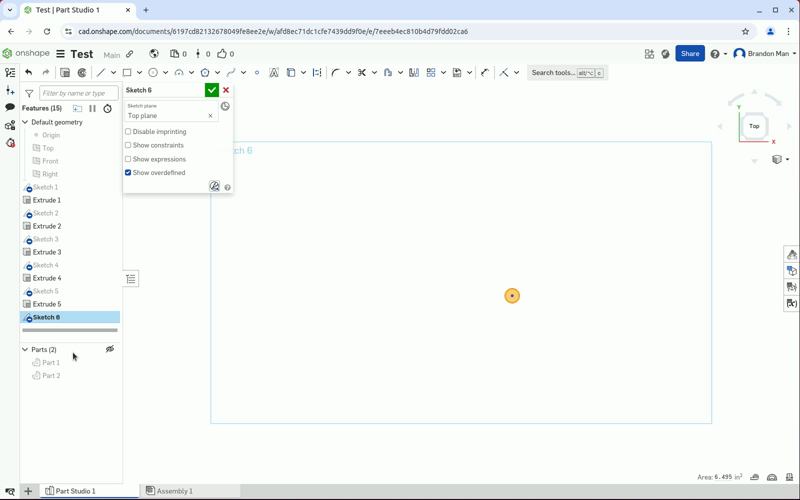
key(shift+e)
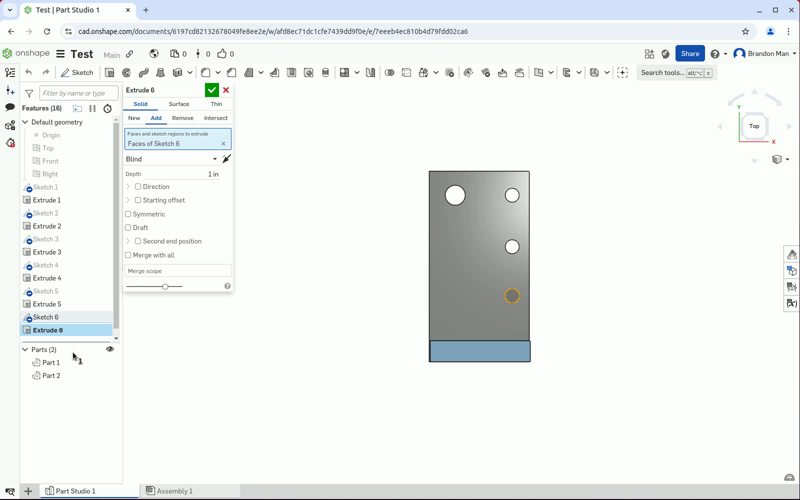
mouse_move(143, 106)
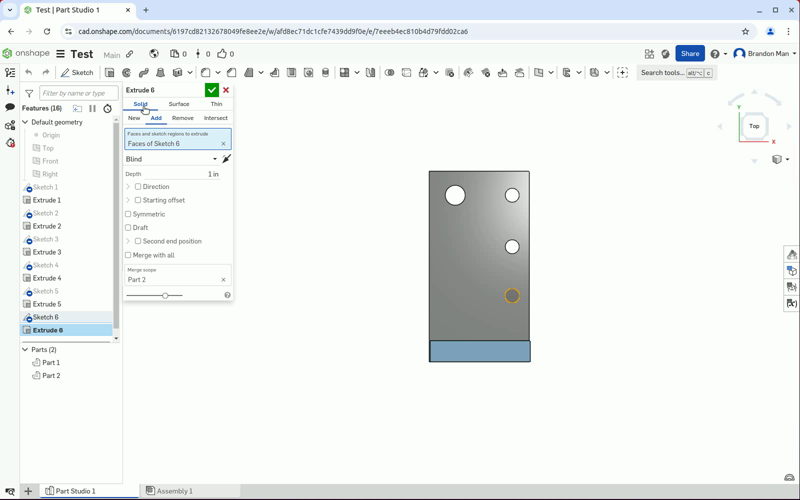
click(143, 106)
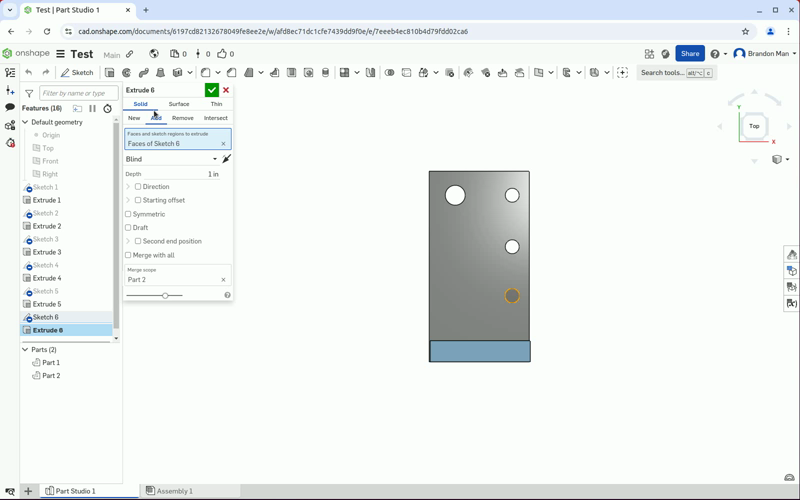
mouse_move(186, 120)
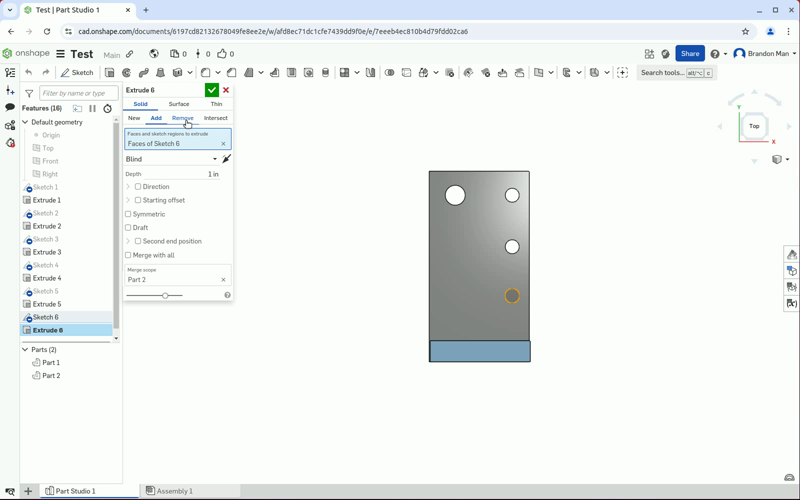
click(186, 120)
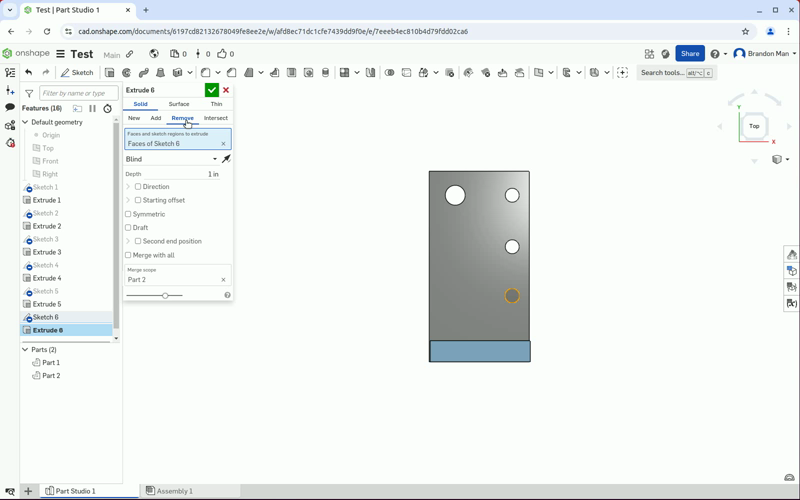
key(tab, 4)
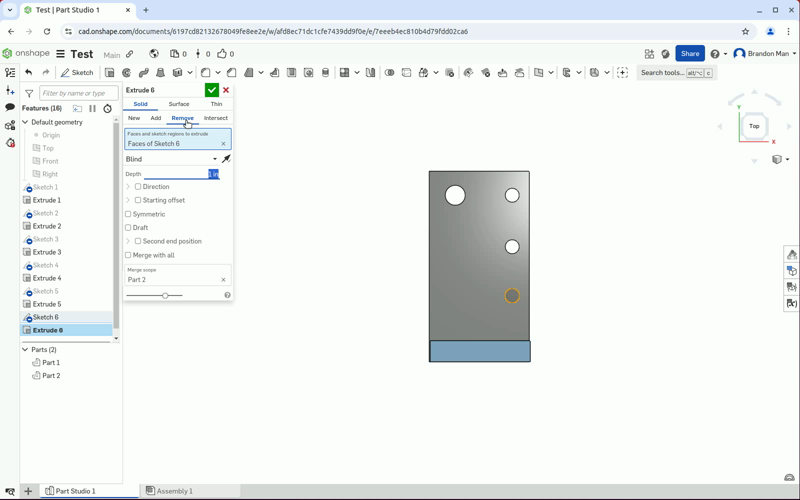
text(11.073)
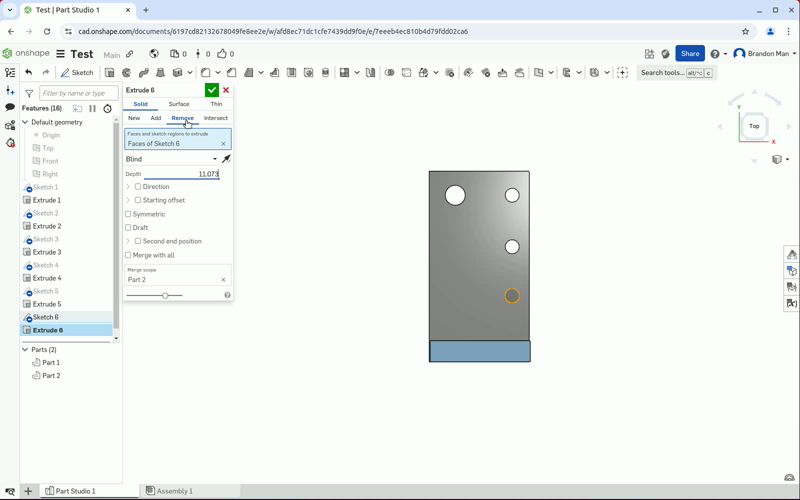
key(tab, 6)
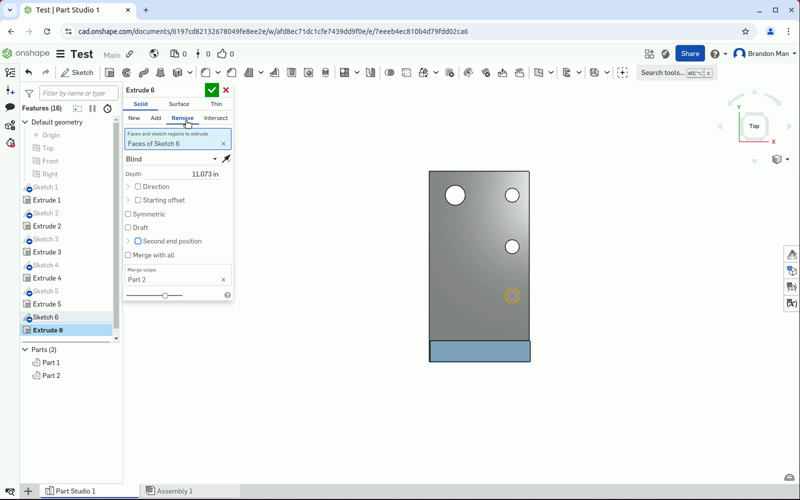
key(space)
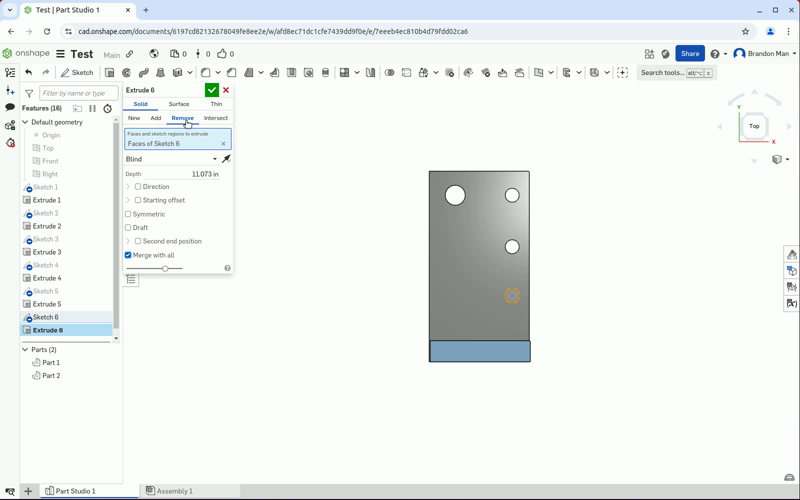
key(enter)
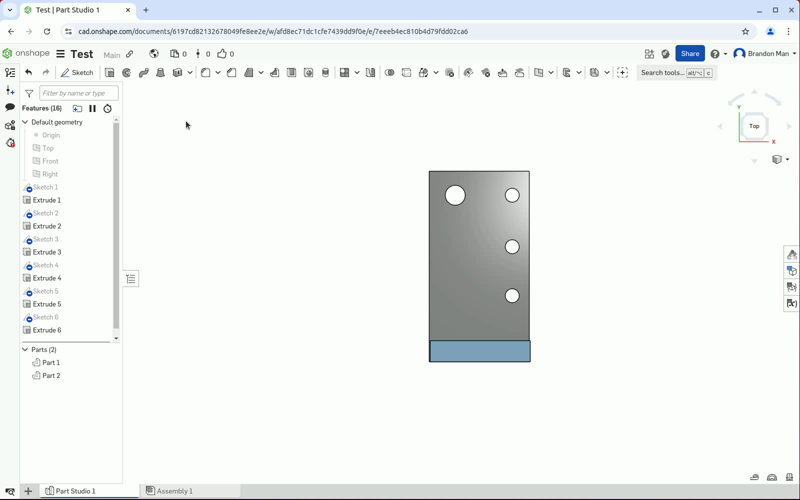
key(shift+h)
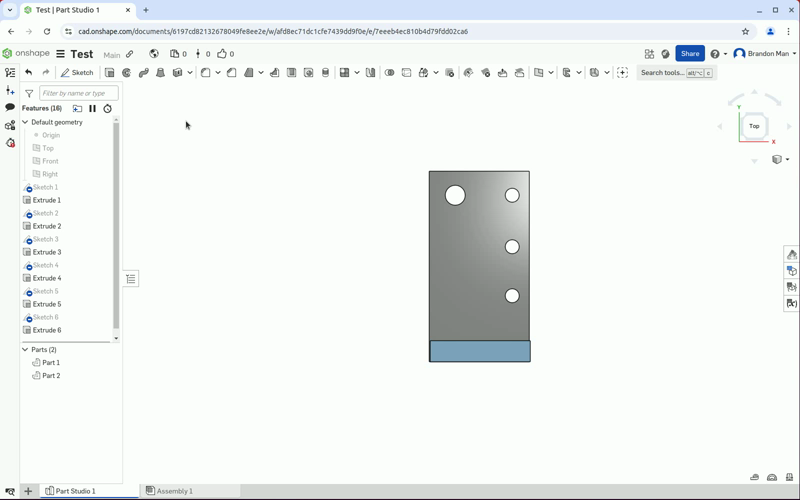
key(shift+h)
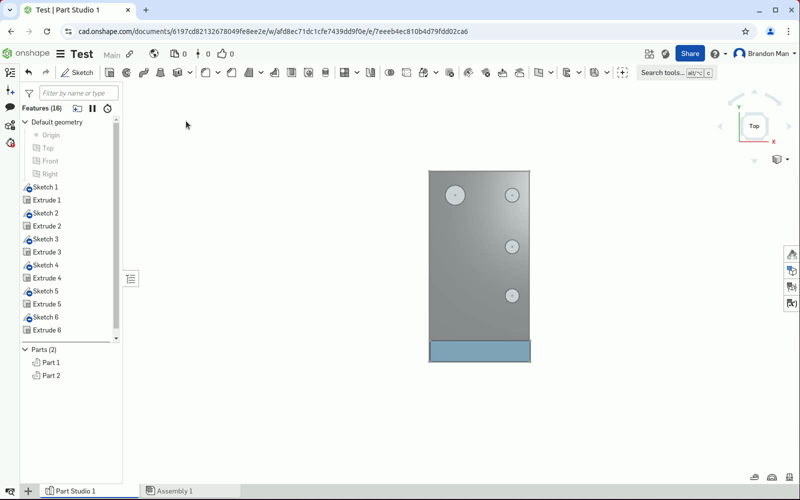
key(shift+7)
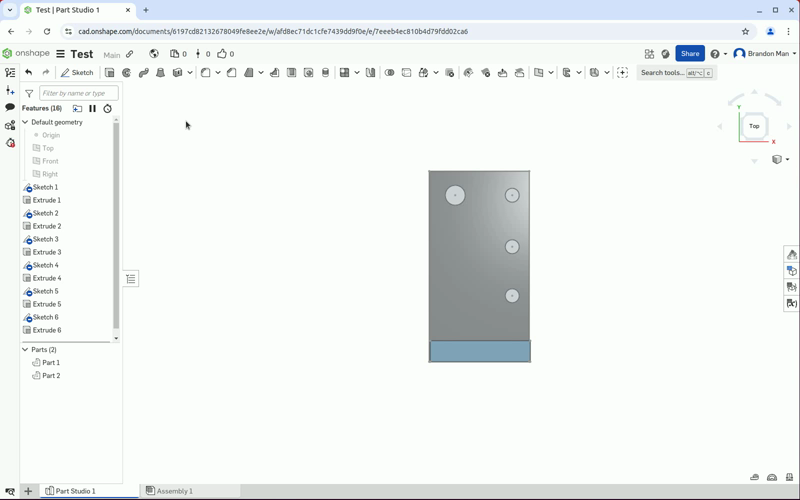
key(up, 3)
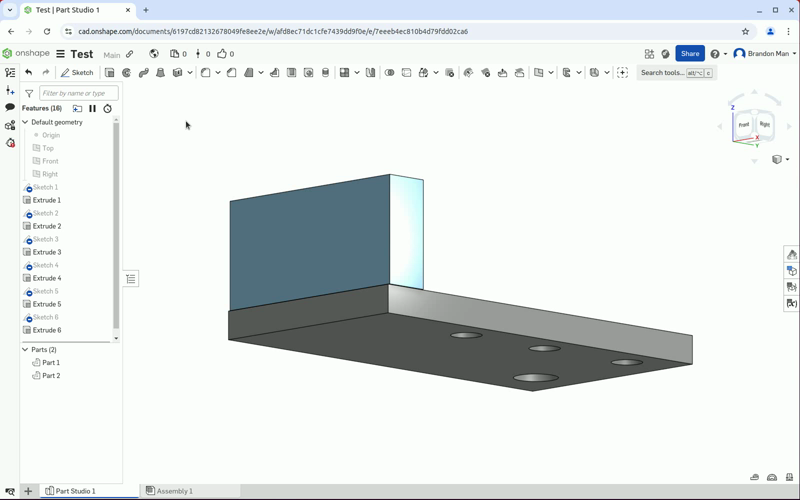
key(left, 3)
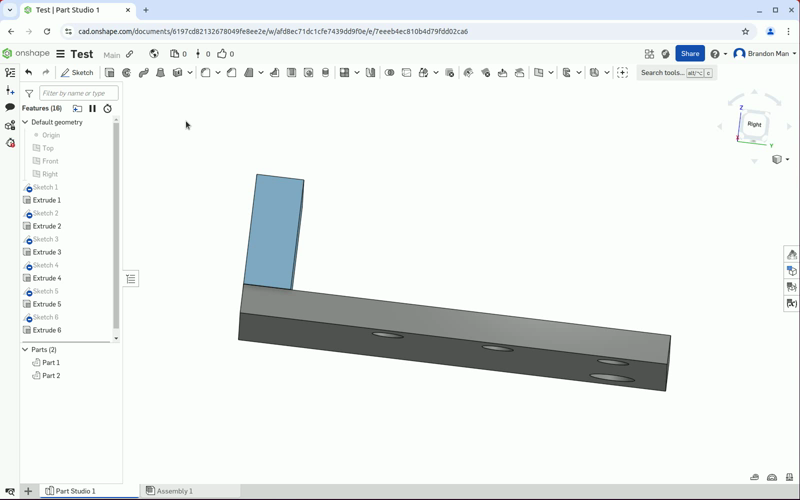
key(right, 3)
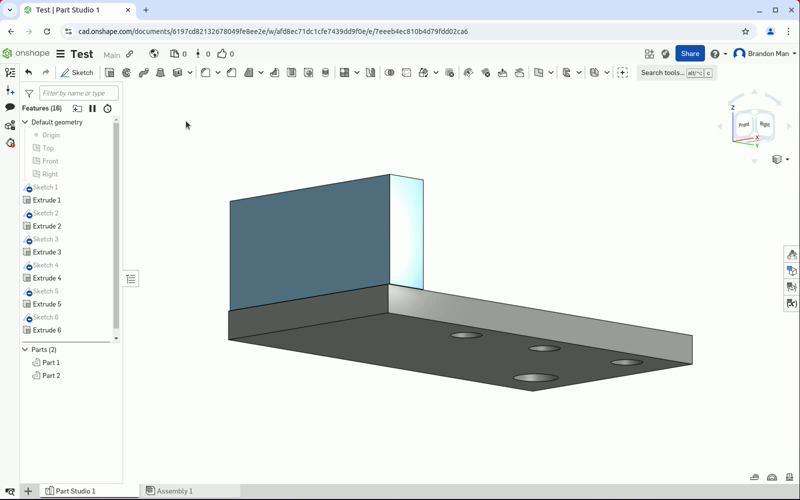
key(down, 3)
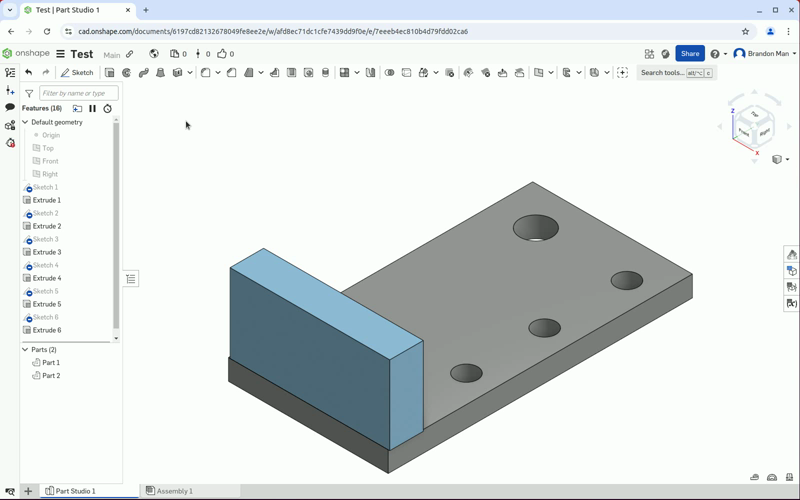
mouse_move(69, 189)
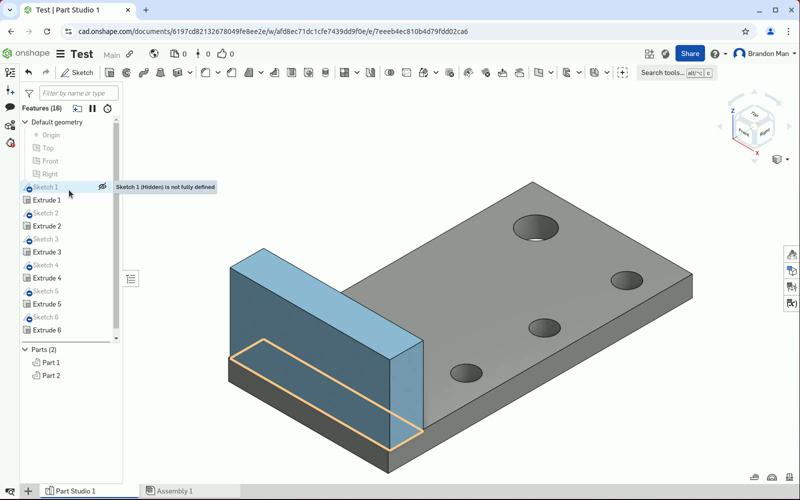
click(69, 189)